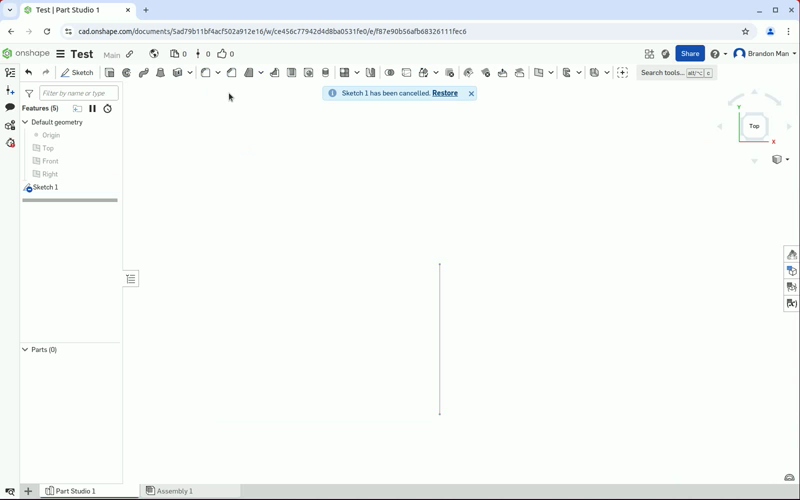
key(shift+h)
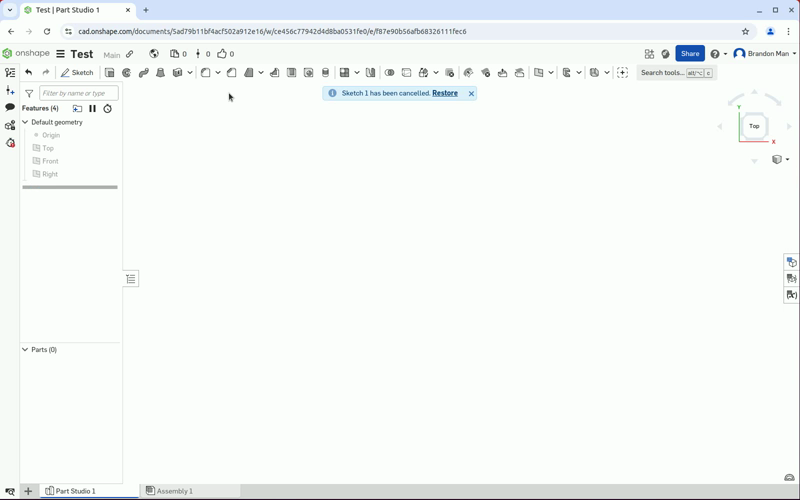
mouse_move(73, 352)
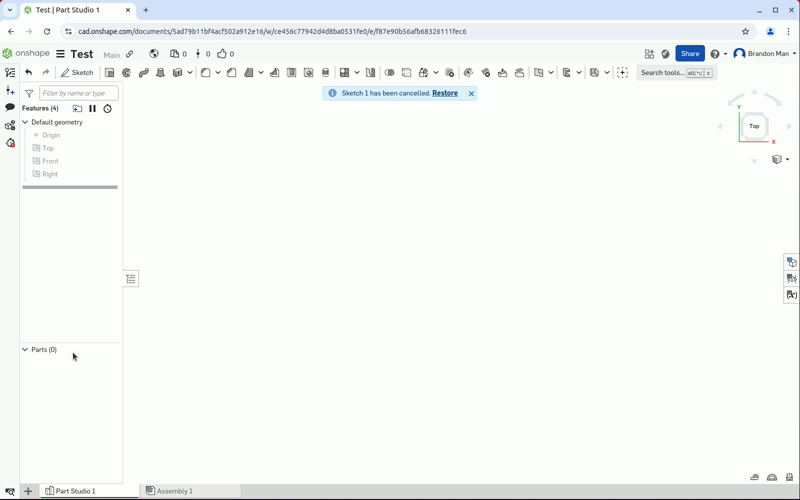
key(y)
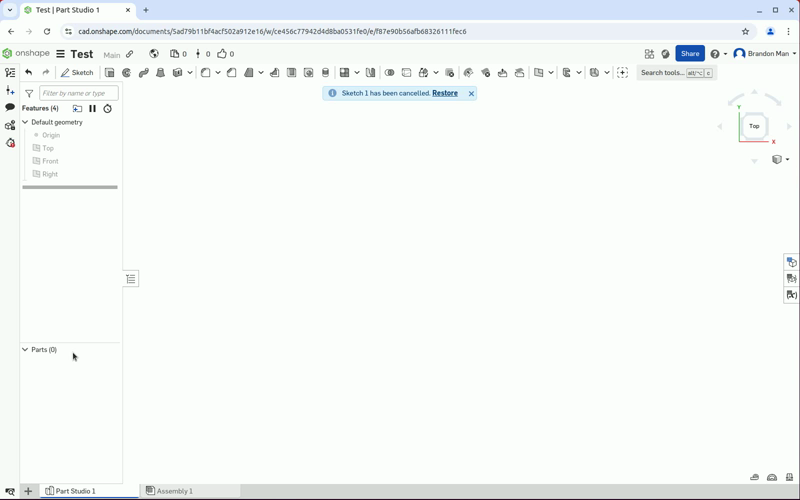
key(shift+p)
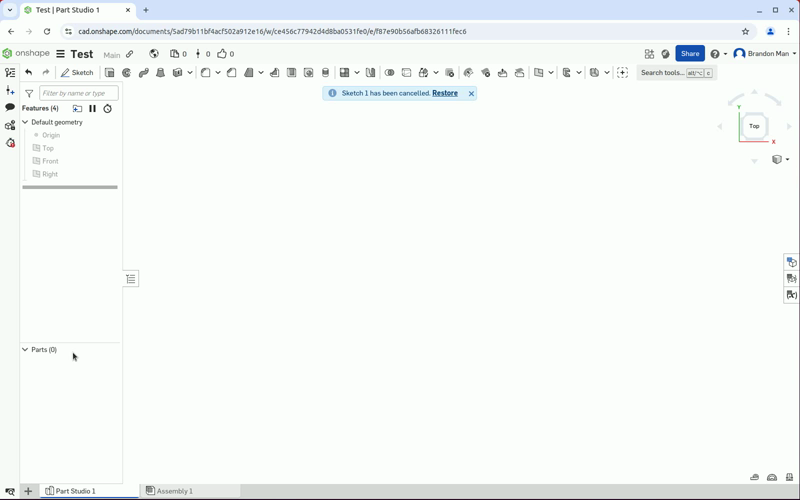
key(space)
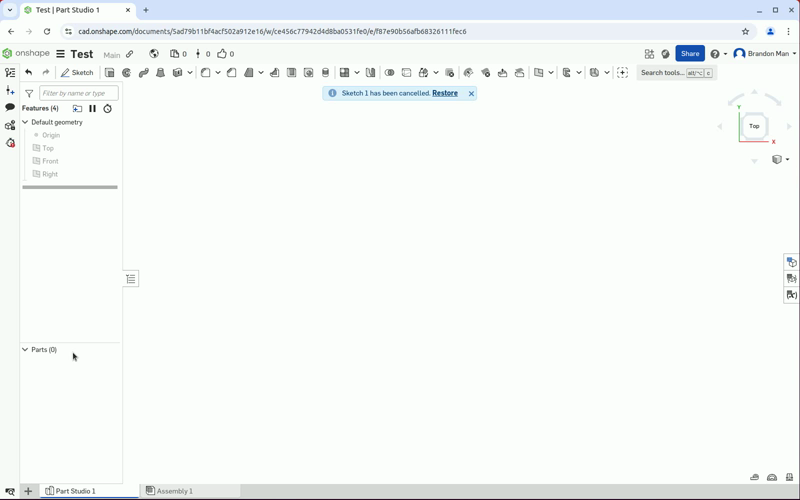
key_down(shift)
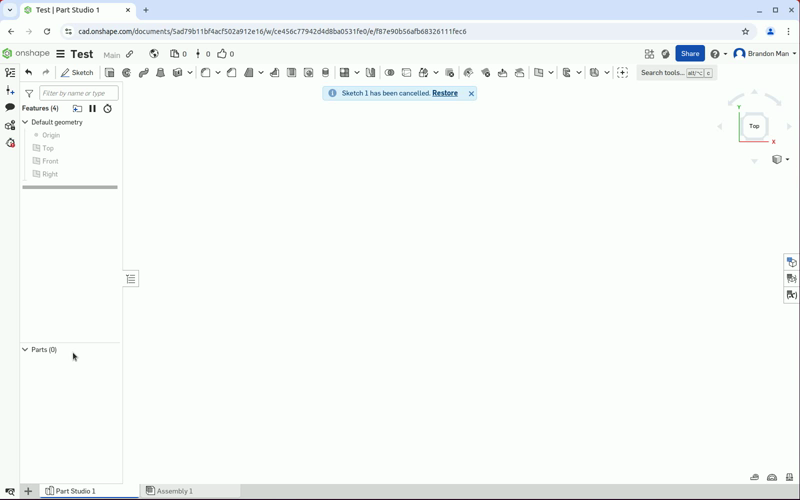
key(up)
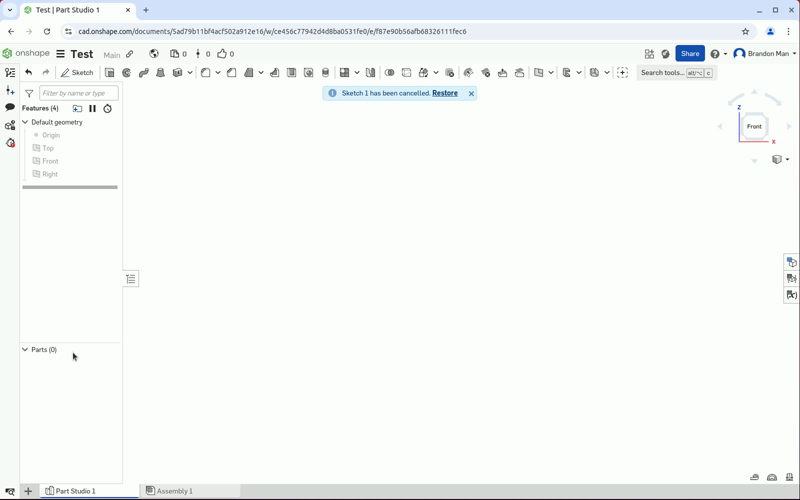
key_up(shift)
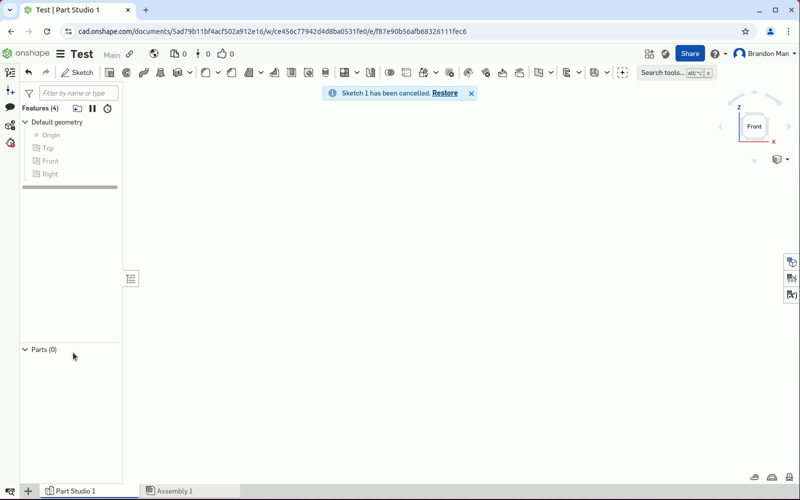
key(space)
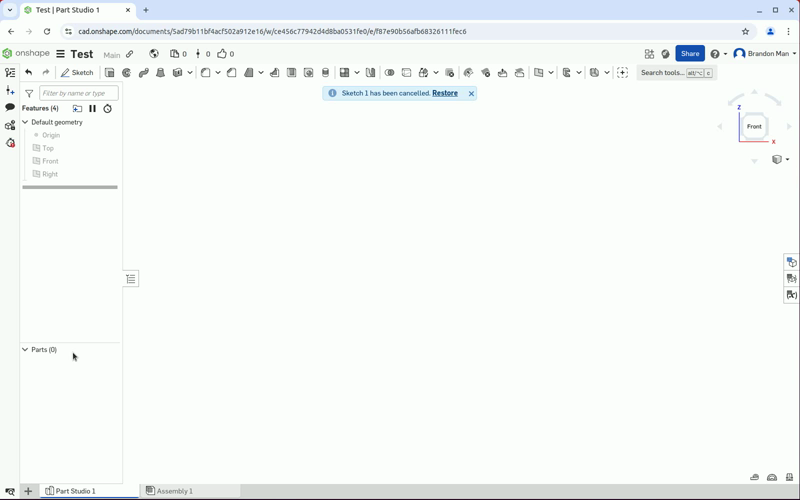
key_down(shift)
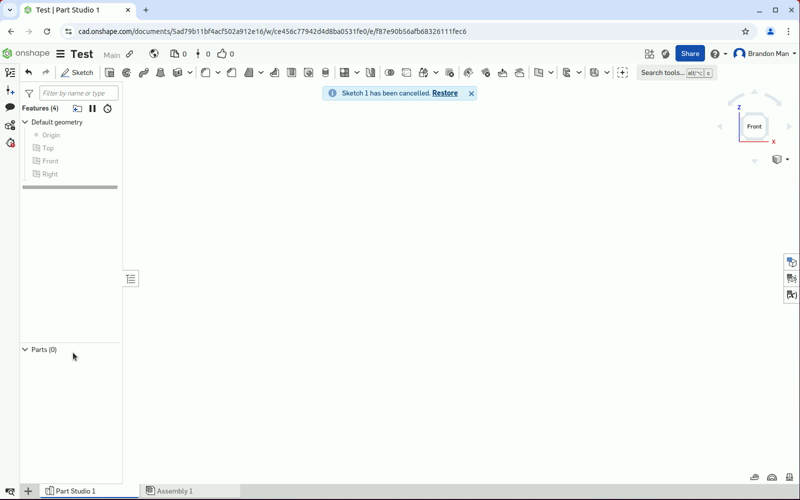
key(left)
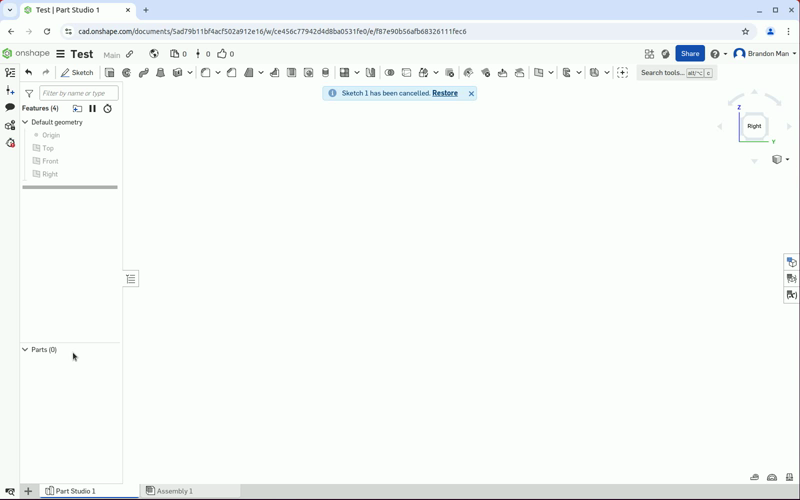
key_up(shift)
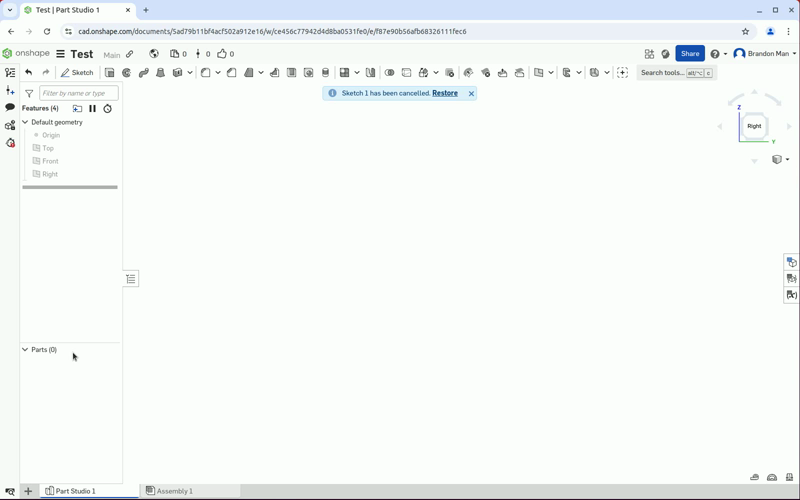
mouse_move(73, 352)
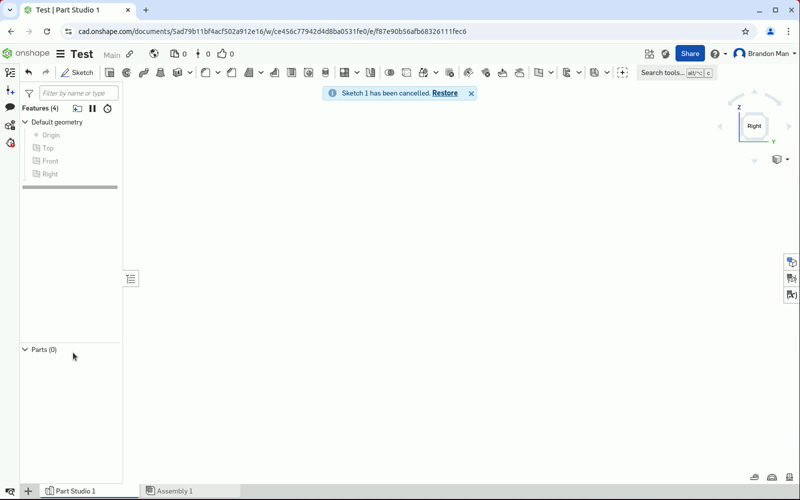
key(shift+y)
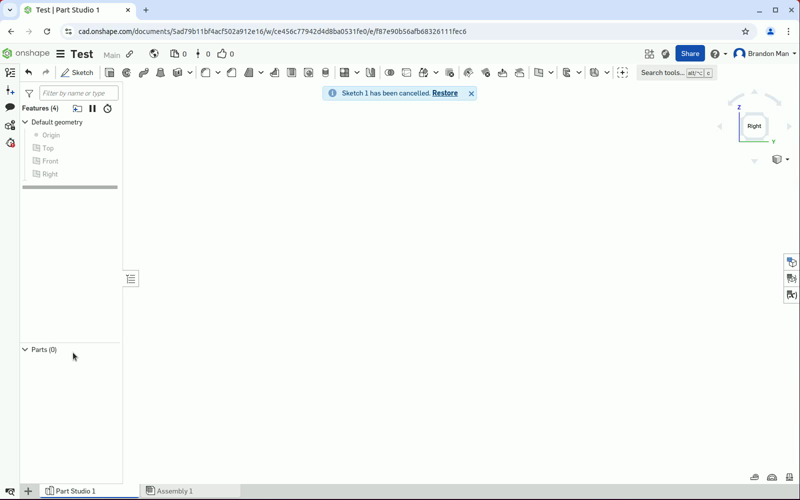
key(shift+s)
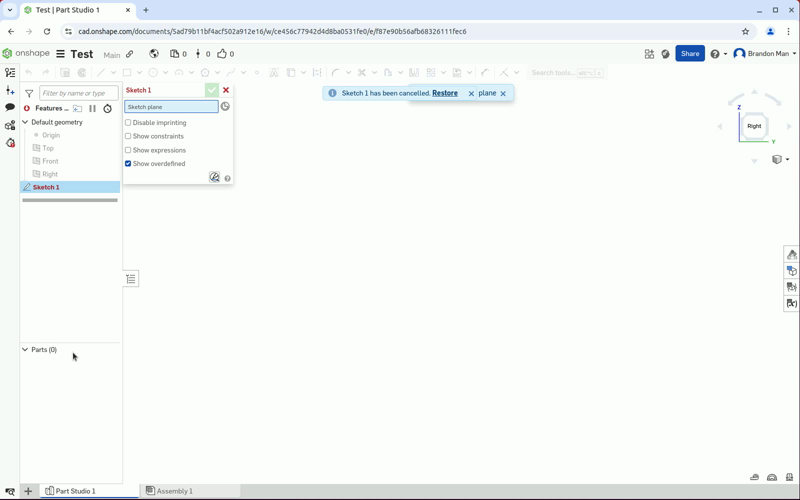
mouse_move(73, 176)
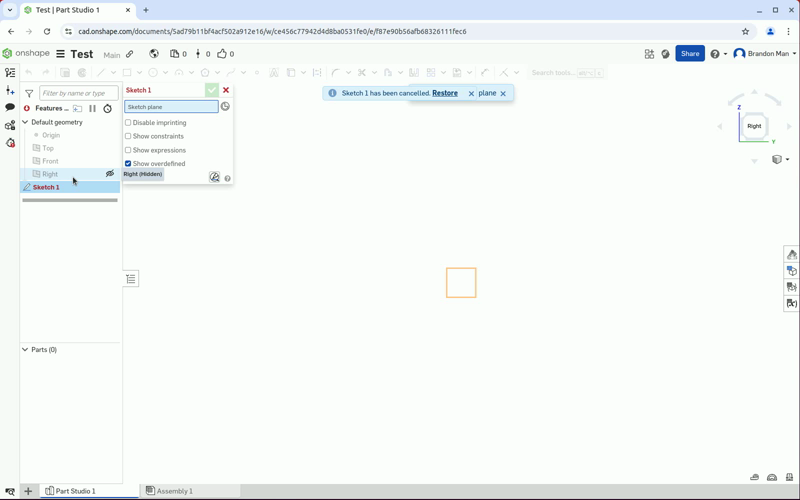
click(73, 176)
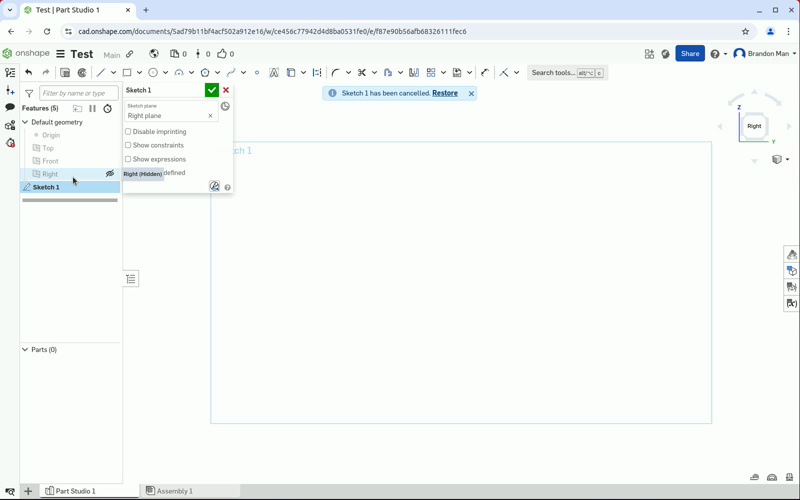
mouse_move(73, 352)
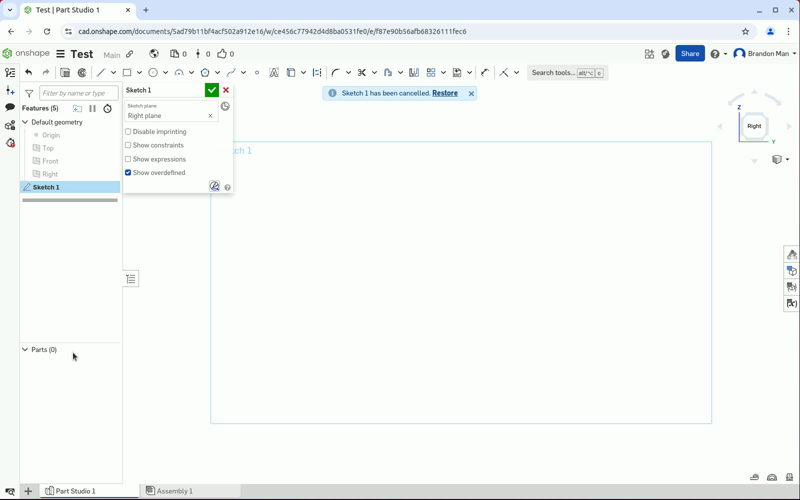
key(y)
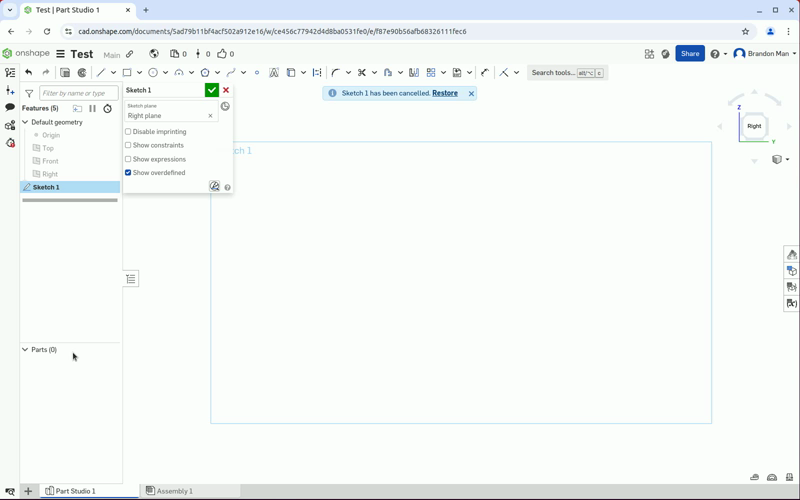
key(c)
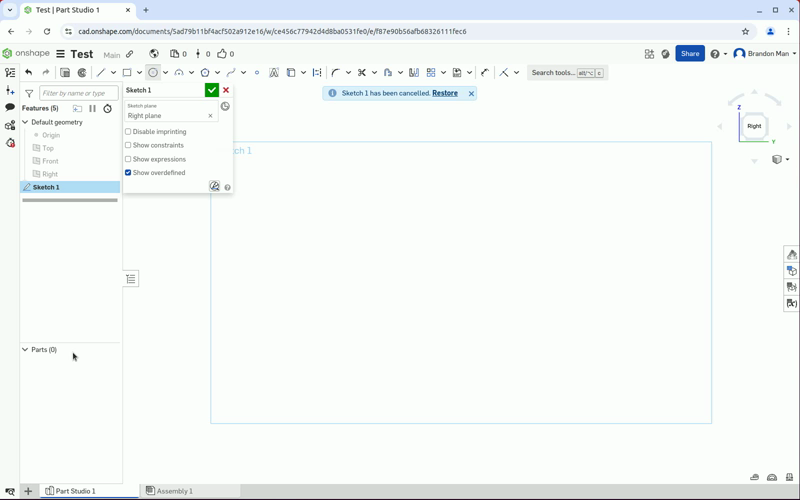
key_down(shift)
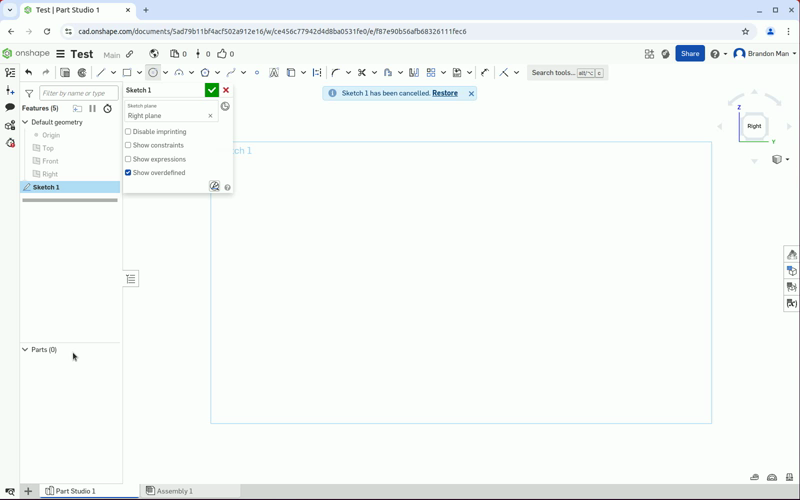
mouse_move(387, 282)
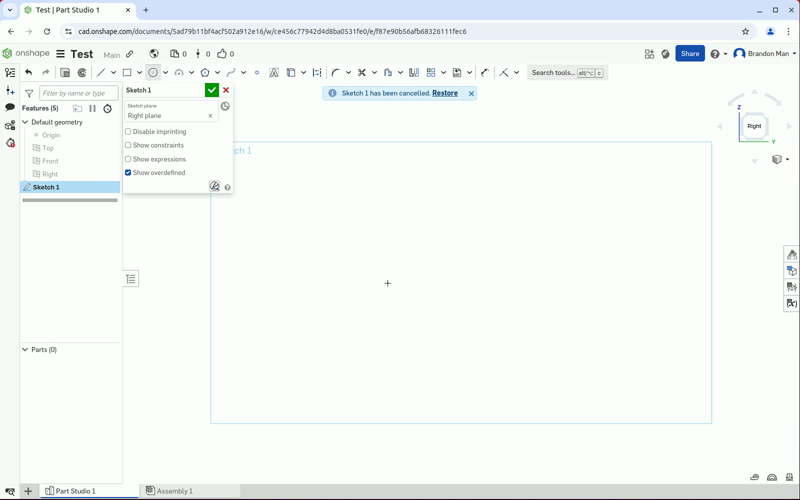
click(387, 282)
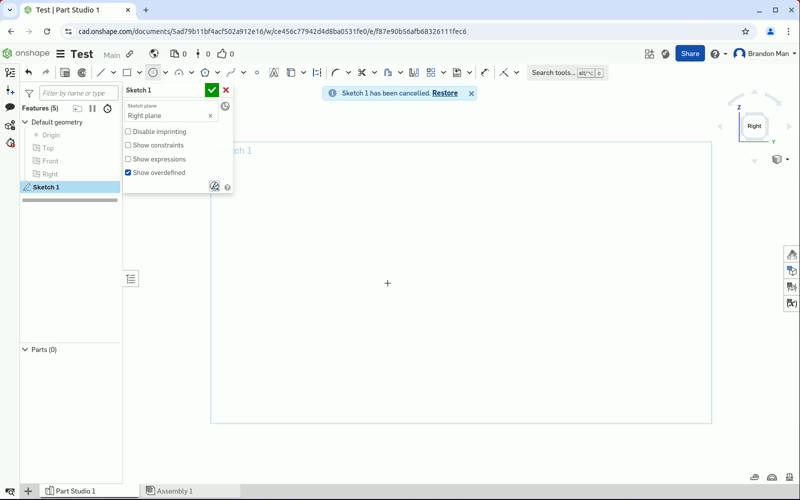
key_up(shift)
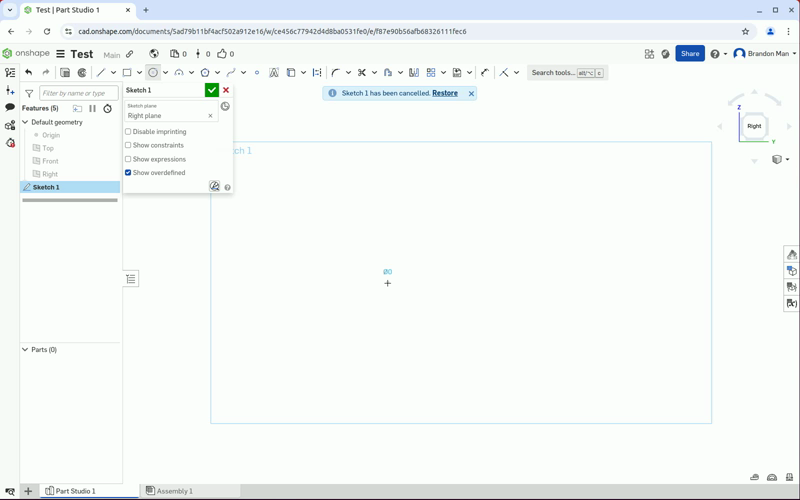
mouse_move(401, 282)
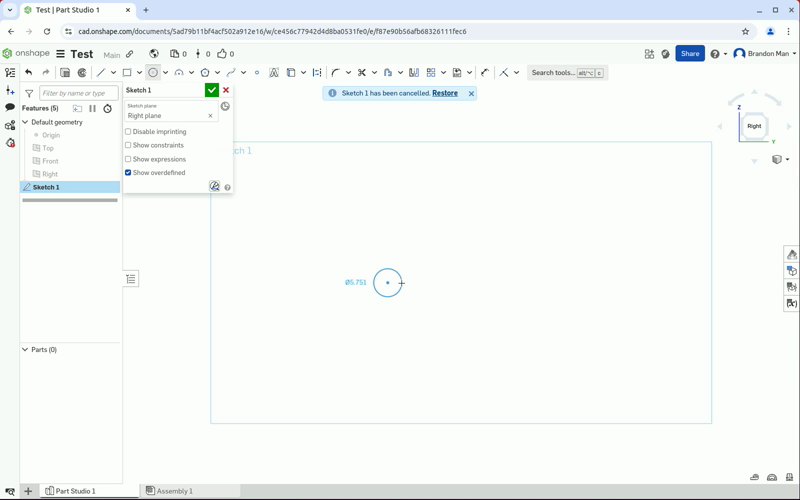
click(401, 282)
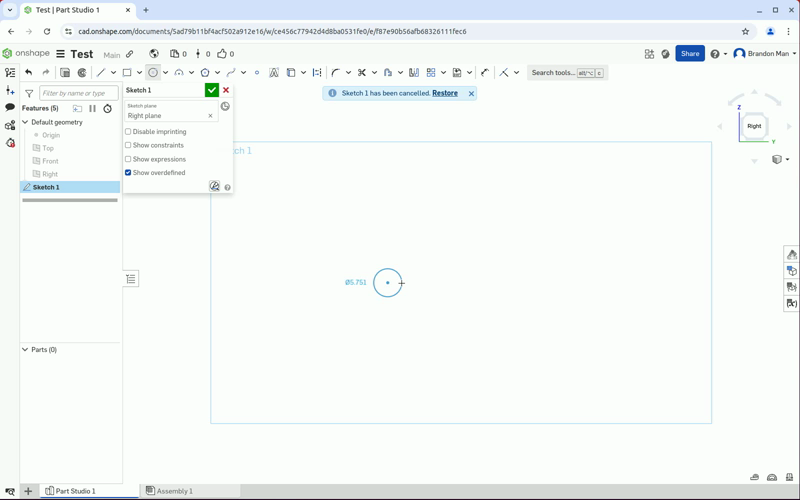
key(esc)
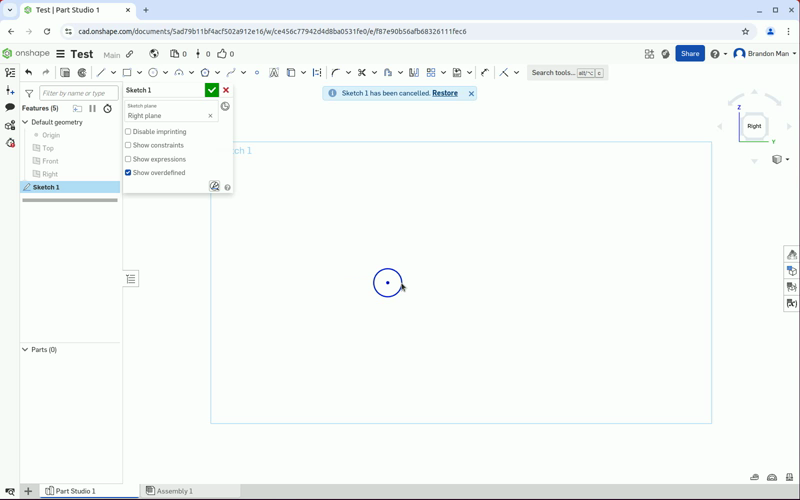
key(c)
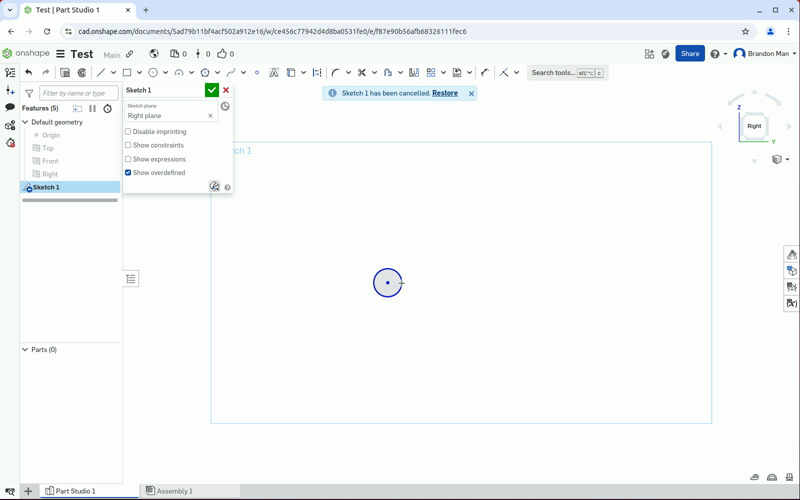
key_down(shift)
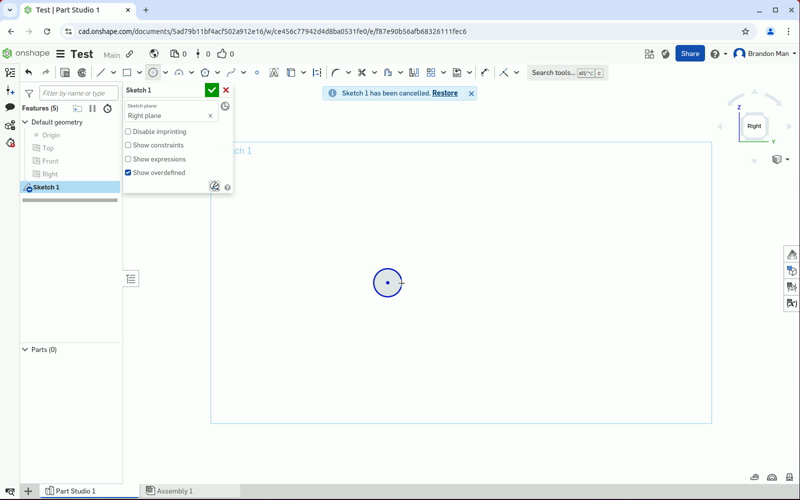
mouse_move(387, 282)
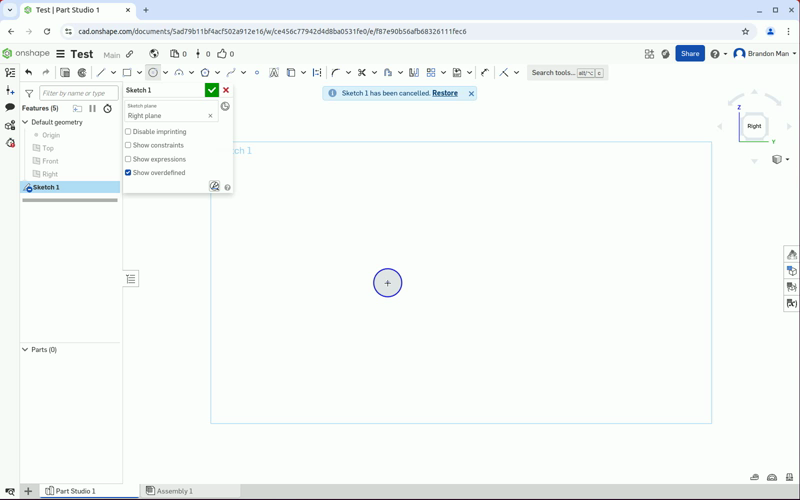
click(387, 282)
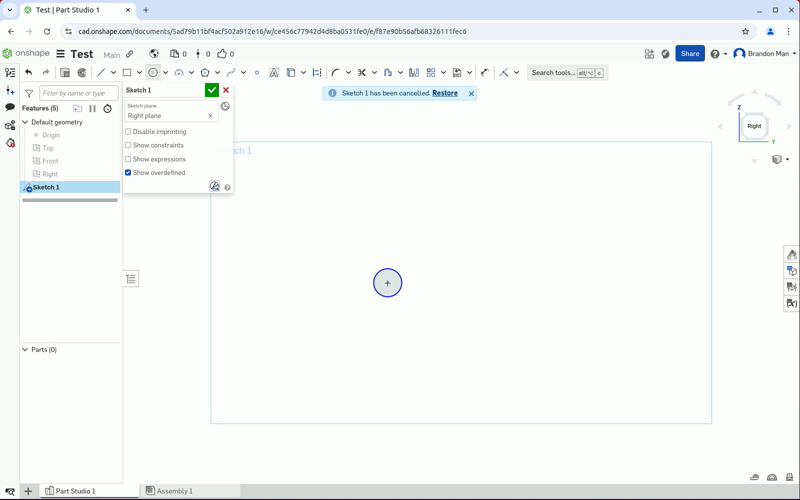
key_up(shift)
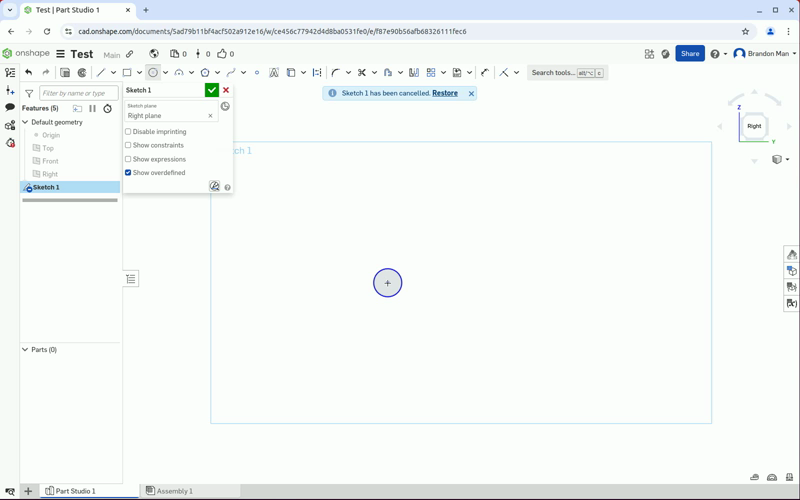
mouse_move(398, 282)
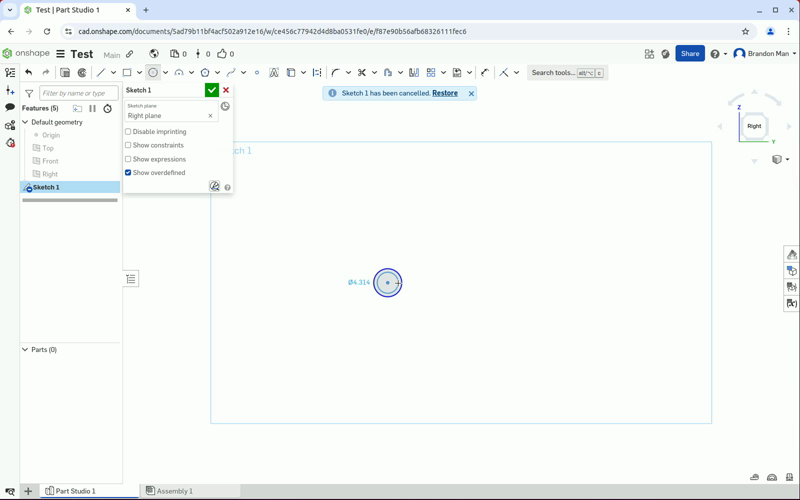
scroll(6)
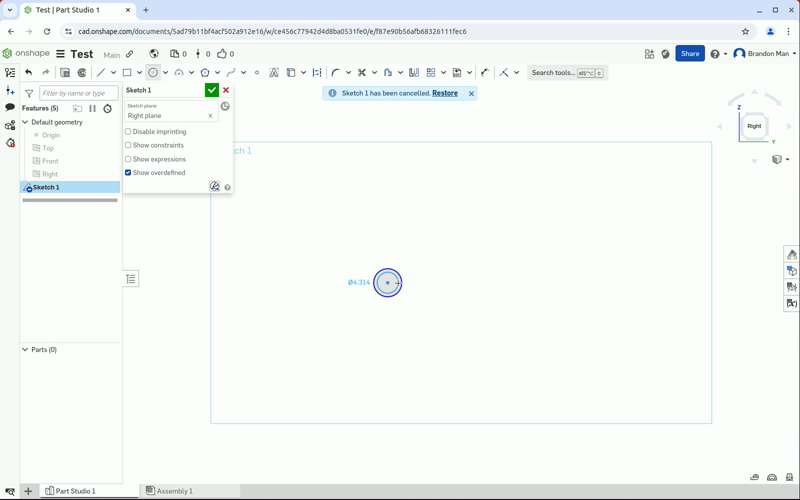
scroll(6)
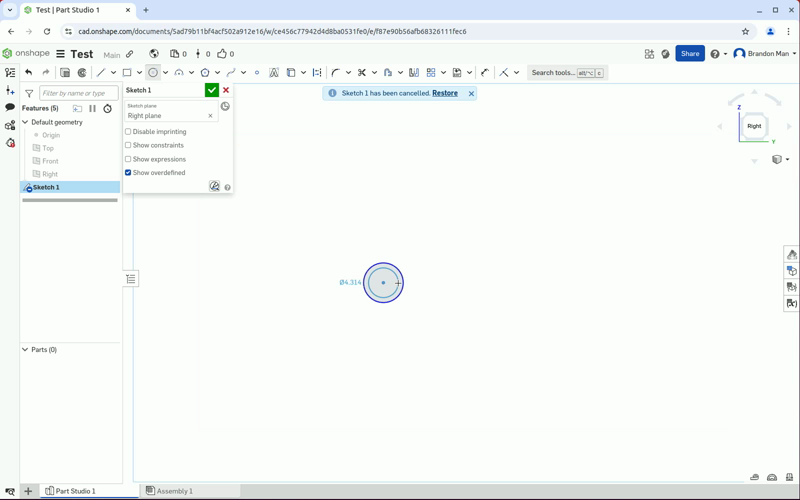
scroll(6)
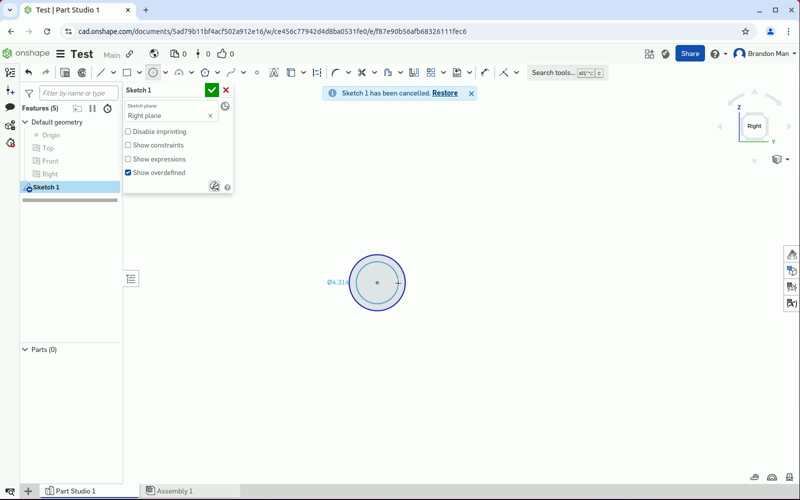
scroll(6)
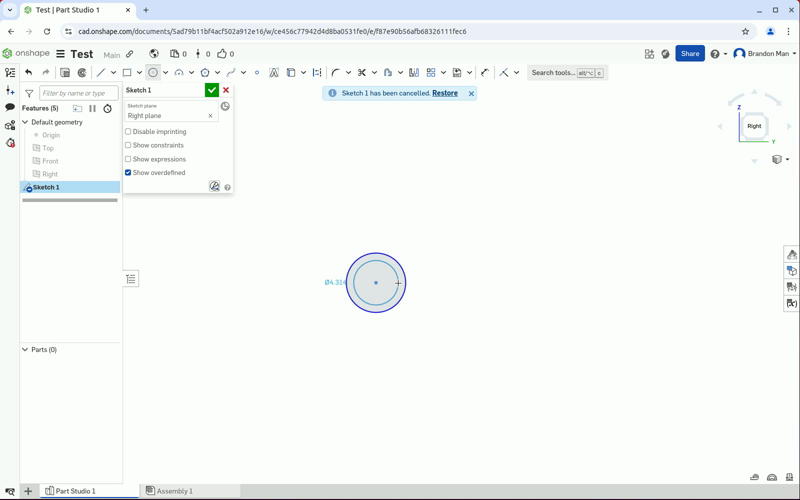
scroll(6)
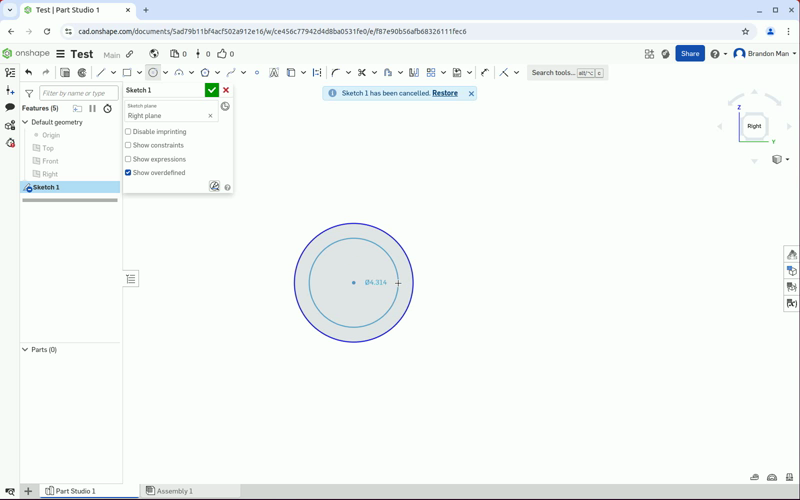
scroll(6)
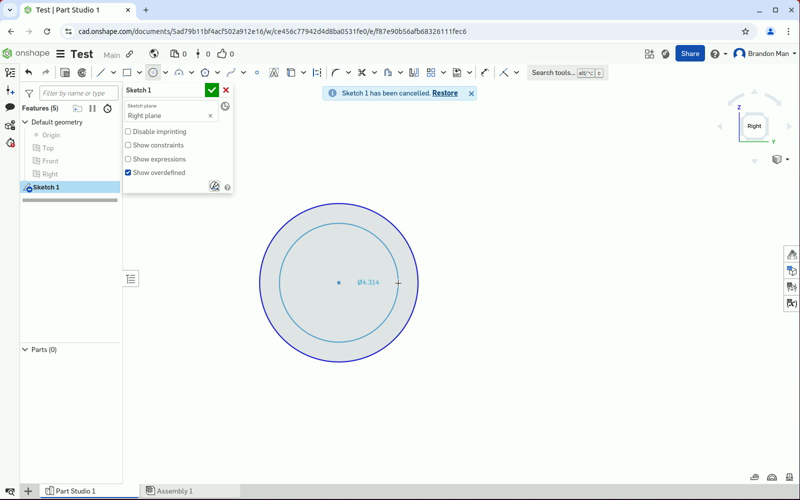
scroll(6)
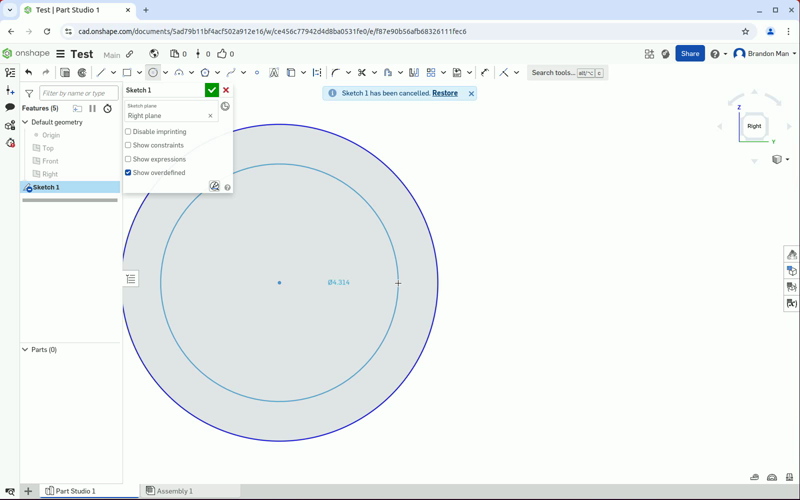
click(398, 282)
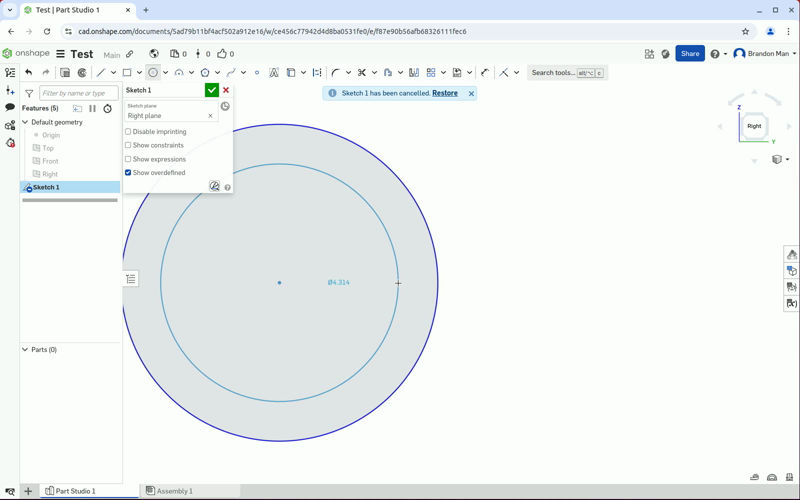
scroll(-6)
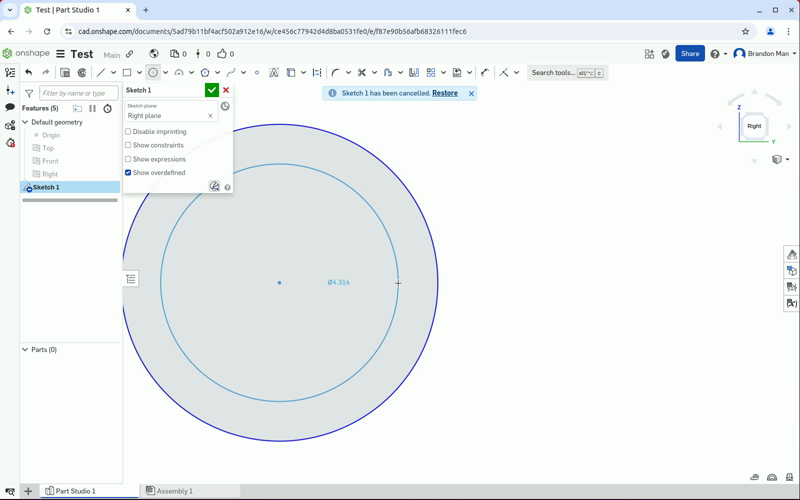
scroll(-6)
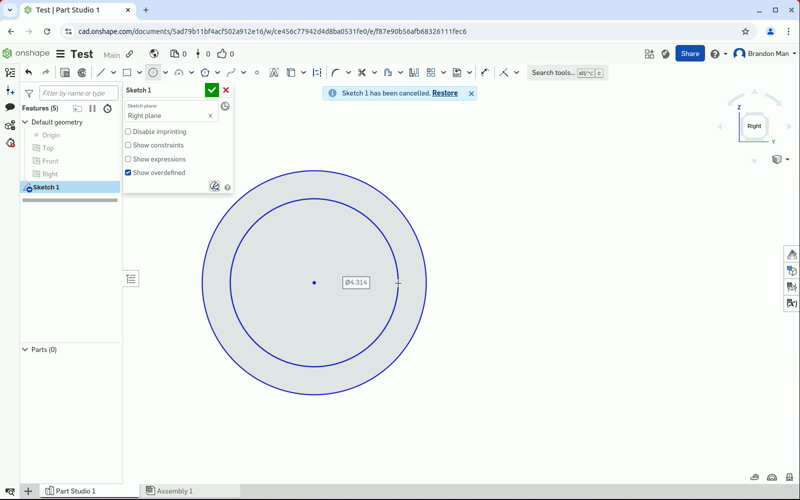
scroll(-6)
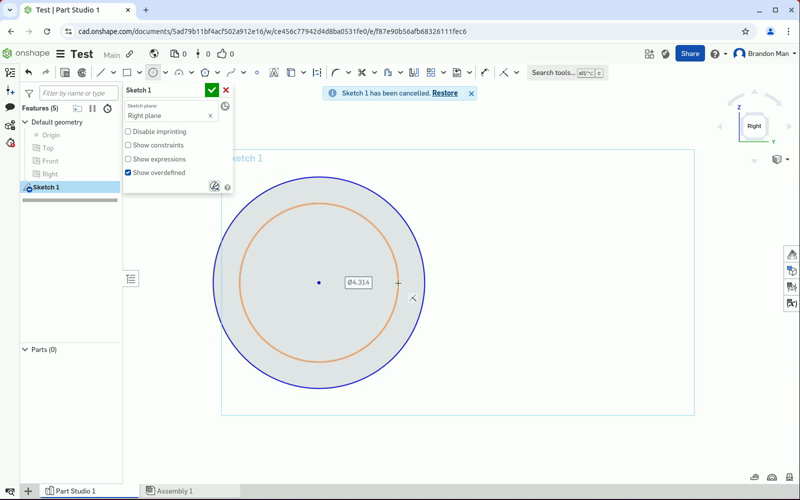
scroll(-6)
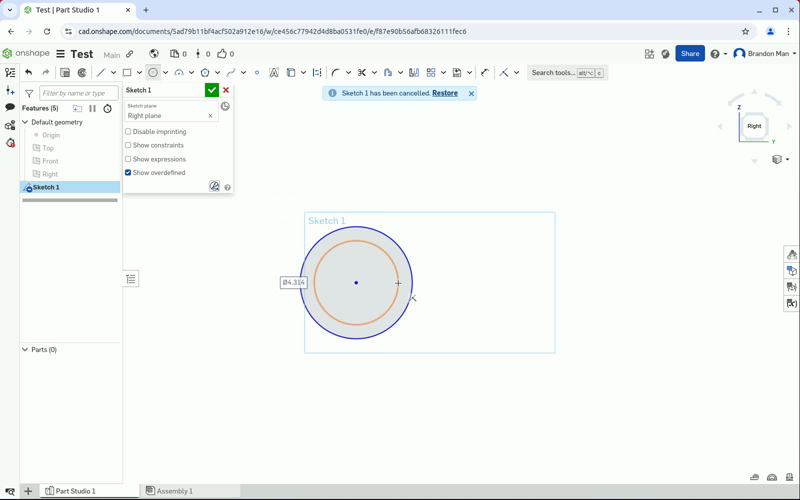
scroll(-6)
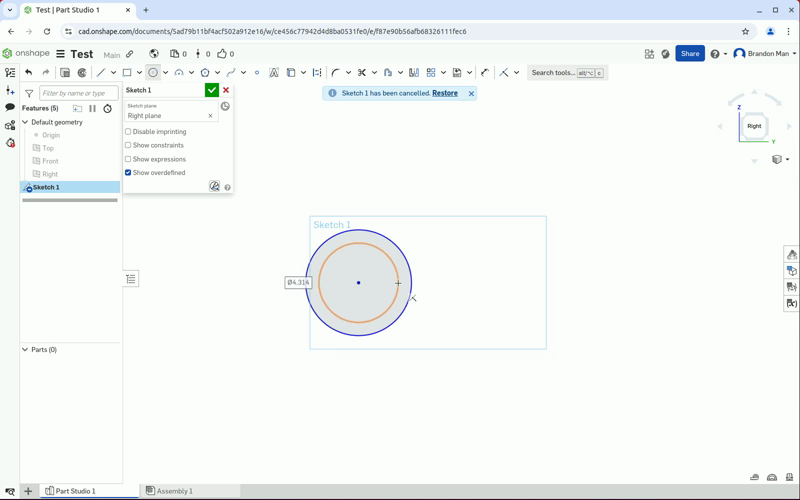
scroll(-6)
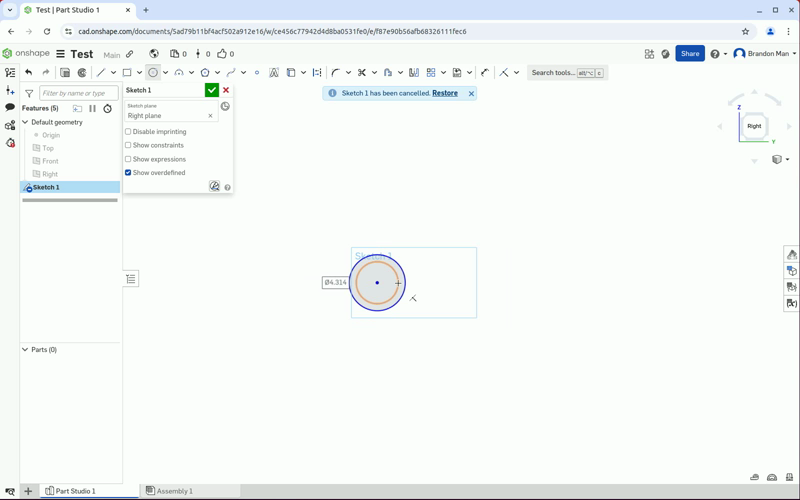
scroll(-6)
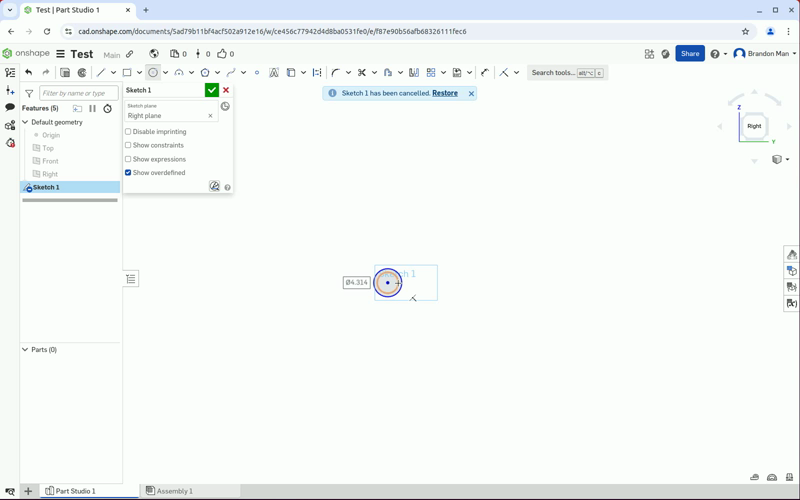
key(esc)
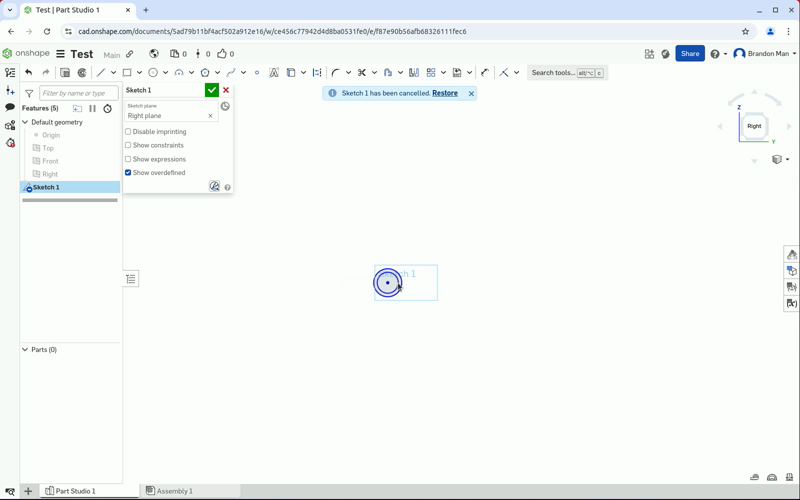
mouse_move(384, 296)
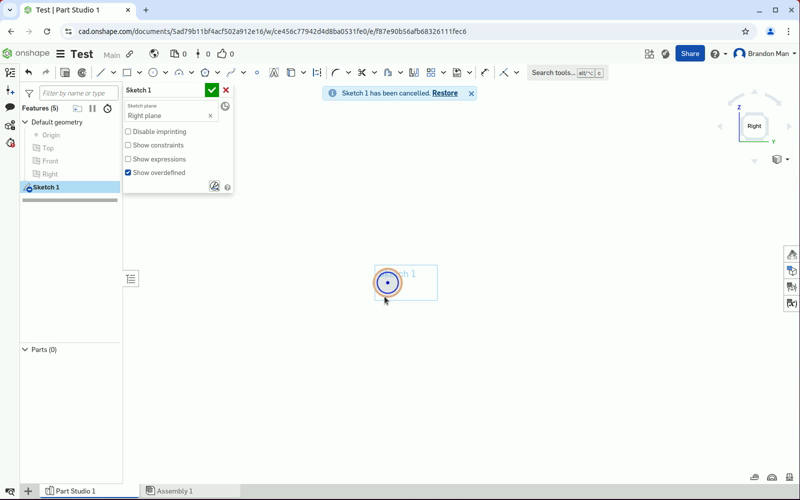
scroll(6)
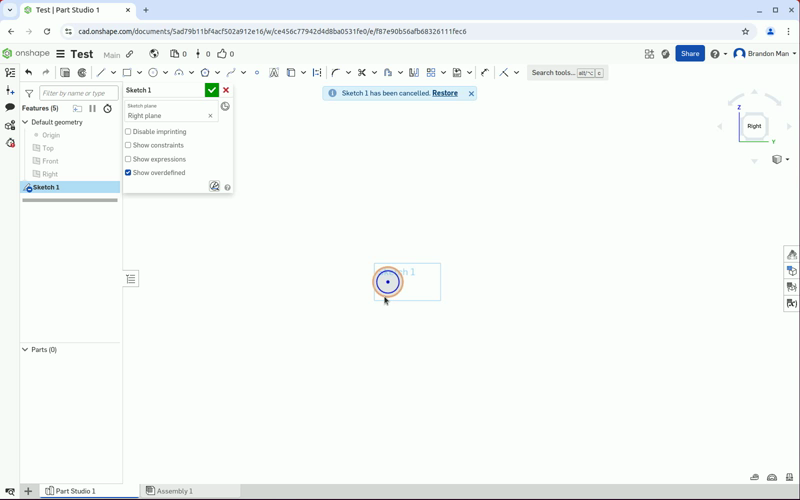
scroll(6)
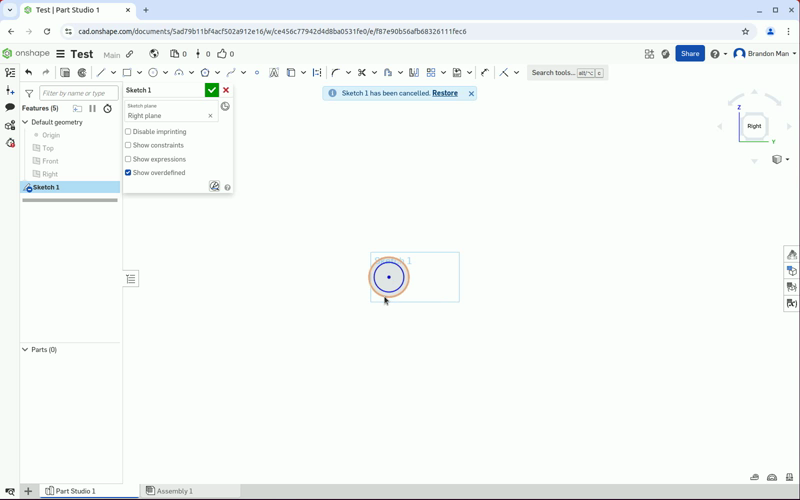
scroll(6)
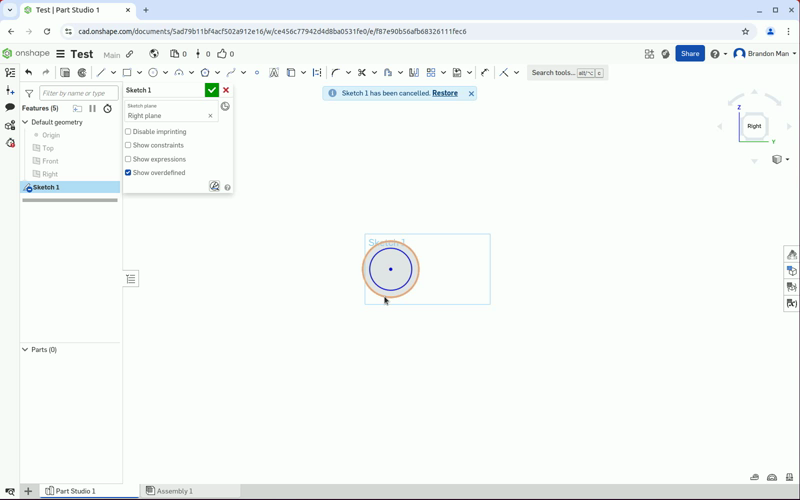
scroll(6)
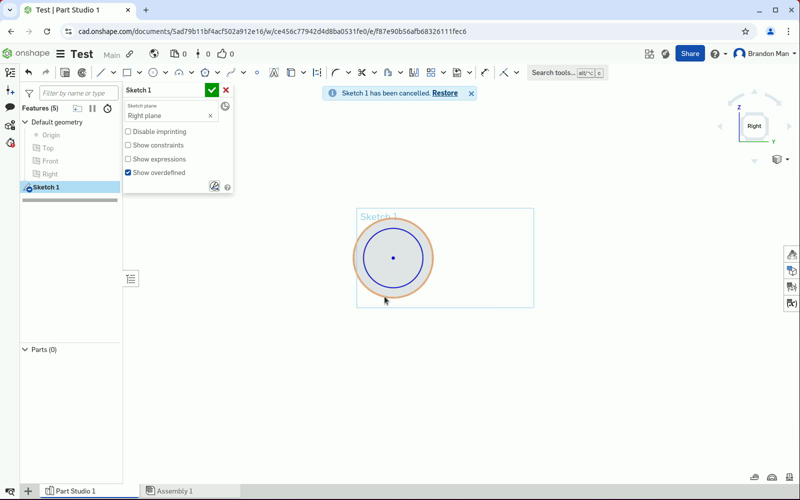
scroll(6)
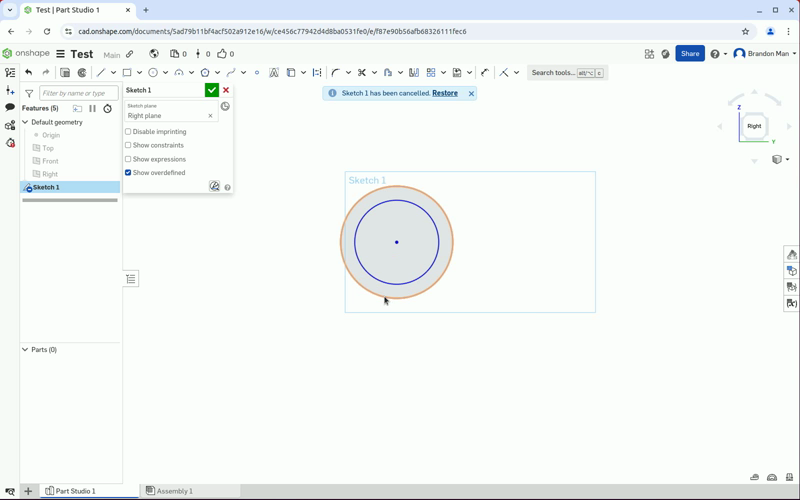
scroll(6)
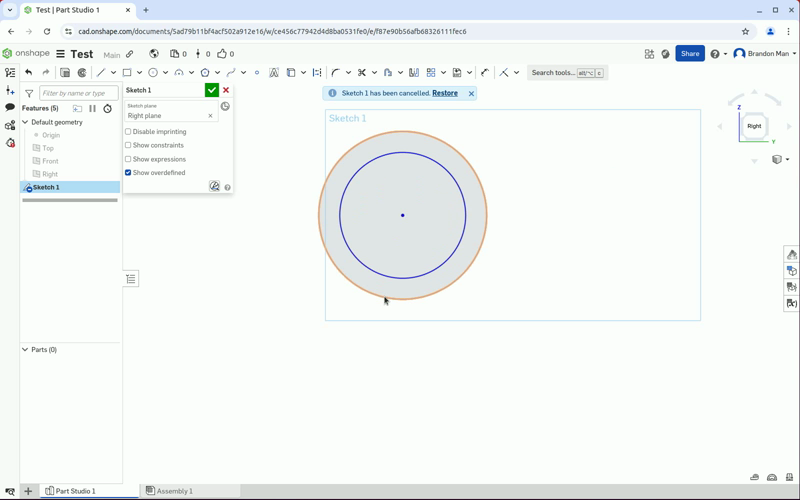
scroll(6)
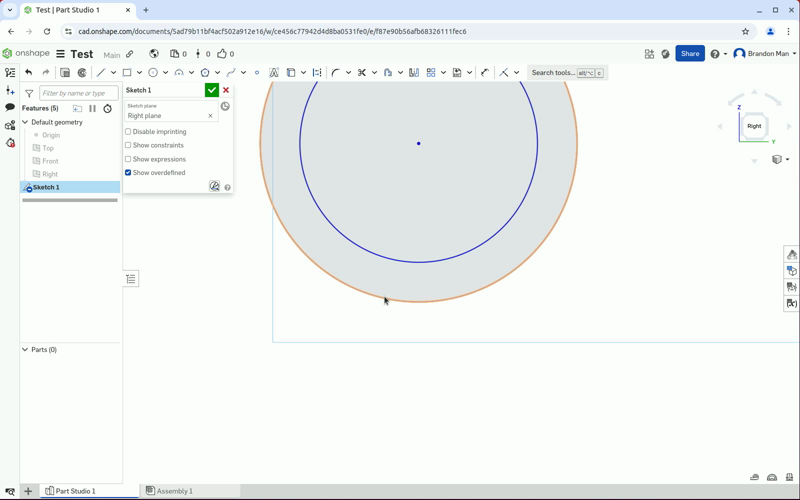
click(384, 296)
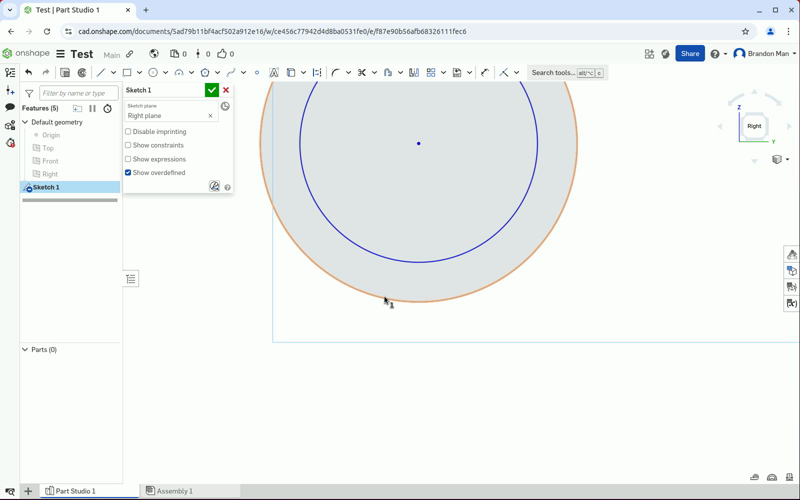
scroll(-6)
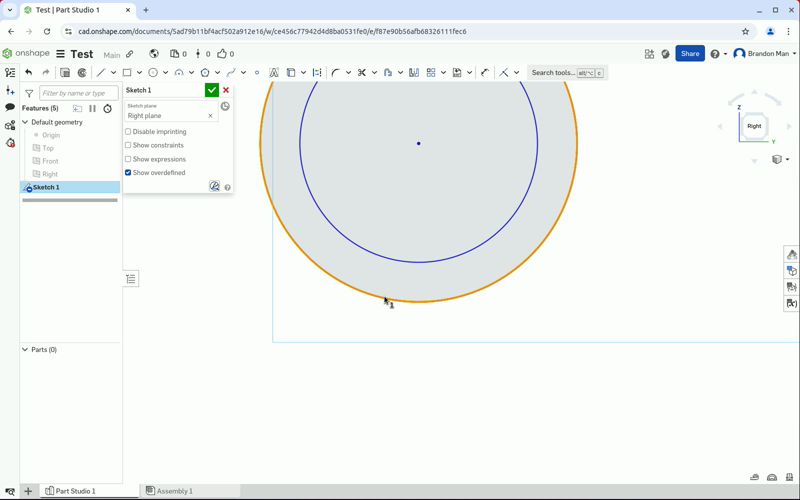
scroll(-6)
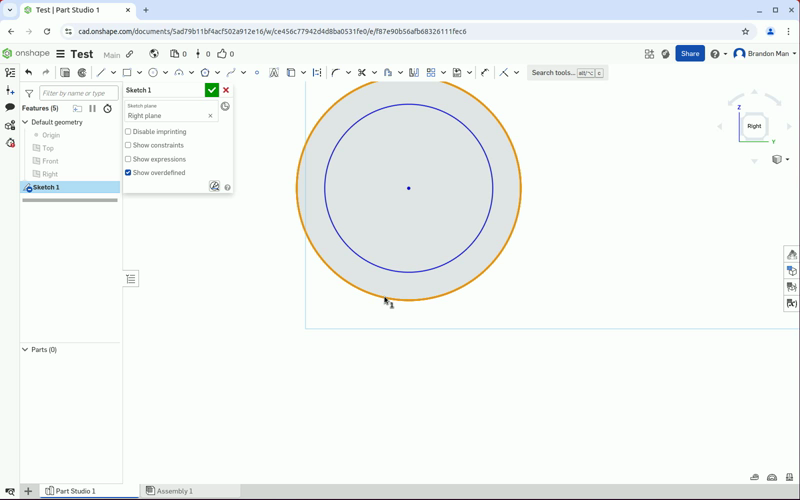
scroll(-6)
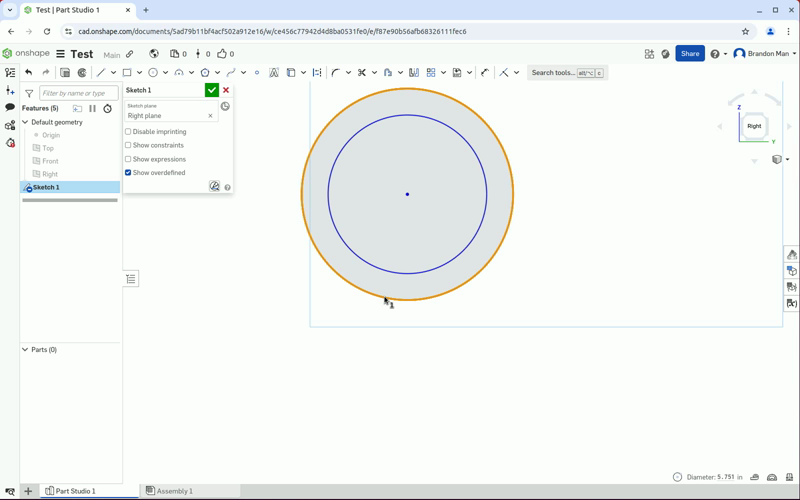
scroll(-6)
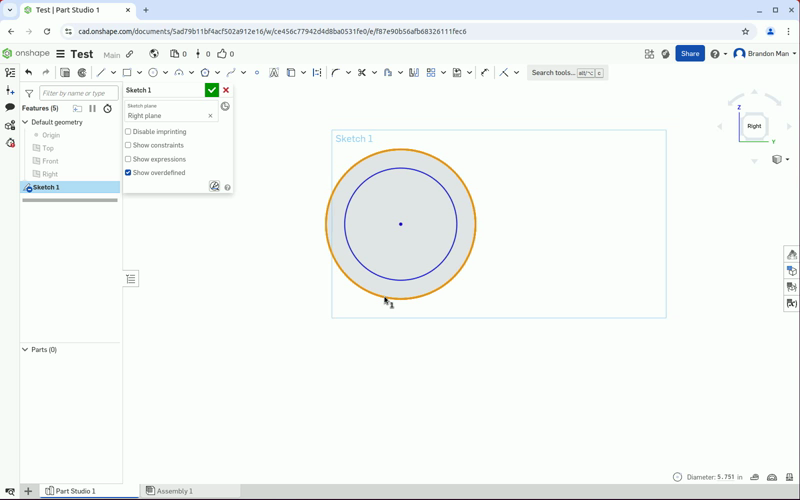
scroll(-6)
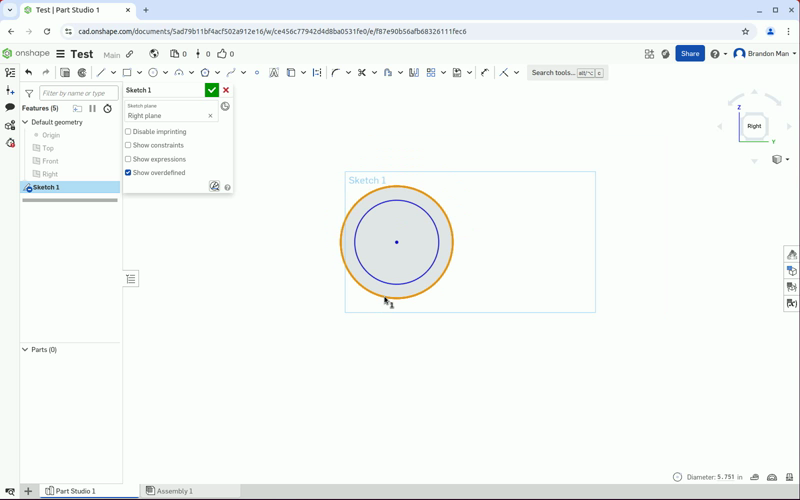
scroll(-6)
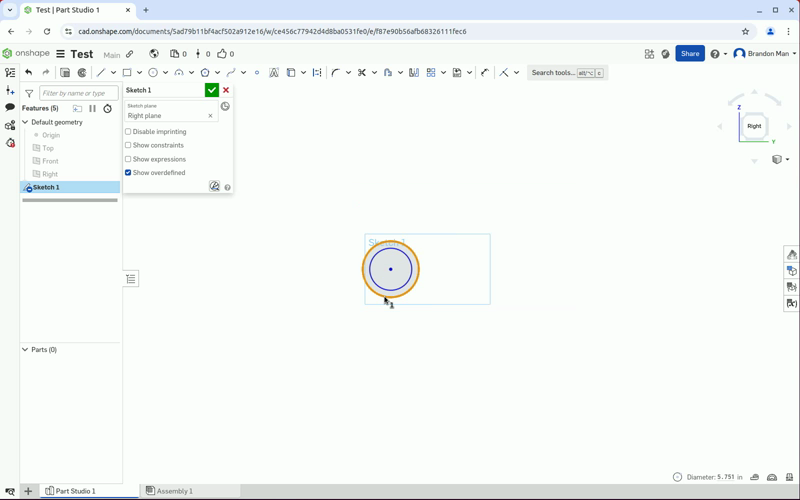
scroll(-6)
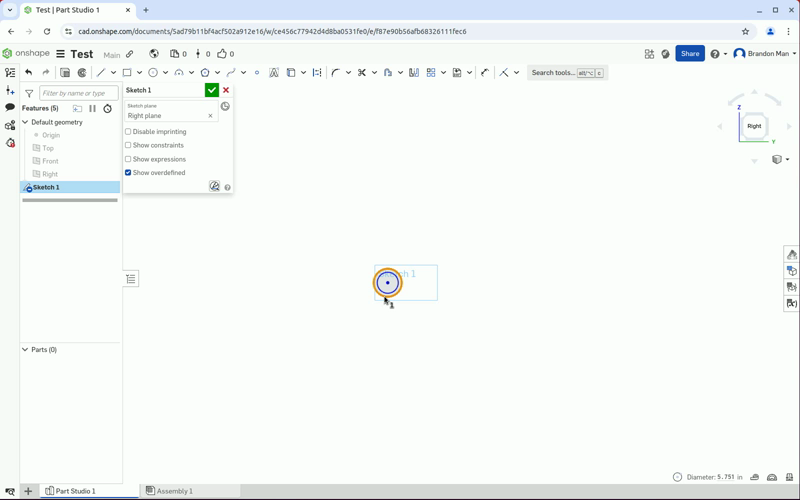
mouse_move(73, 352)
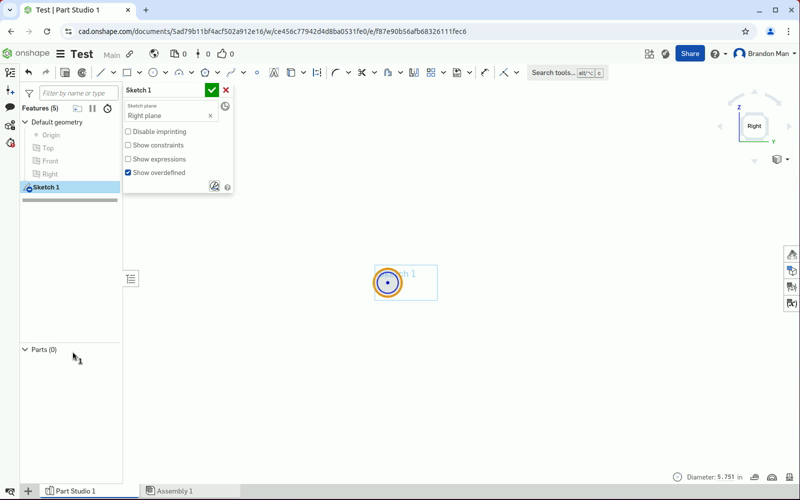
key(shift+y)
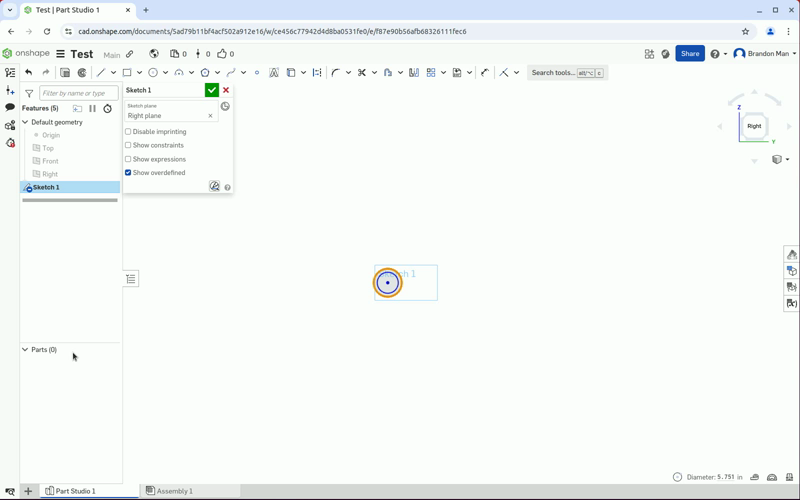
key(shift+e)
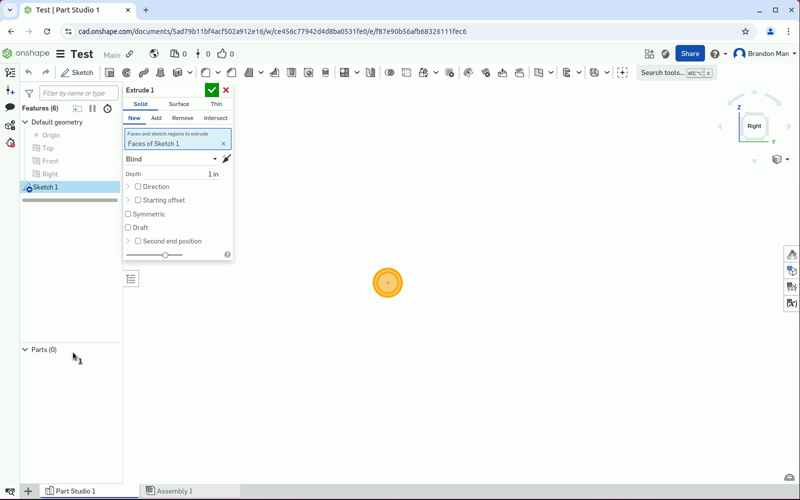
mouse_move(143, 106)
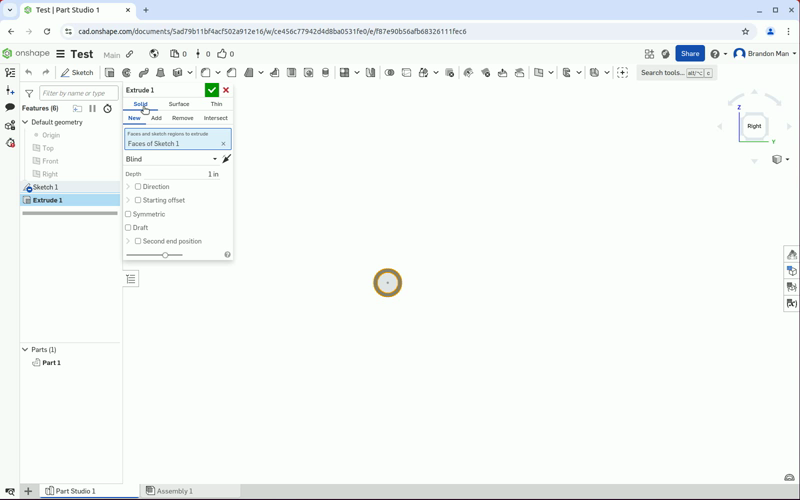
click(143, 106)
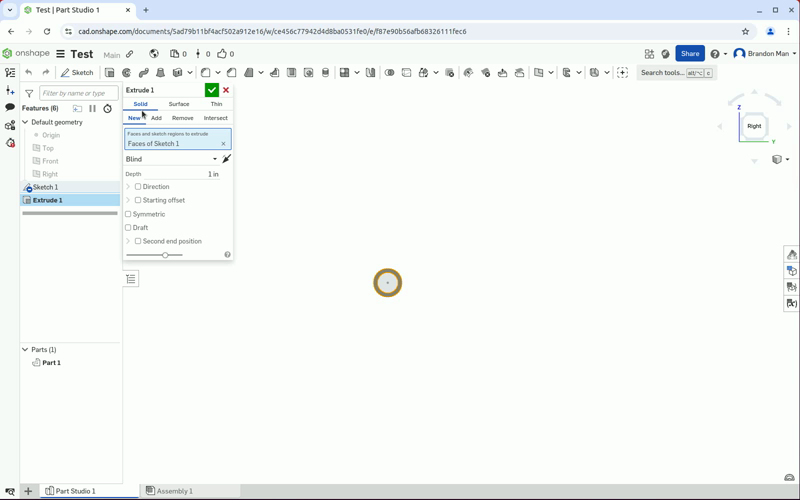
mouse_move(137, 120)
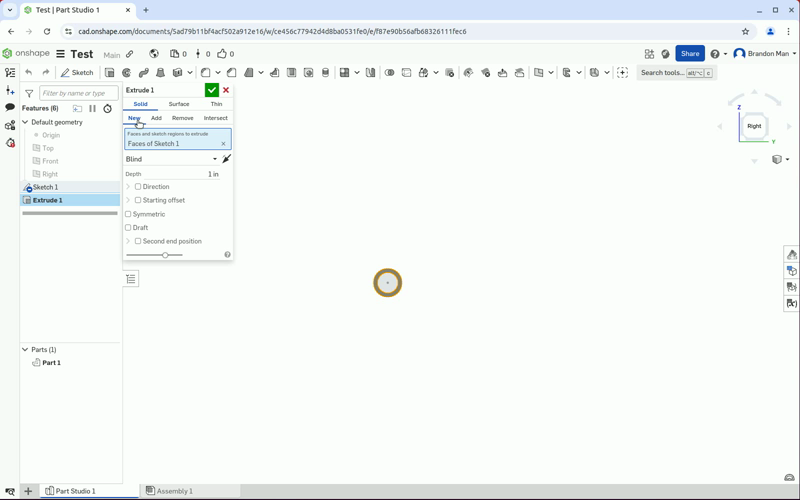
click(137, 120)
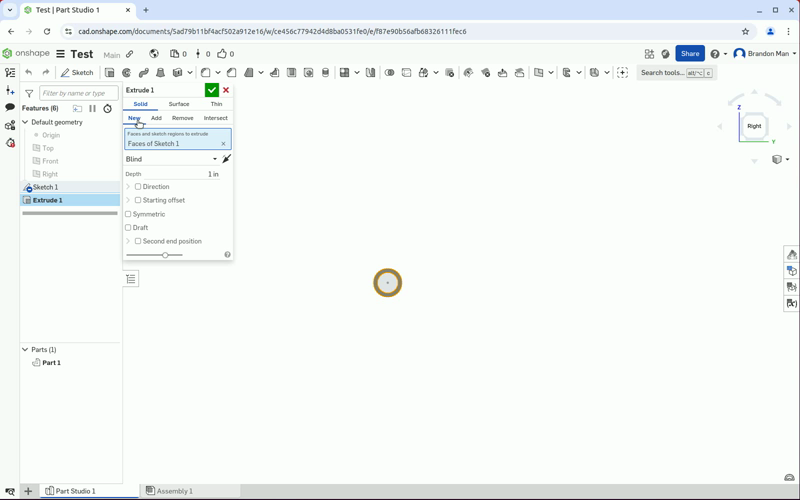
key(tab, 4)
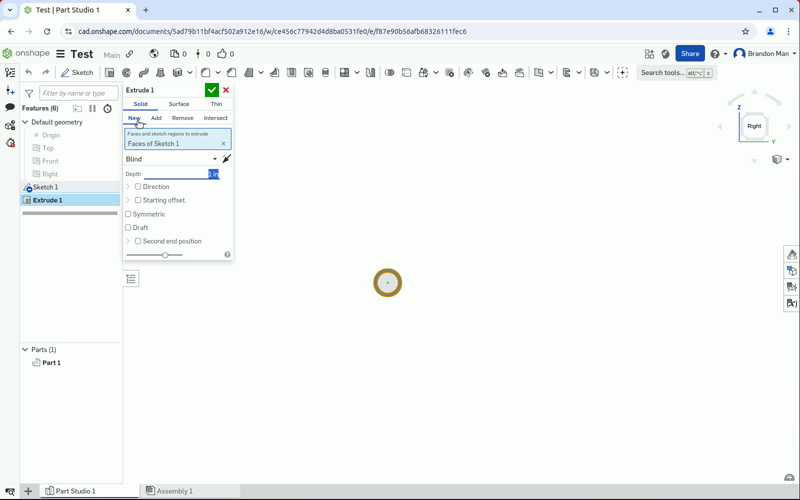
text(7.462)
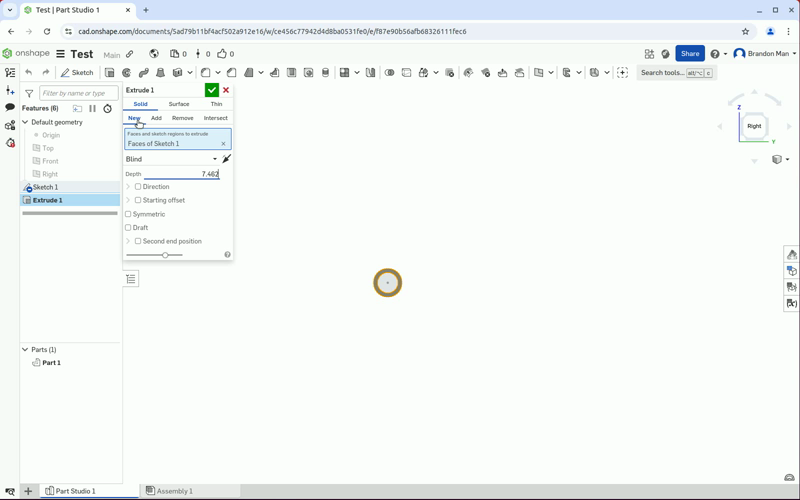
key(enter)
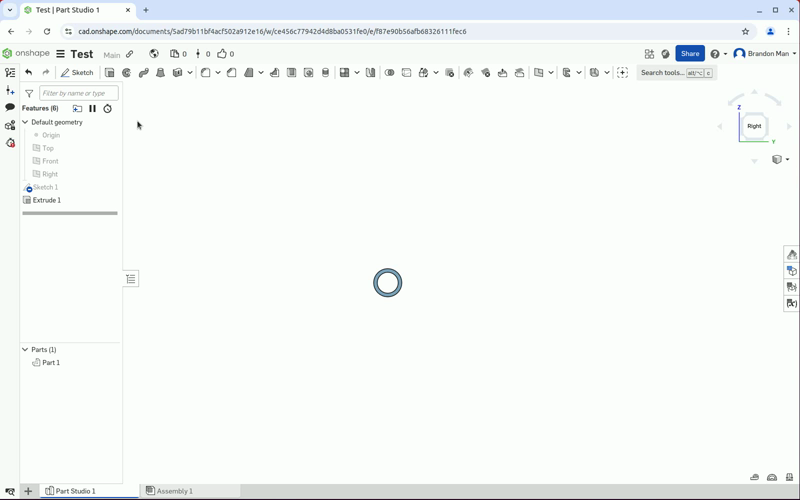
key(shift+h)
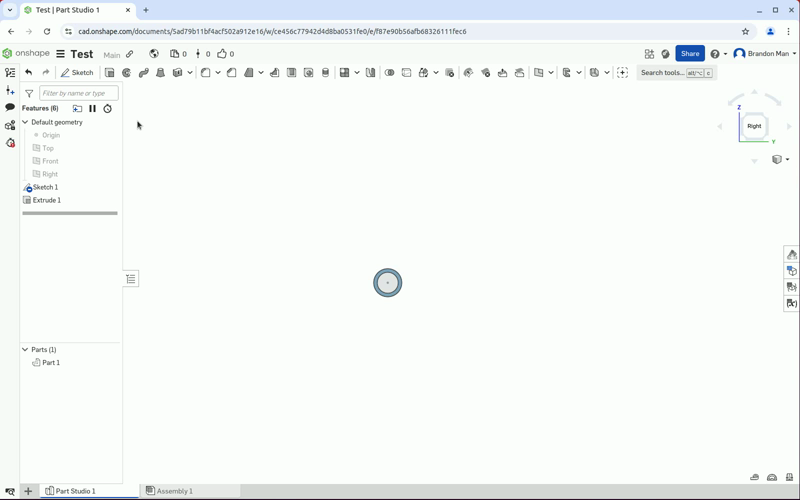
key(shift+h)
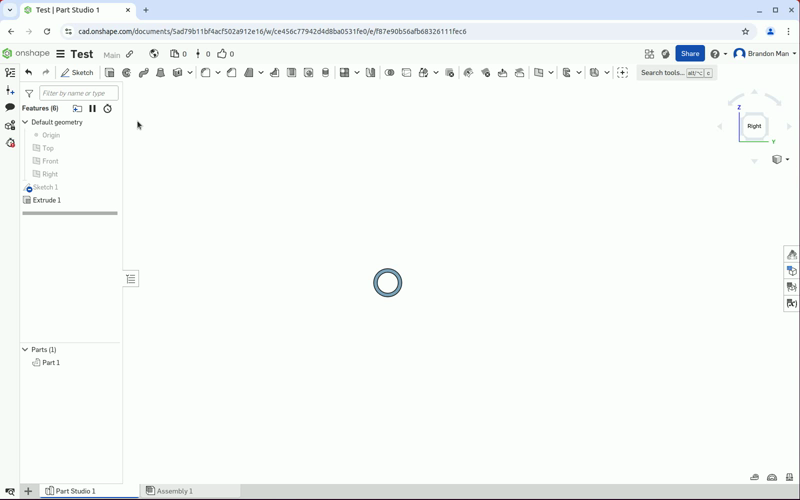
mouse_move(73, 189)
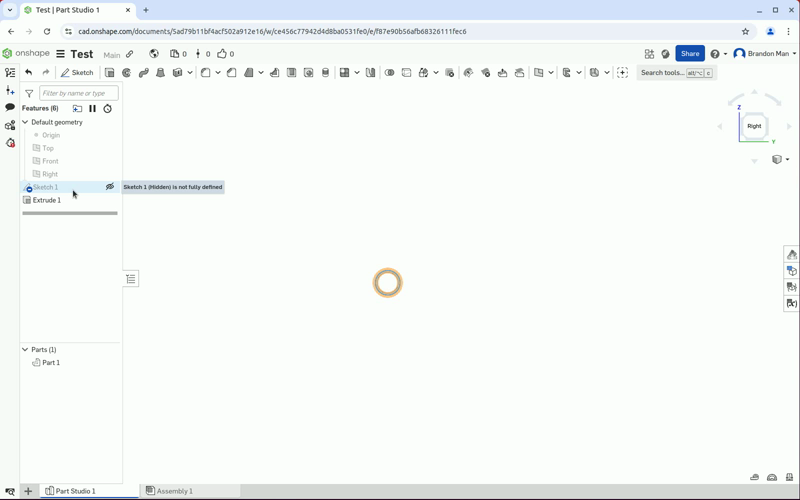
click(73, 189)
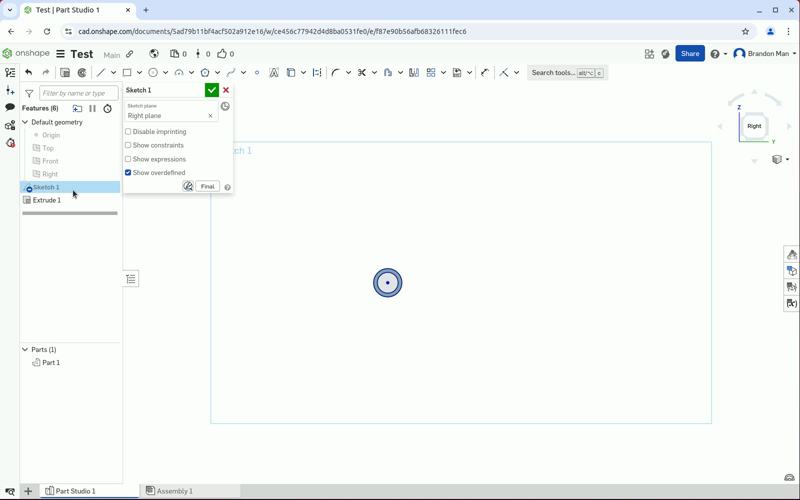
mouse_move(229, 92)
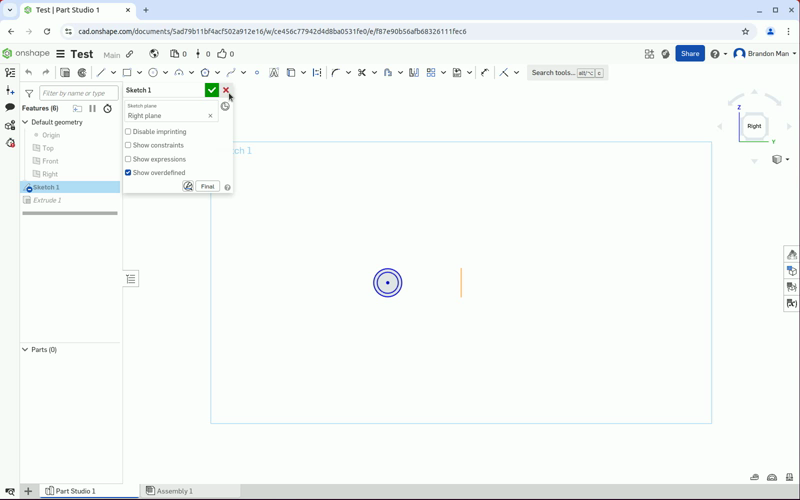
click(229, 92)
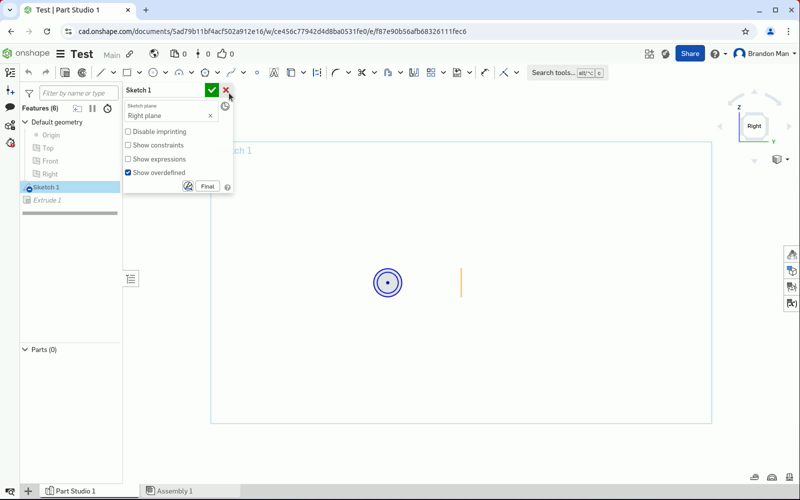
key(shift+s)
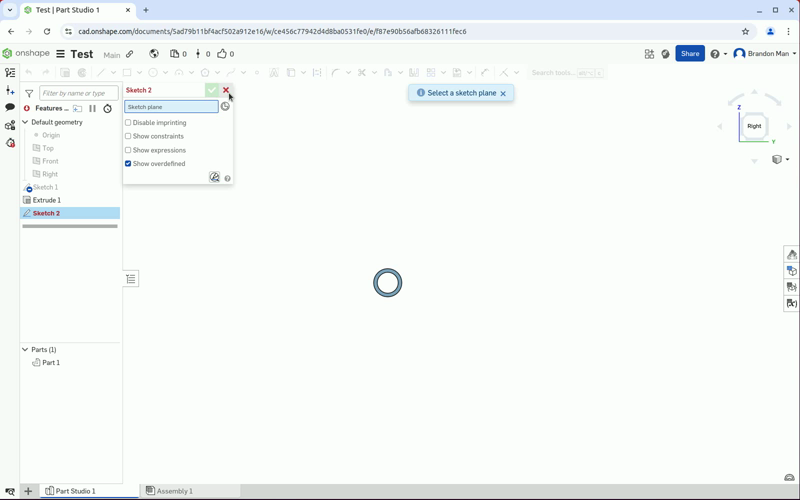
mouse_move(73, 176)
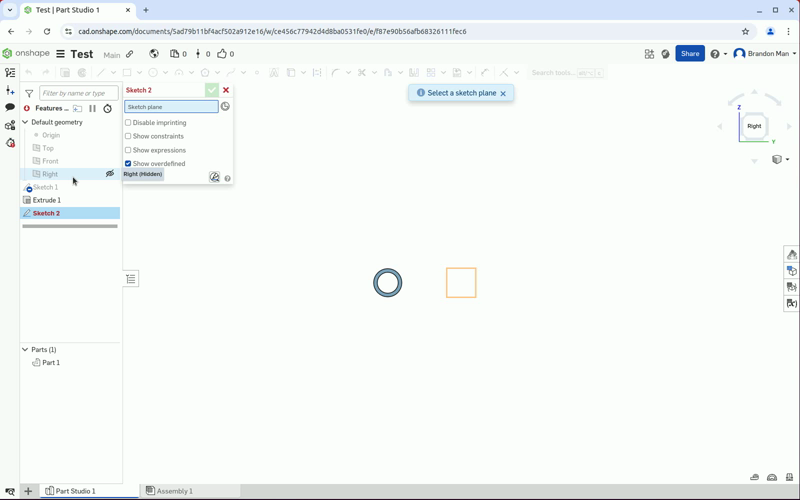
click(73, 176)
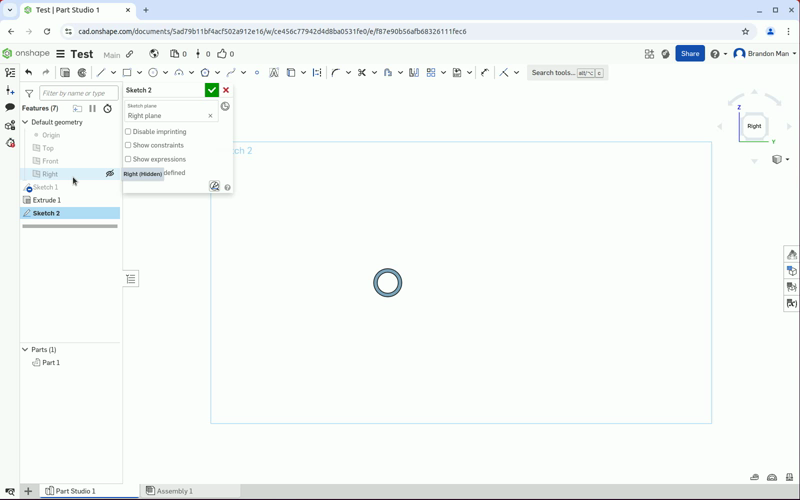
mouse_move(73, 352)
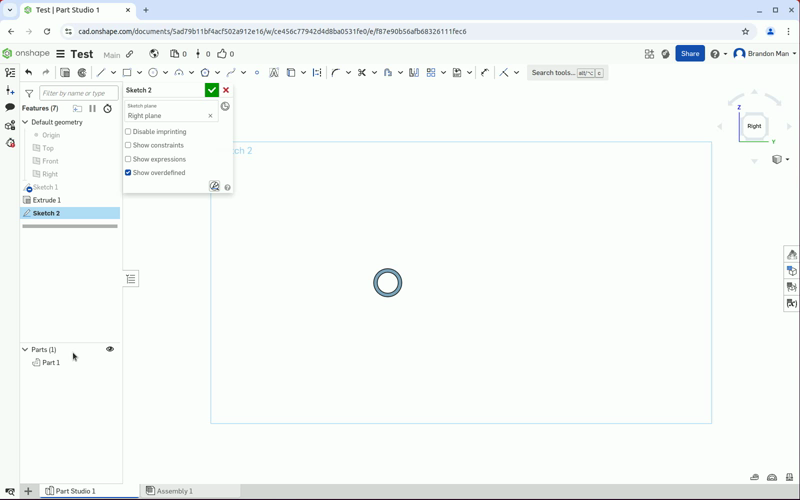
key(y)
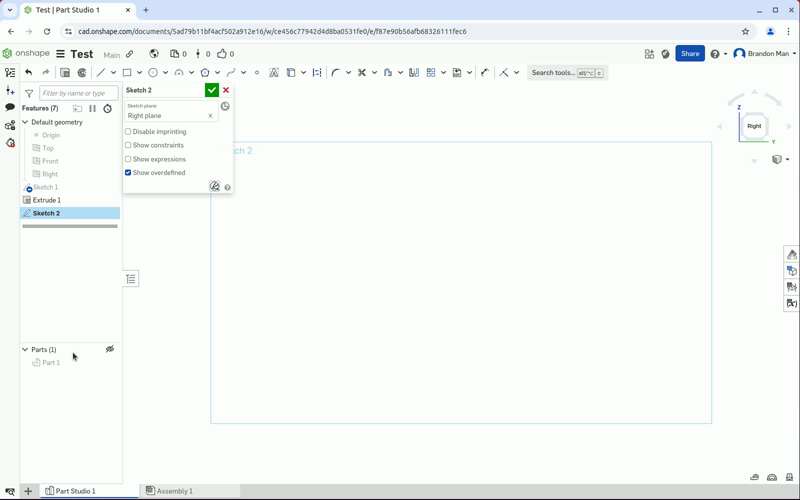
key(a)
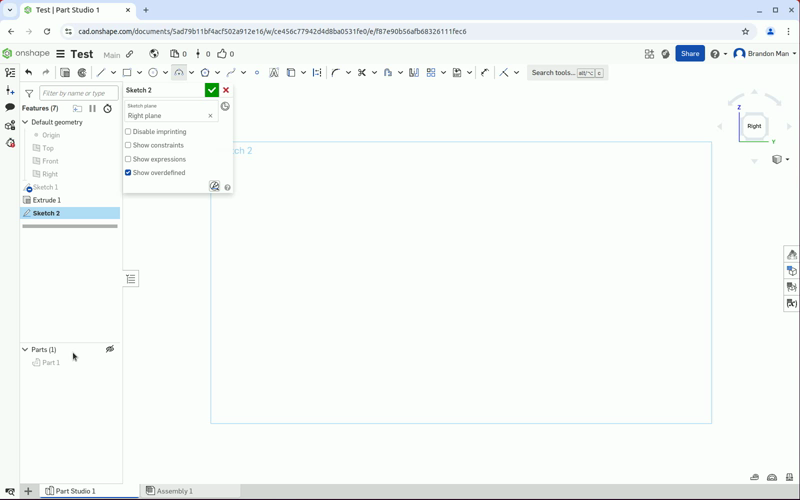
key_down(shift)
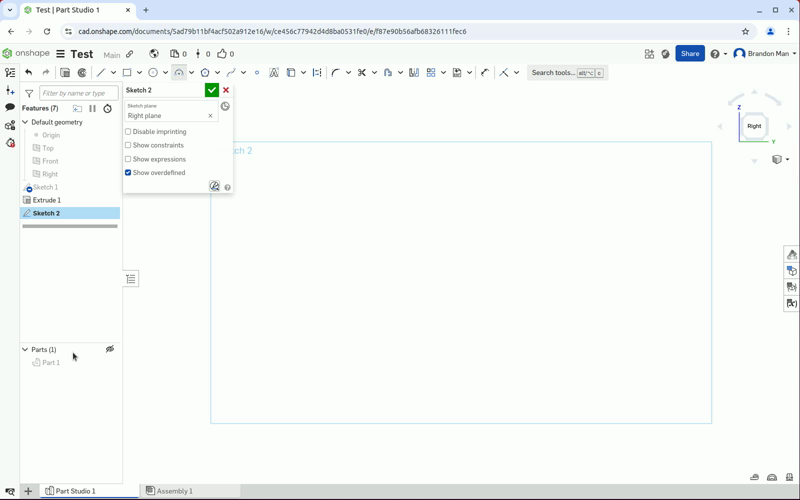
mouse_move(350, 387)
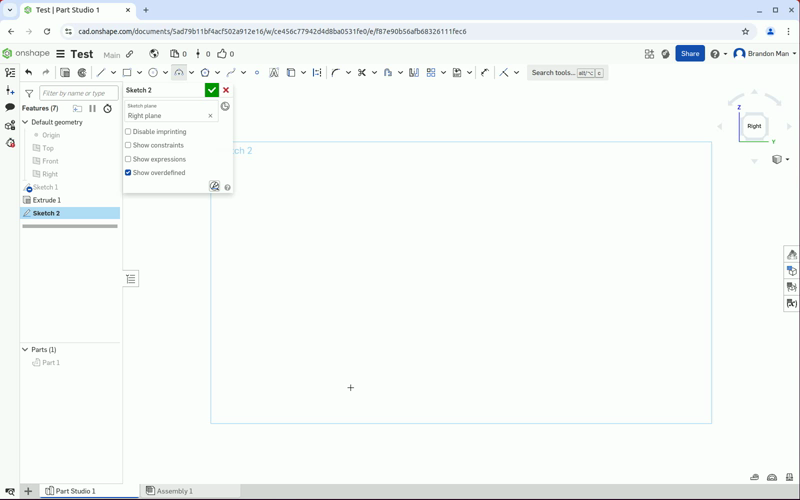
click(350, 387)
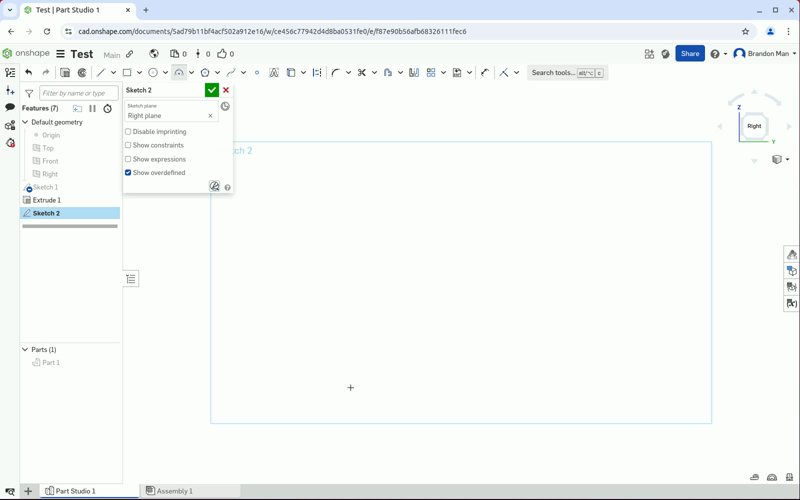
key_up(shift)
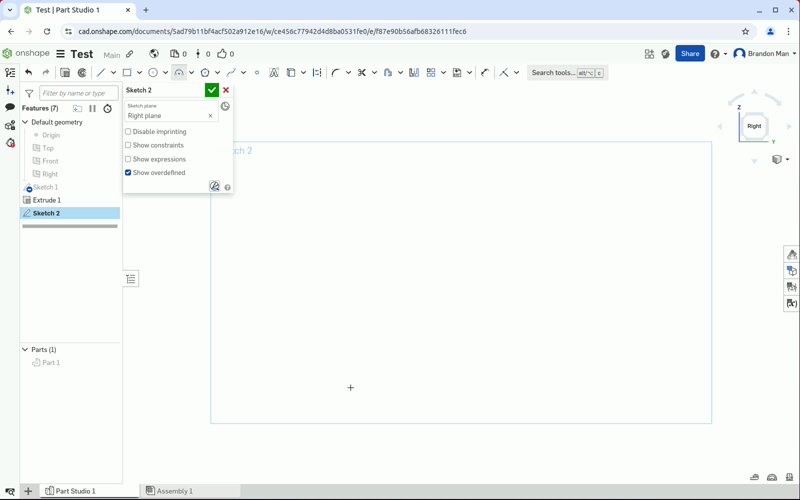
key_down(shift)
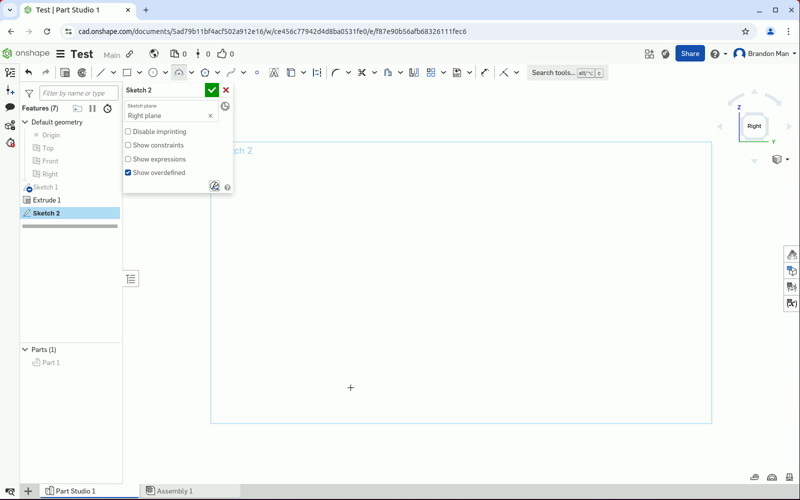
mouse_move(350, 200)
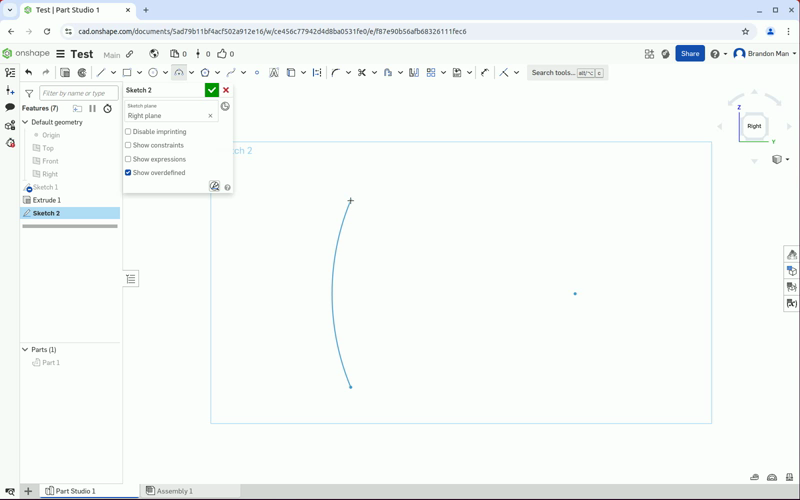
click(350, 200)
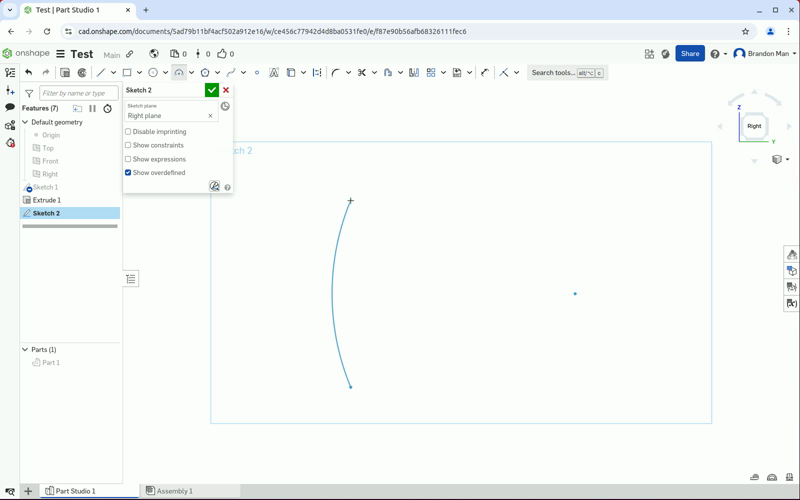
mouse_move(492, 293)
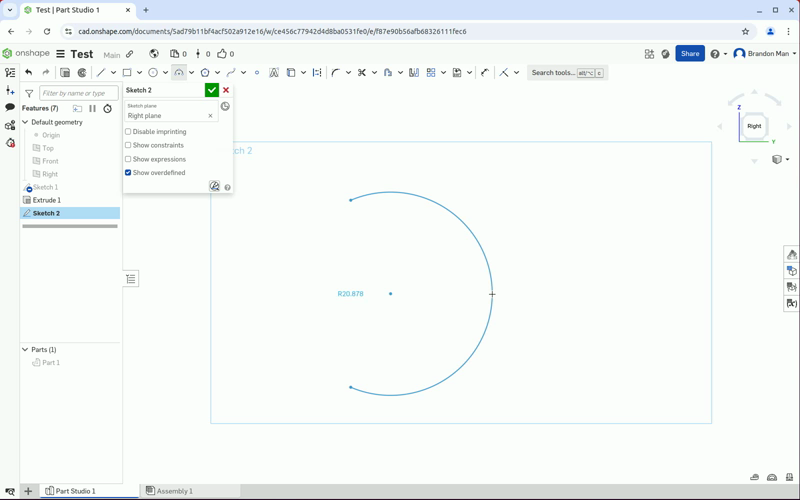
click(492, 293)
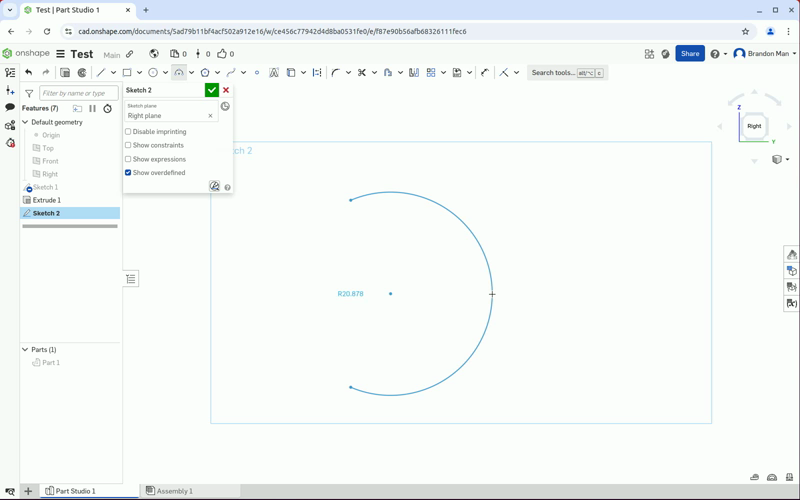
key_up(shift)
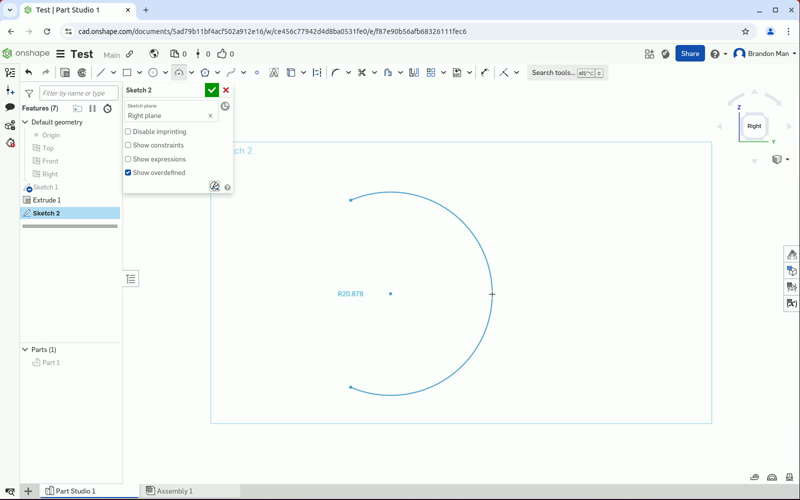
key(esc)
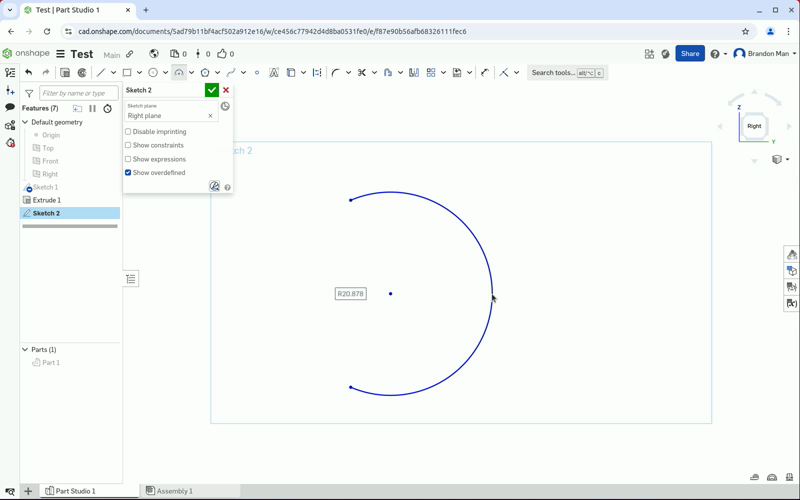
key(l)
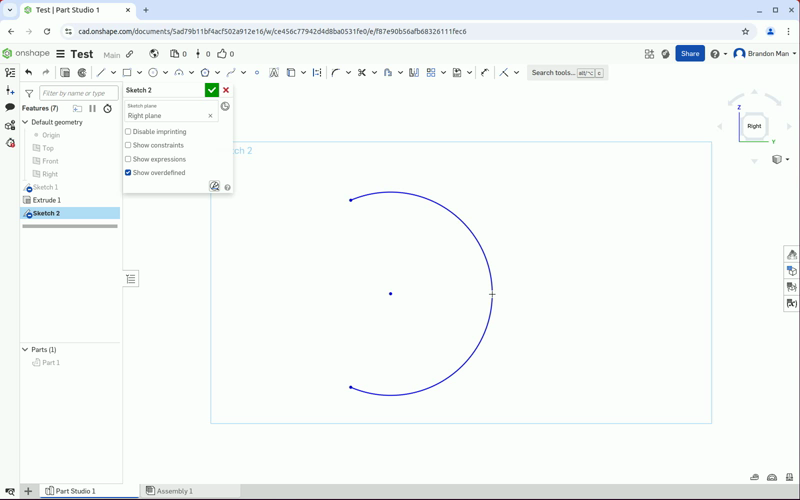
mouse_move(350, 200)
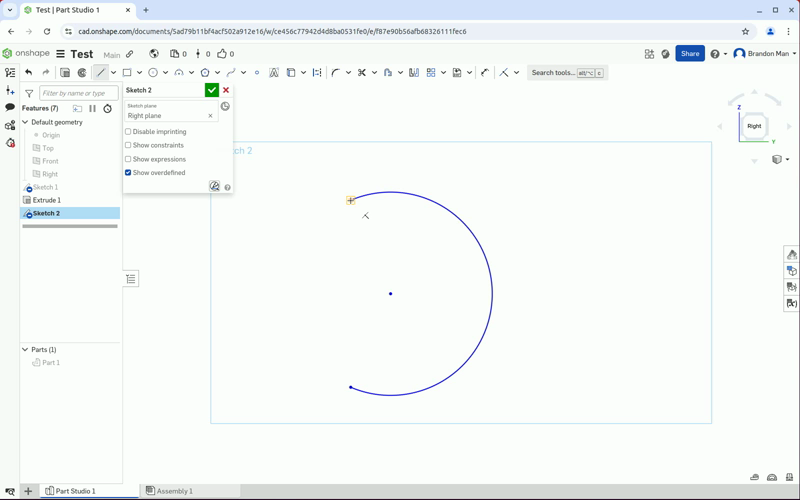
click(350, 200)
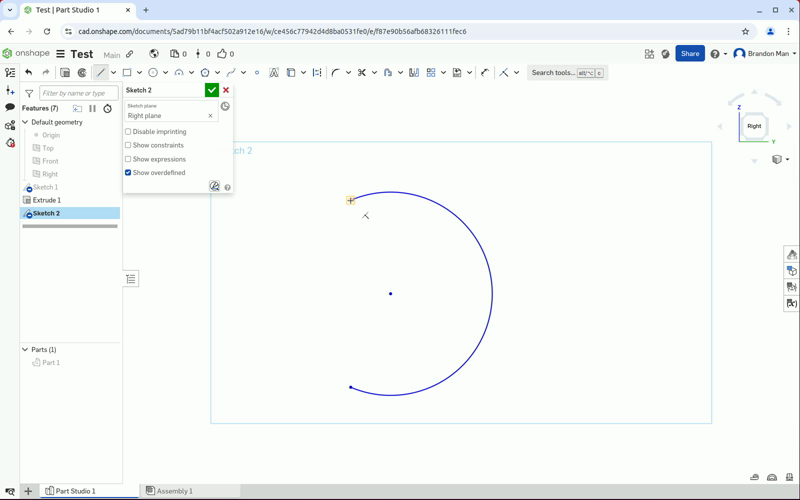
key_down(shift)
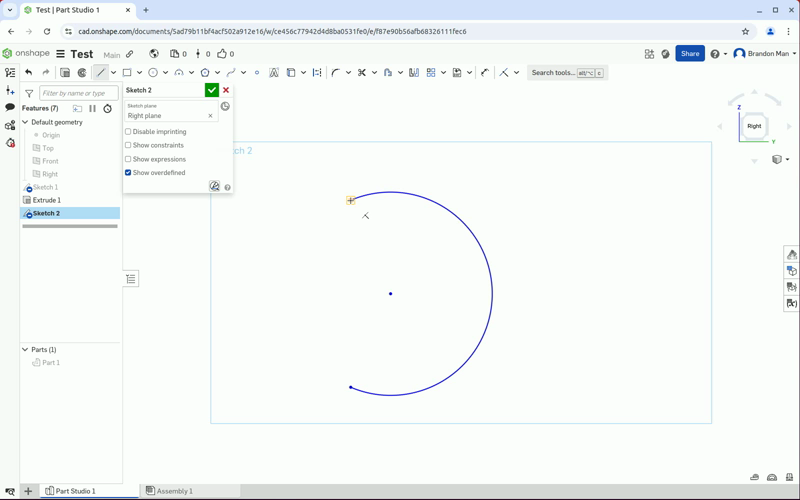
mouse_move(380, 200)
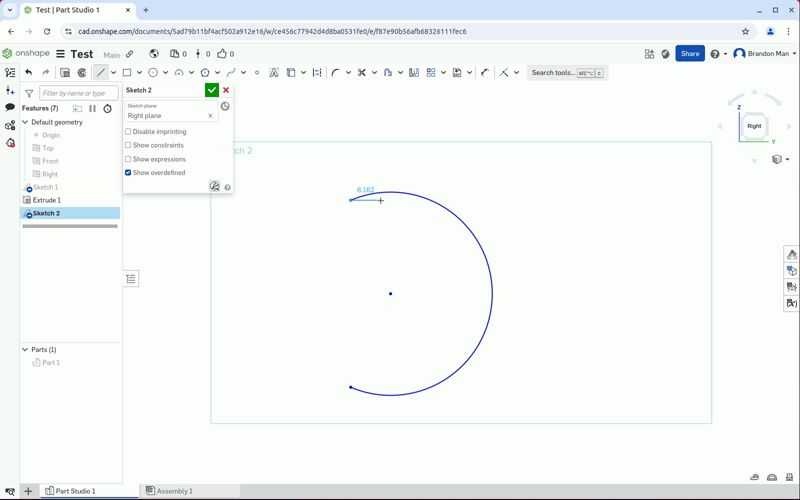
mouse_move(352, 202)
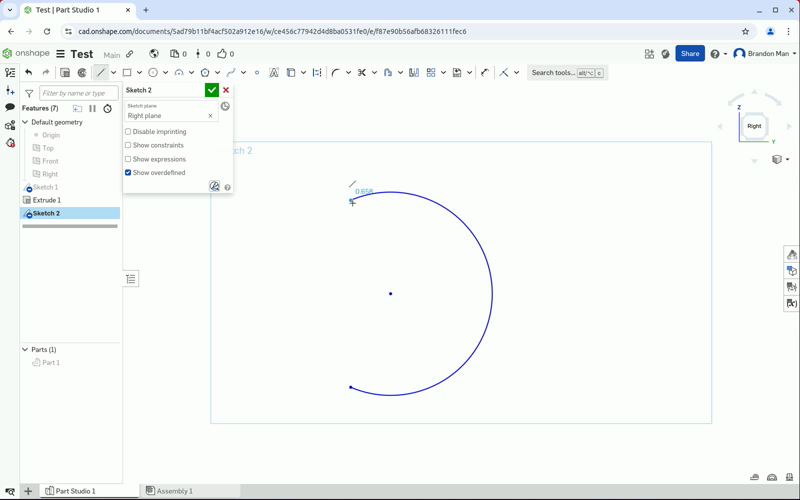
scroll(6)
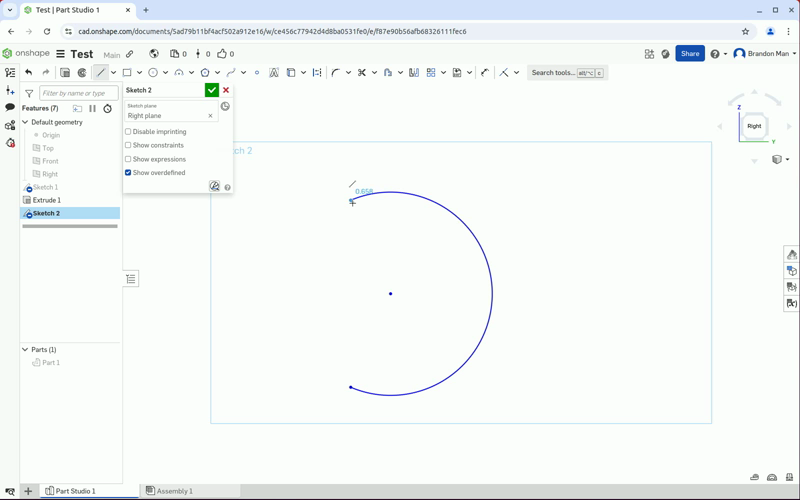
scroll(6)
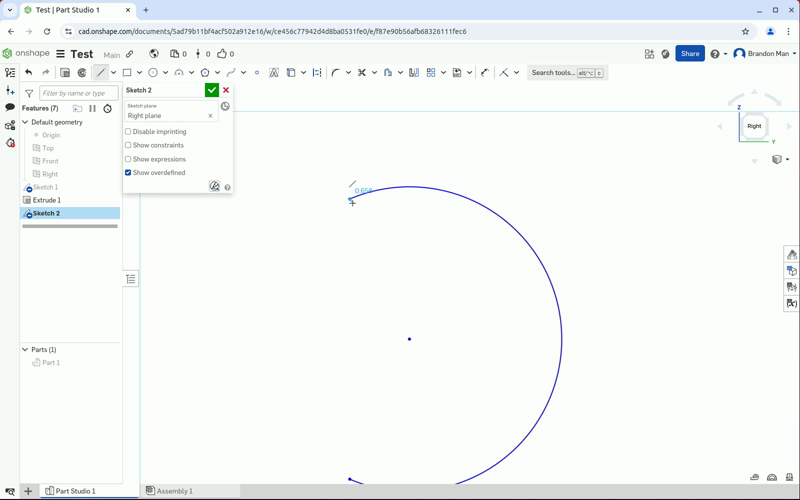
scroll(6)
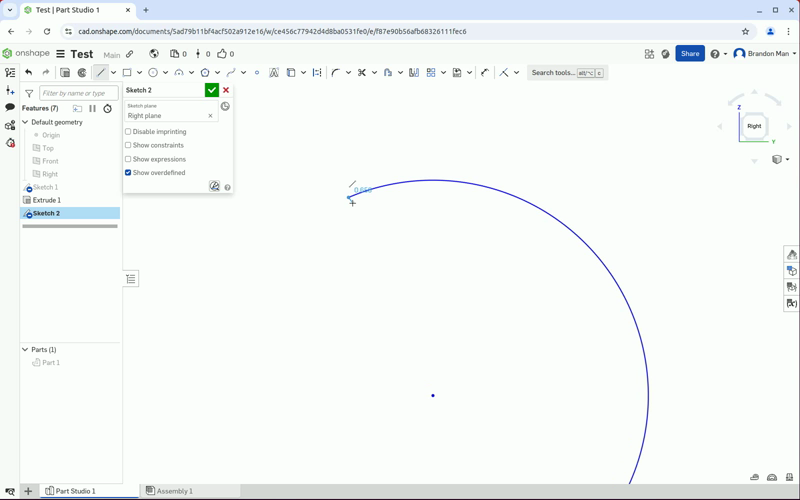
scroll(6)
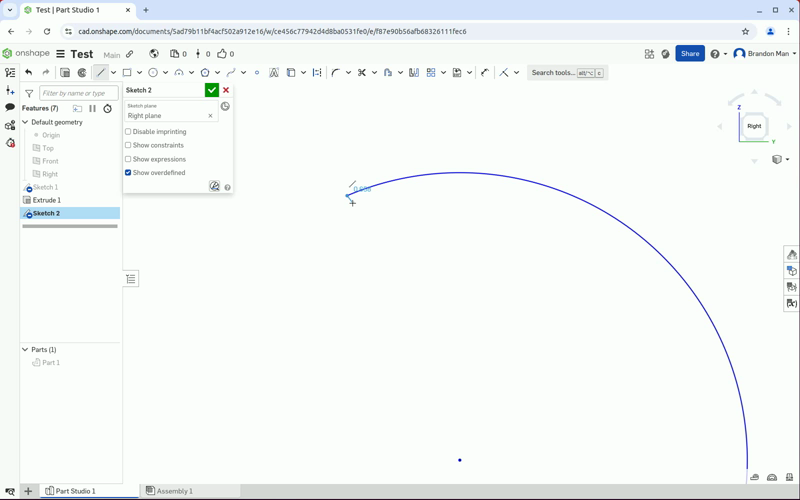
scroll(6)
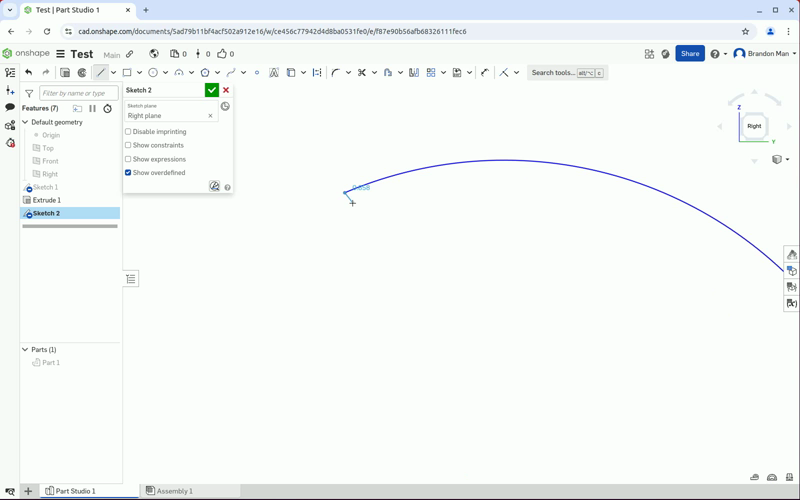
scroll(6)
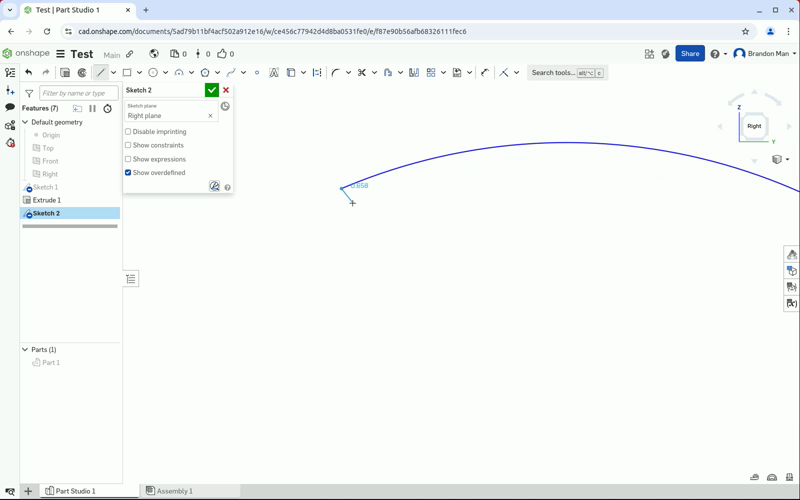
scroll(6)
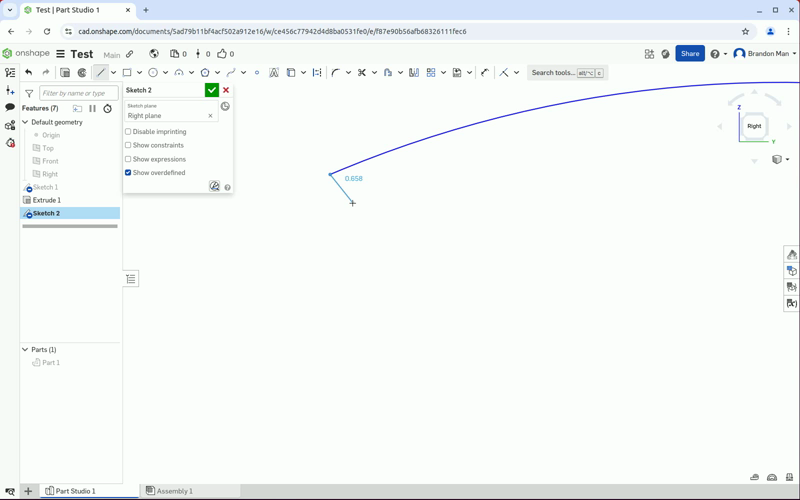
click(352, 202)
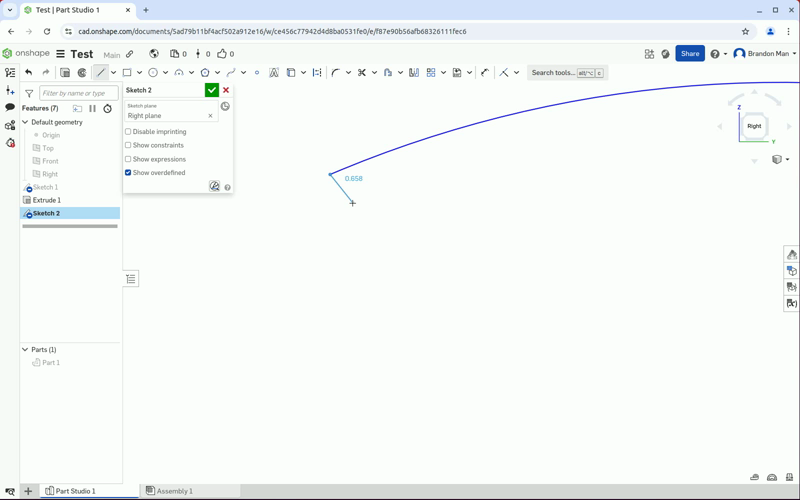
scroll(-6)
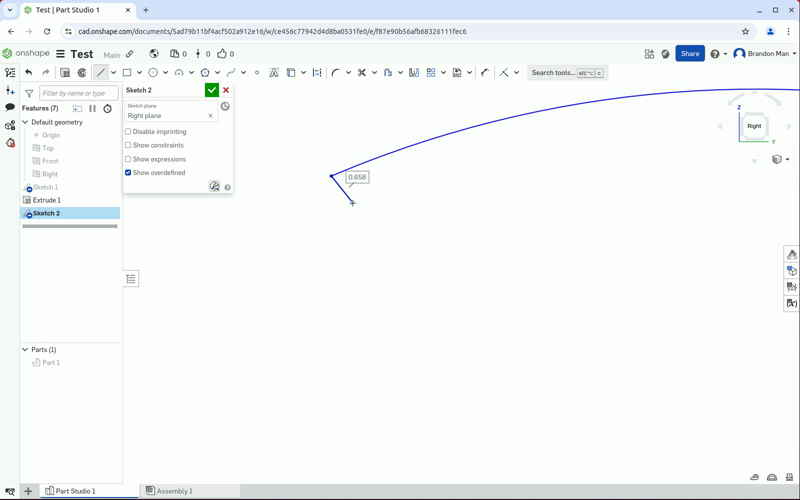
scroll(-6)
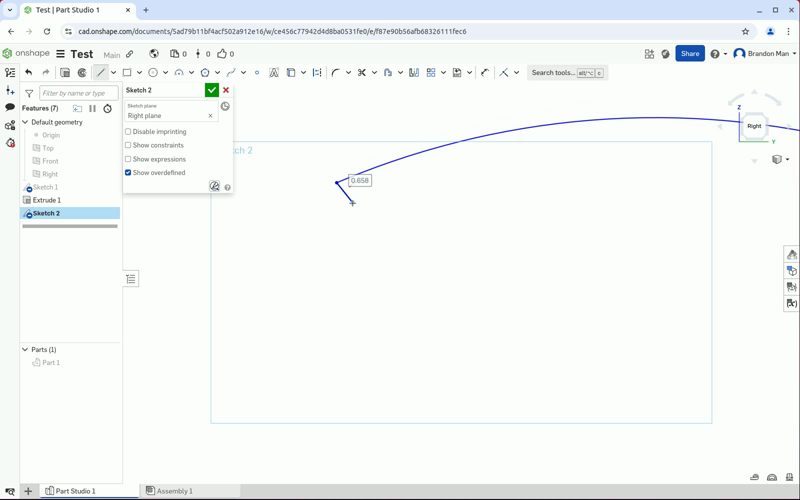
scroll(-6)
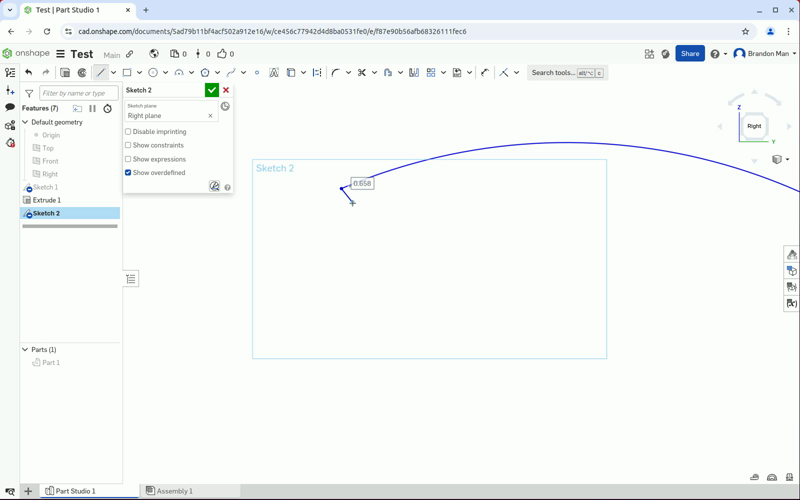
scroll(-6)
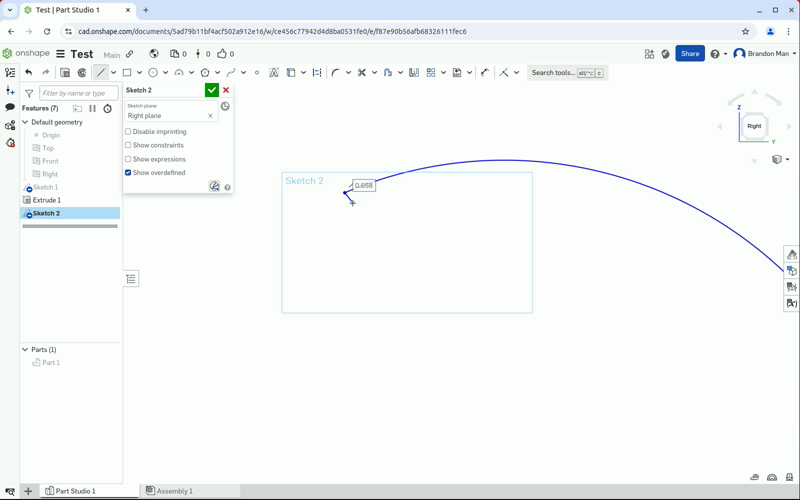
scroll(-6)
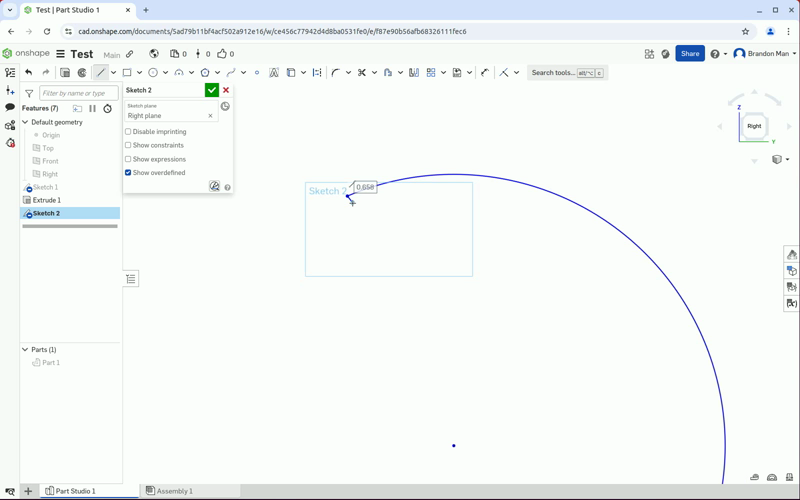
scroll(-6)
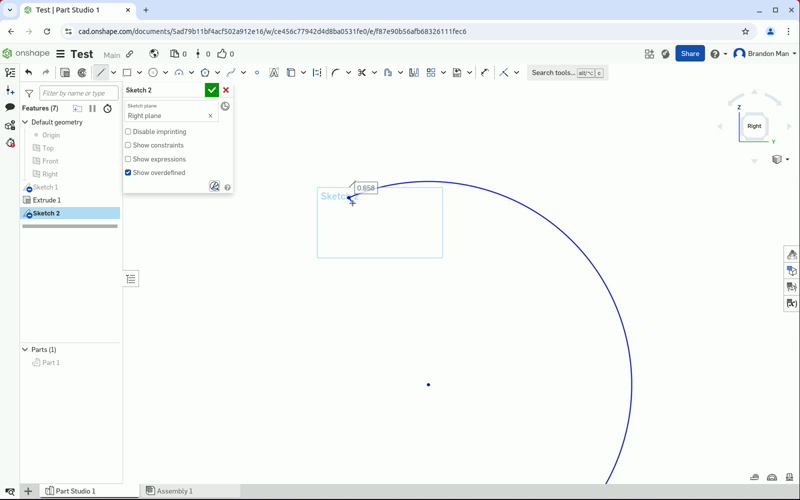
scroll(-6)
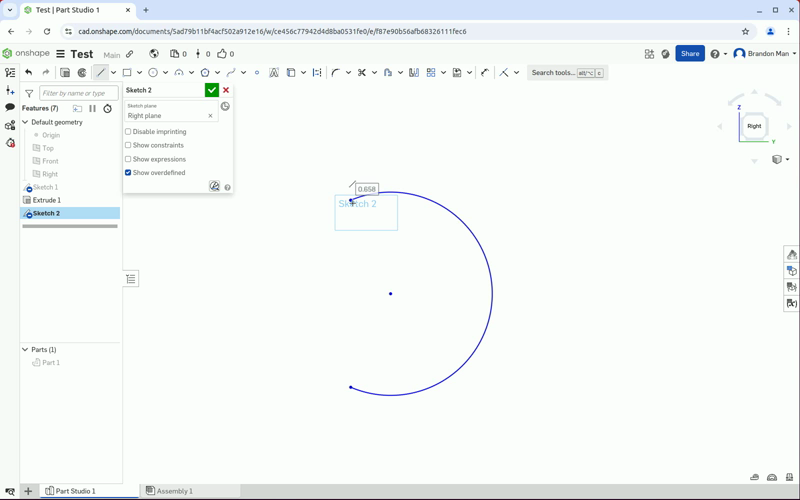
key_up(shift)
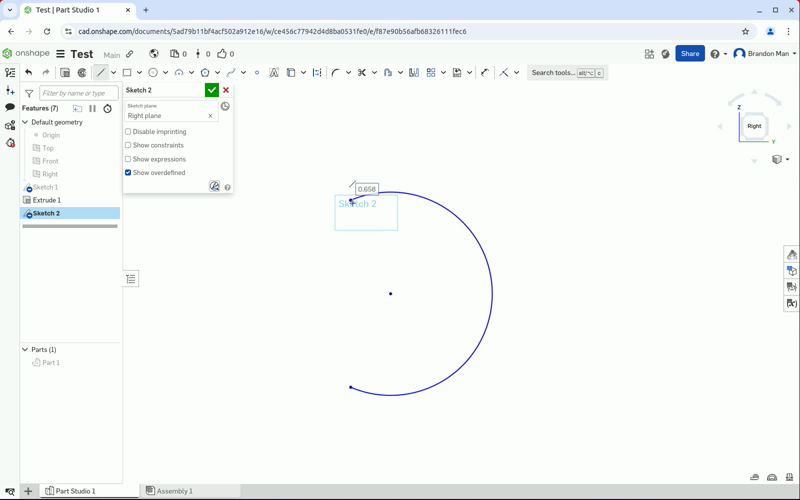
key(esc)
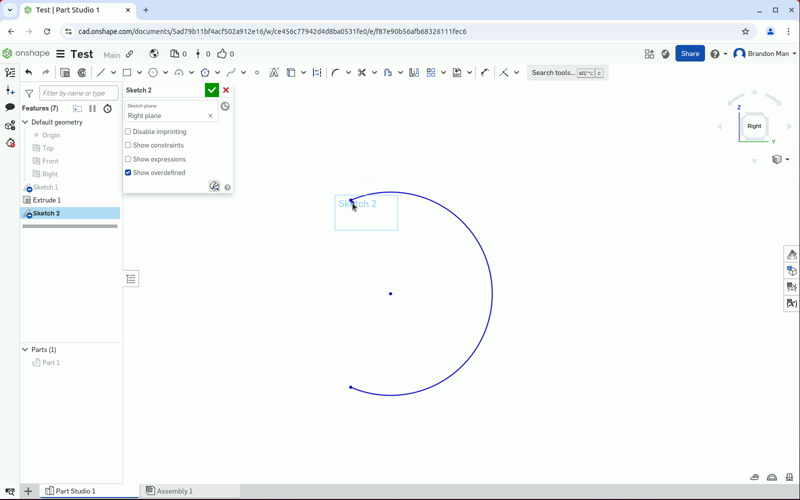
key(a)
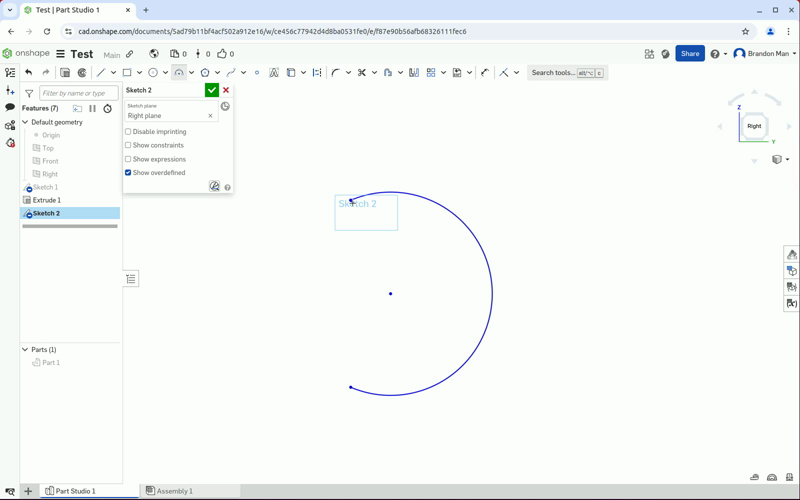
mouse_move(352, 202)
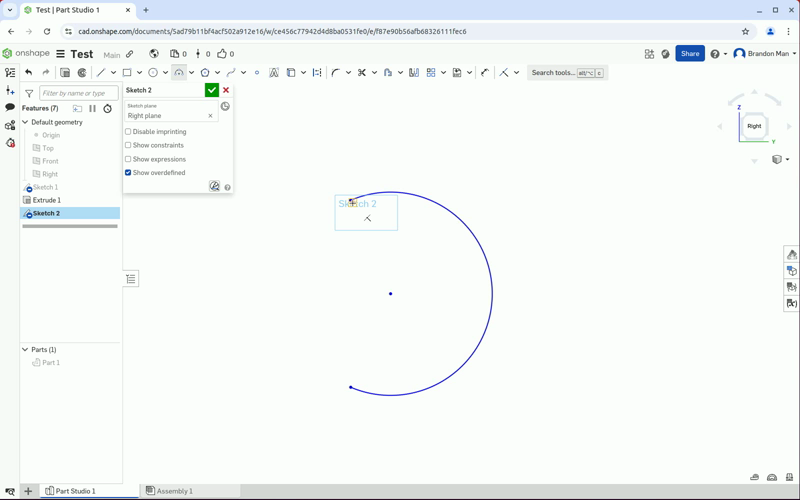
scroll(6)
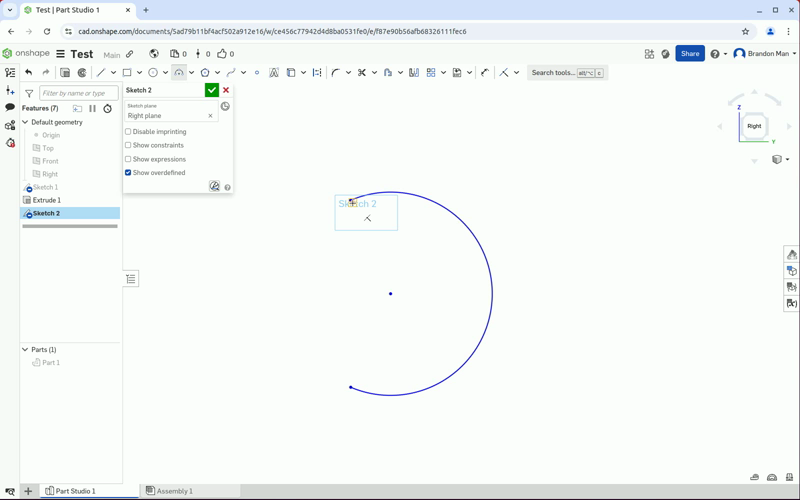
scroll(6)
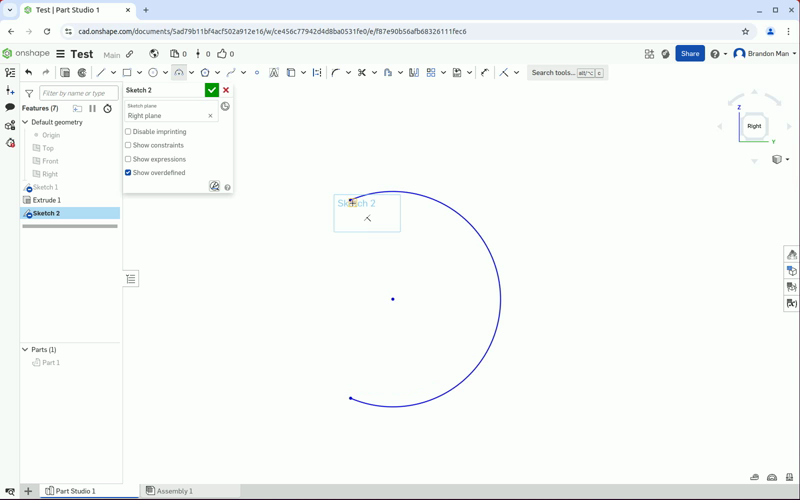
scroll(6)
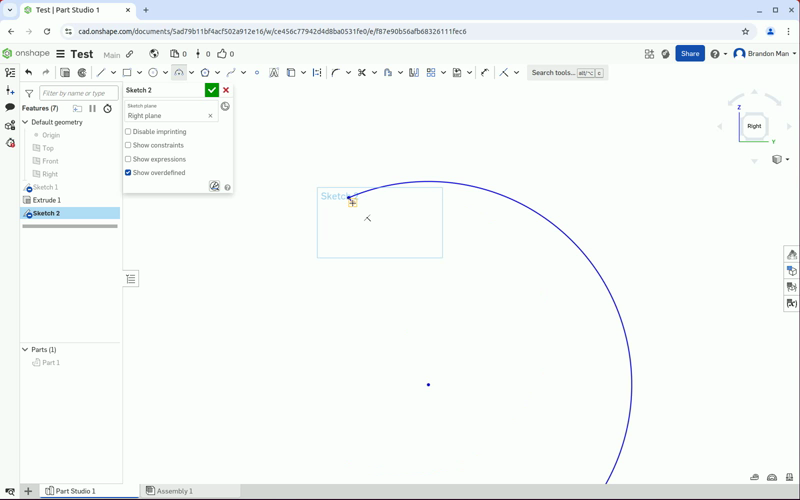
scroll(6)
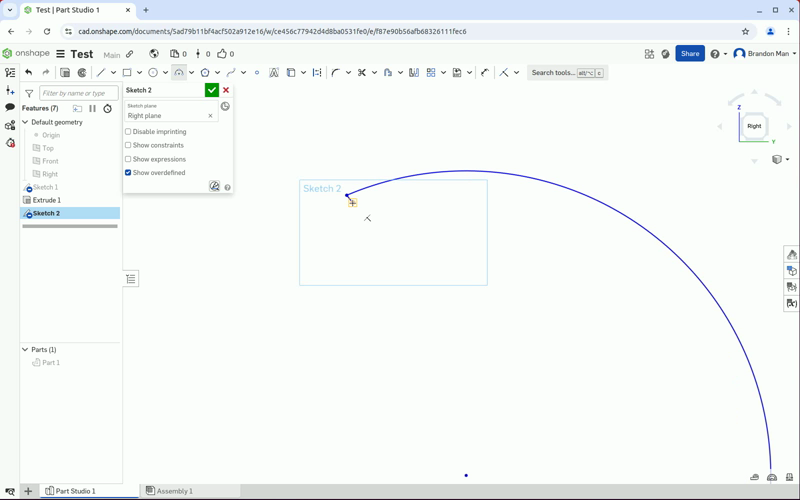
scroll(6)
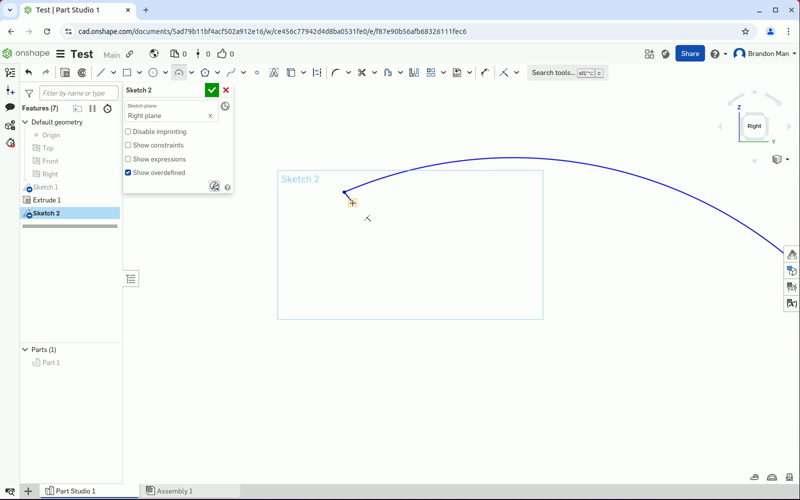
scroll(6)
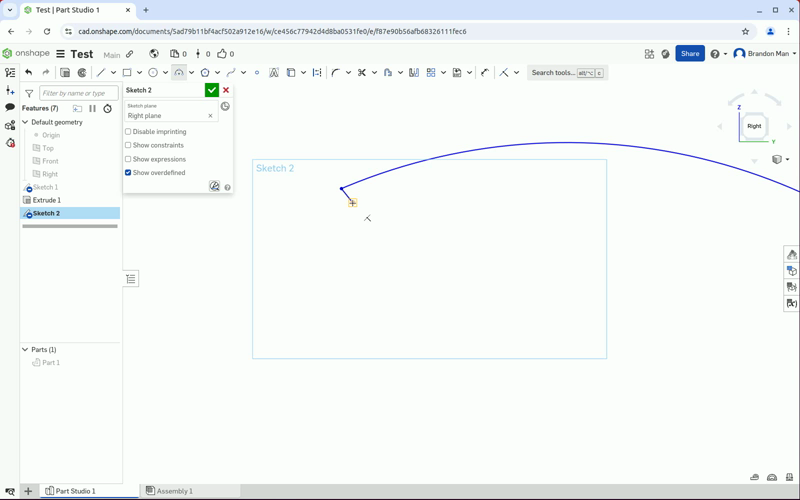
scroll(6)
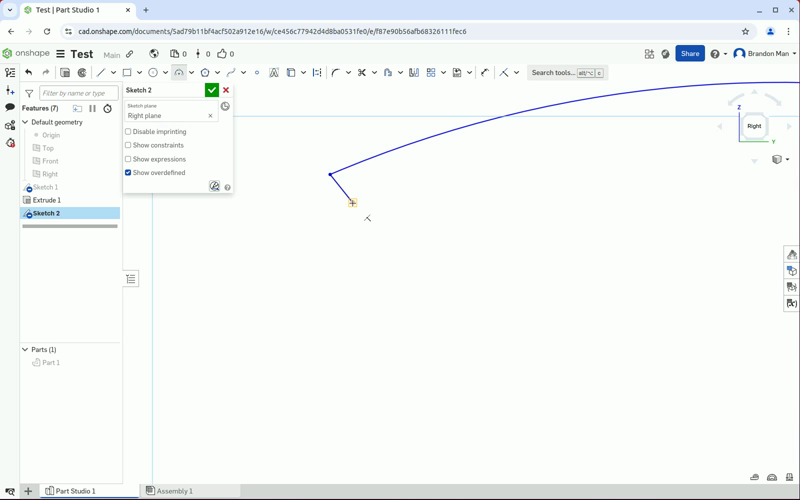
click(352, 202)
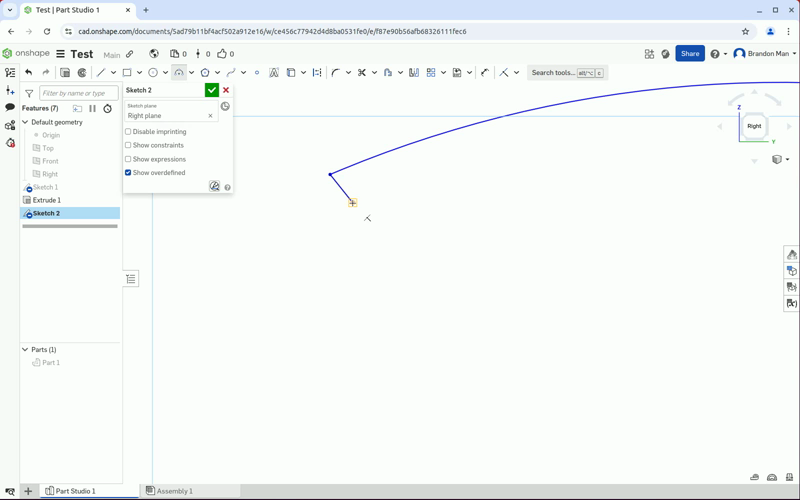
scroll(-6)
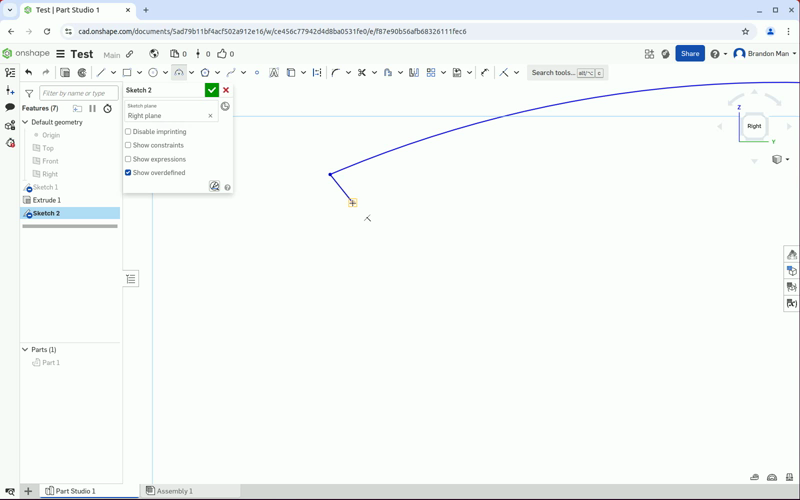
scroll(-6)
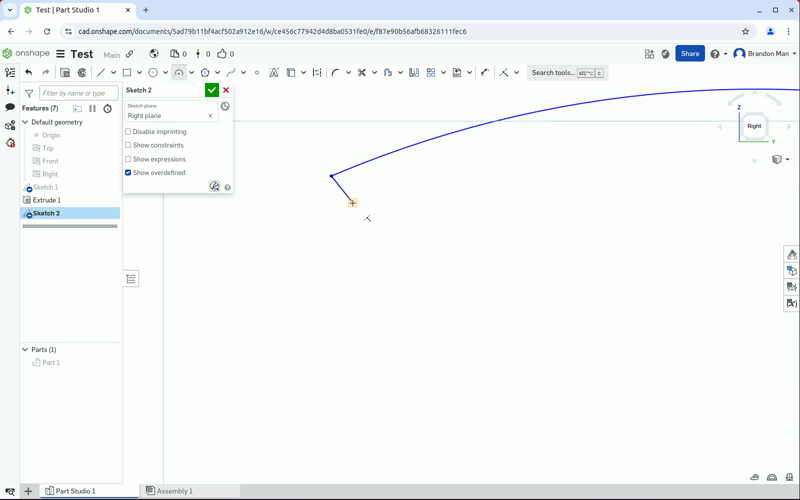
scroll(-6)
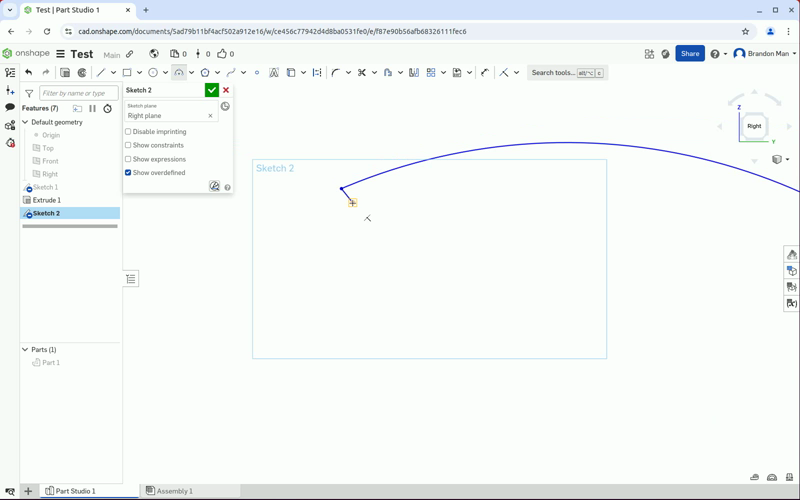
scroll(-6)
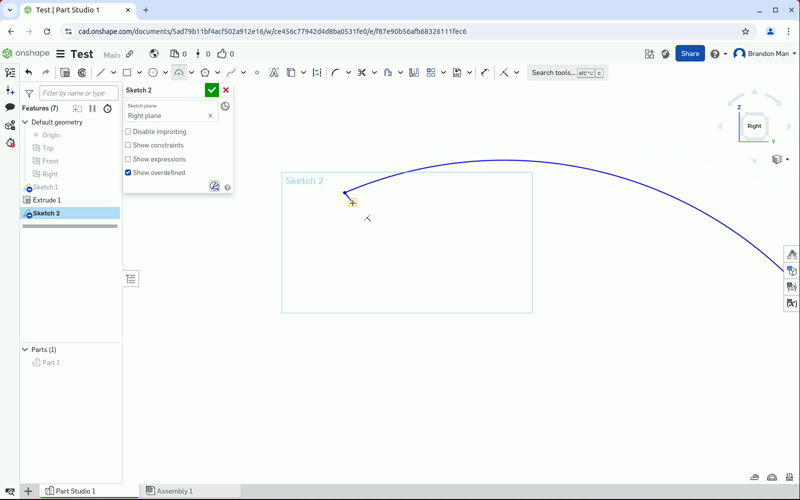
scroll(-6)
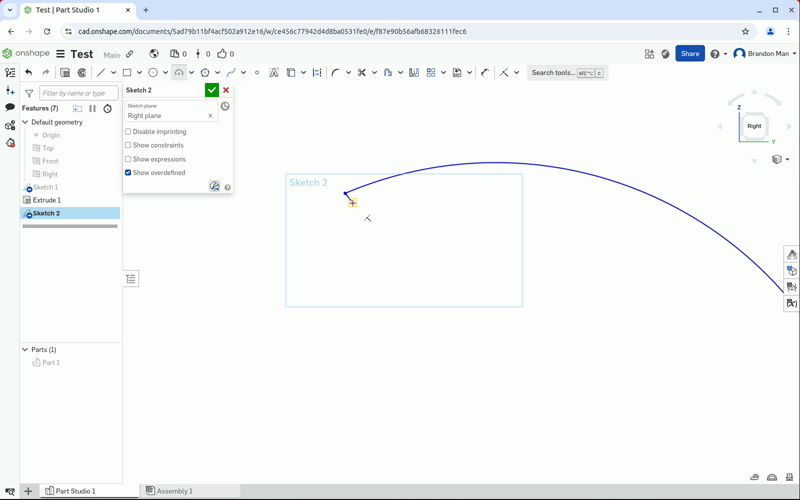
scroll(-6)
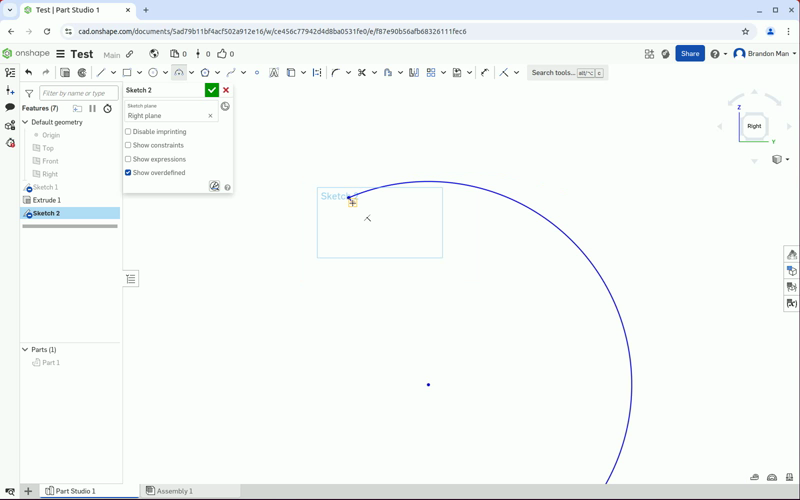
scroll(-6)
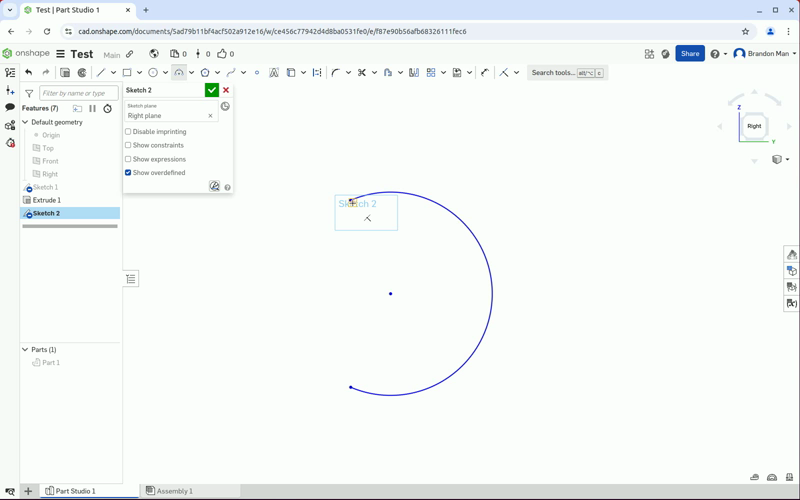
key_down(shift)
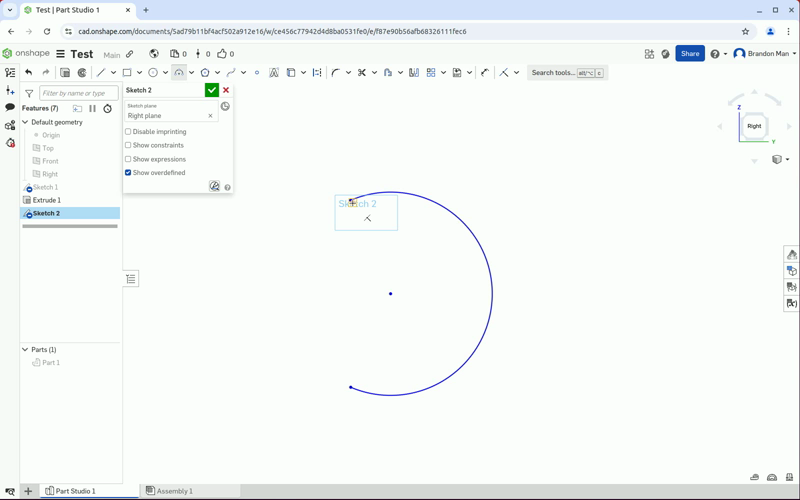
mouse_move(436, 381)
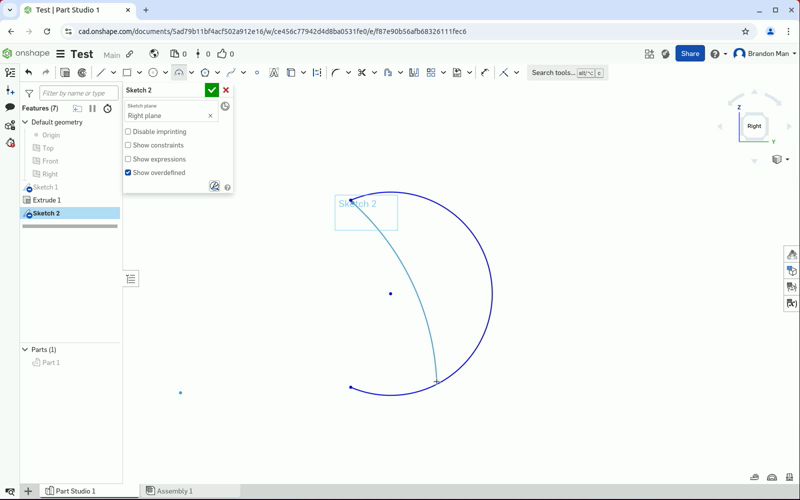
click(436, 381)
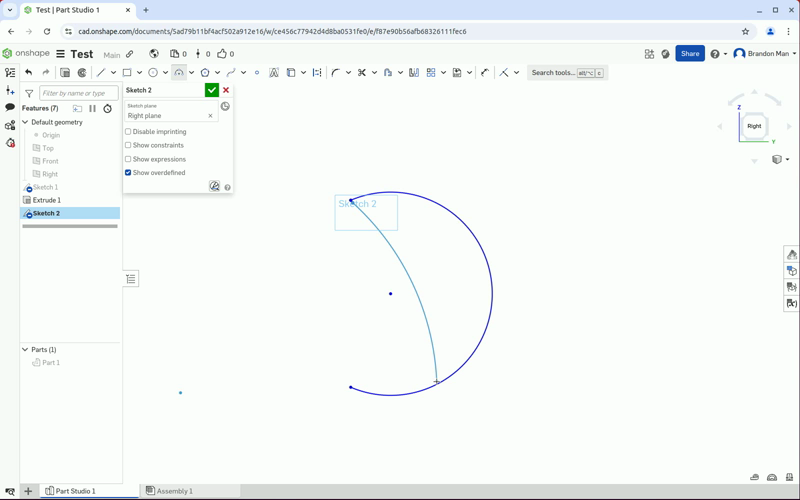
mouse_move(479, 251)
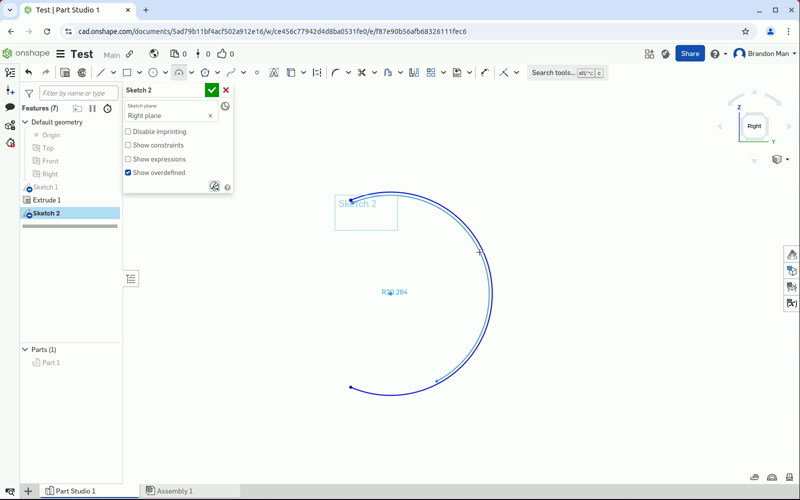
click(479, 251)
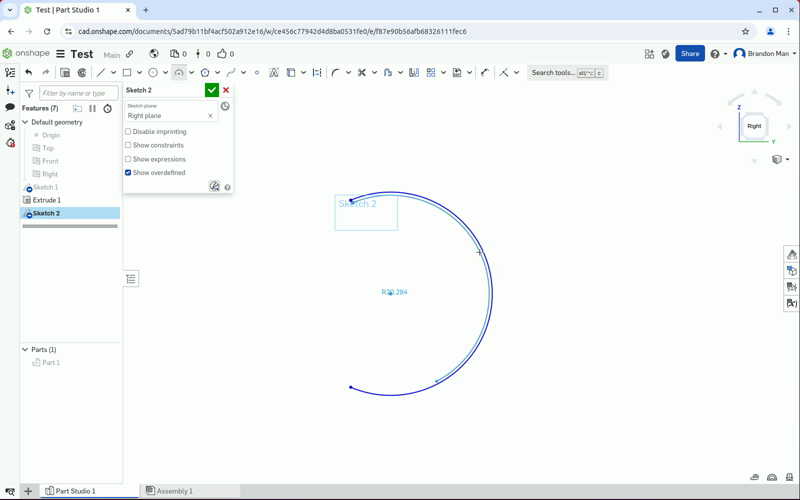
key_up(shift)
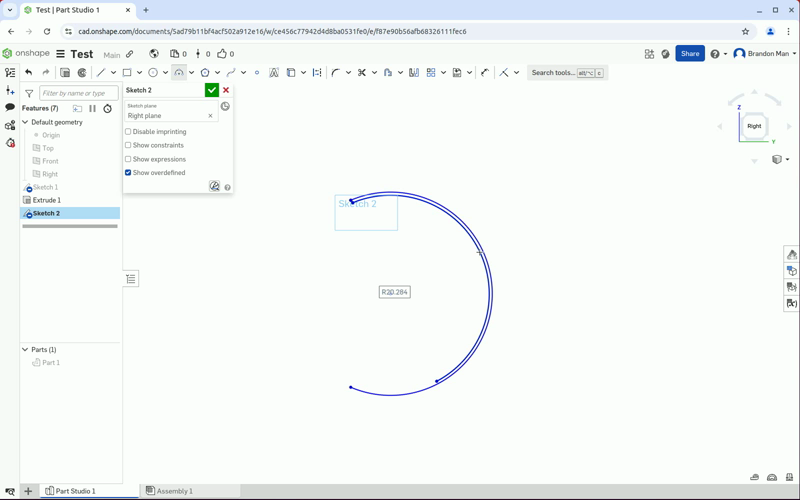
mouse_move(436, 381)
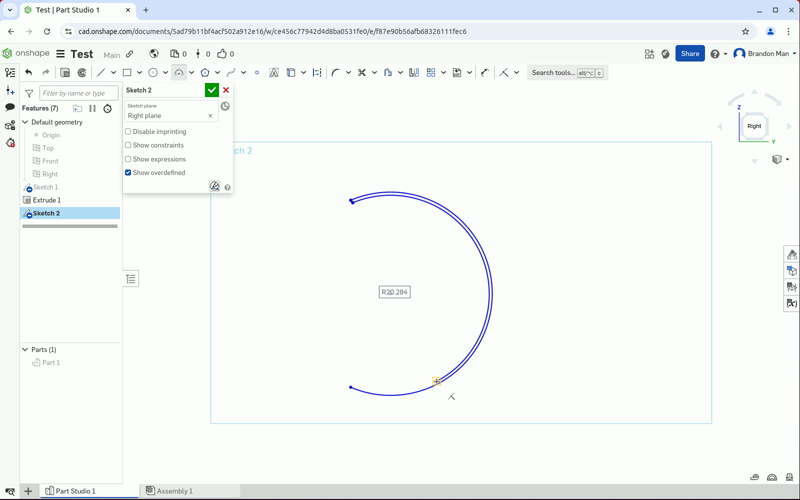
click(436, 381)
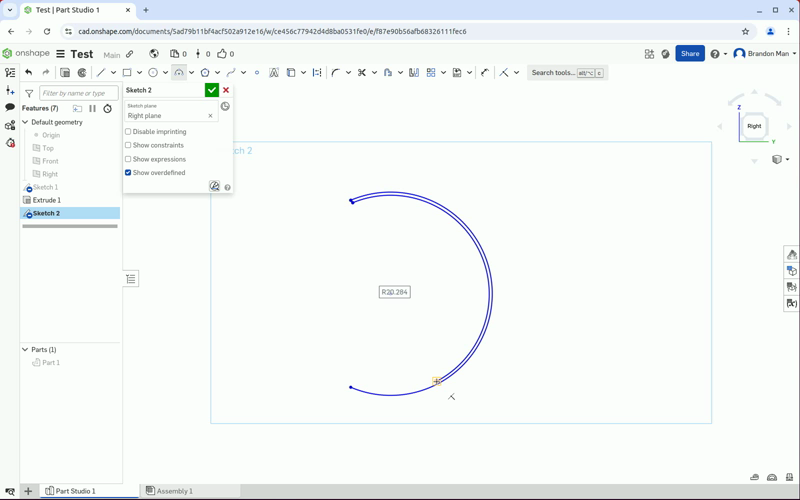
key_down(shift)
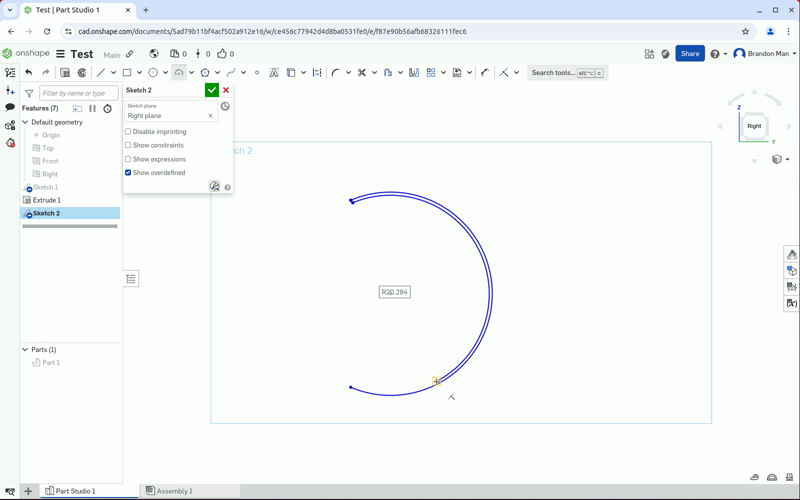
mouse_move(404, 391)
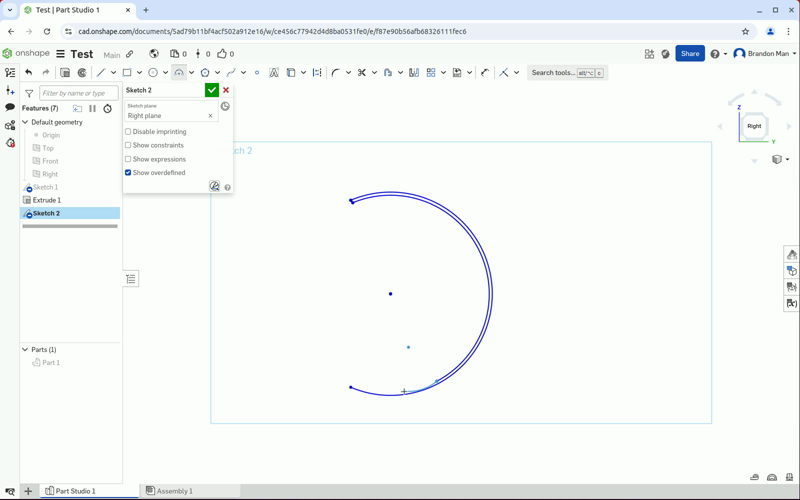
click(404, 391)
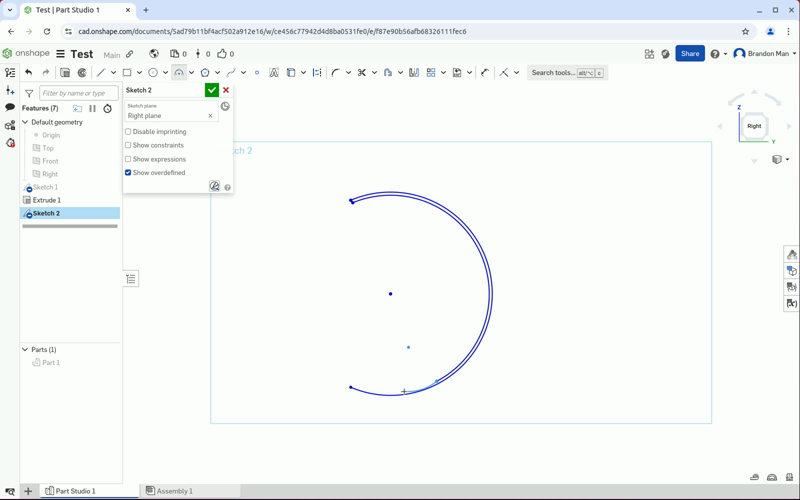
mouse_move(421, 390)
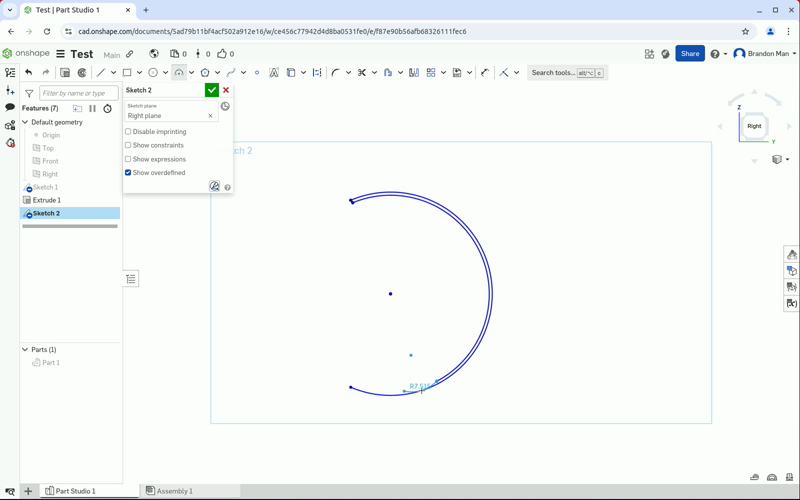
click(421, 390)
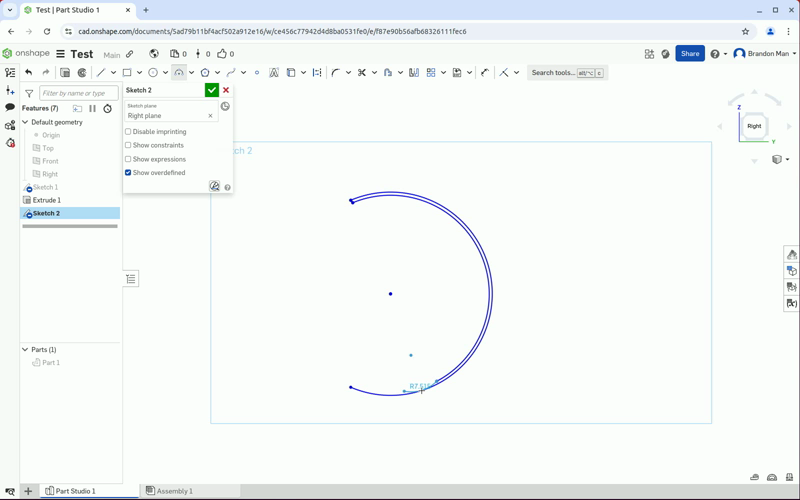
key_up(shift)
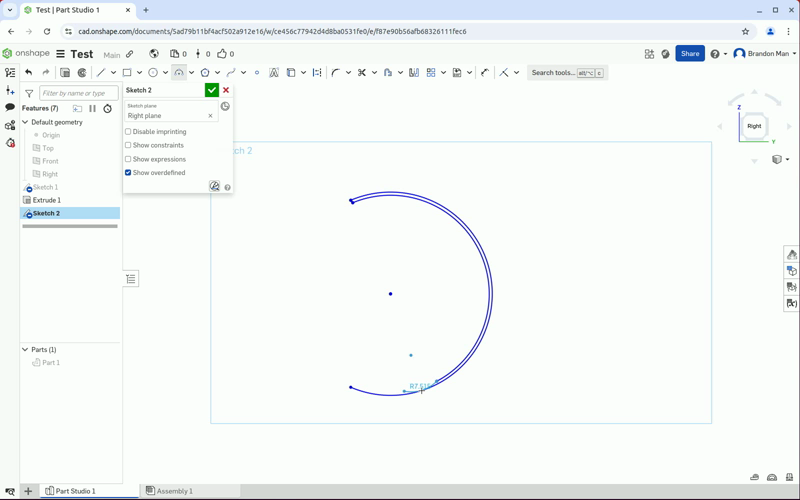
mouse_move(404, 391)
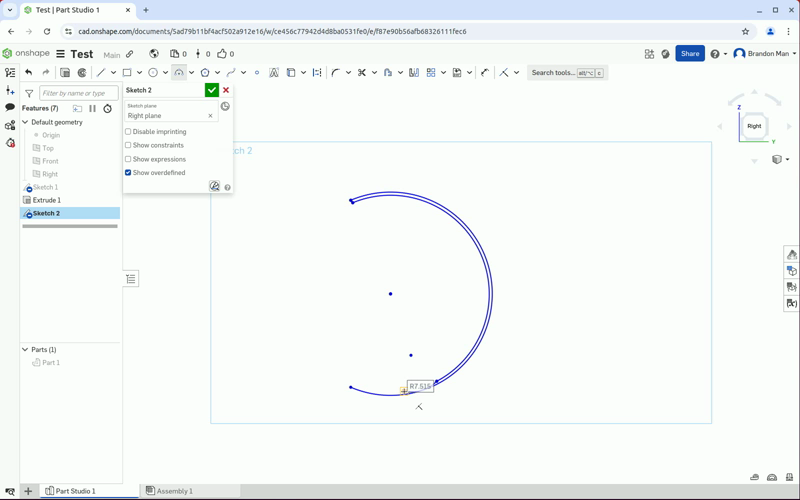
click(404, 391)
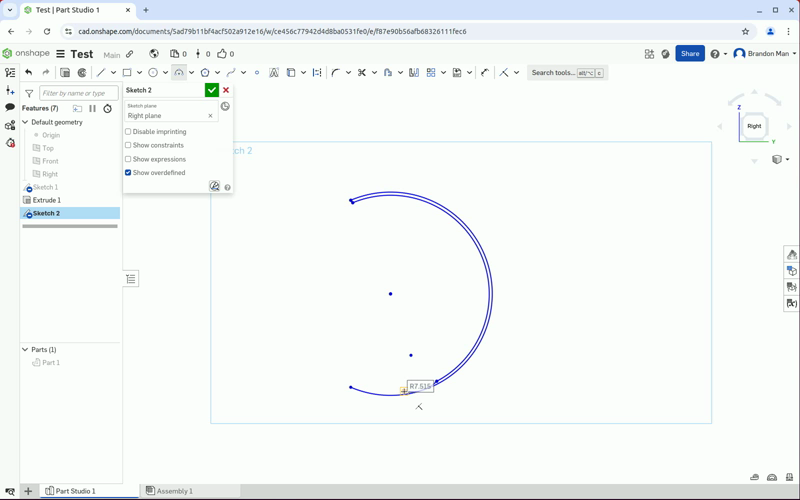
key_down(shift)
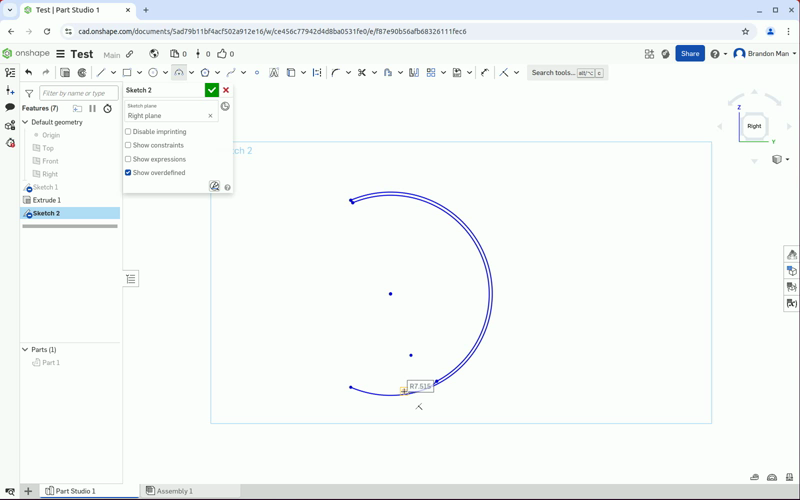
mouse_move(352, 385)
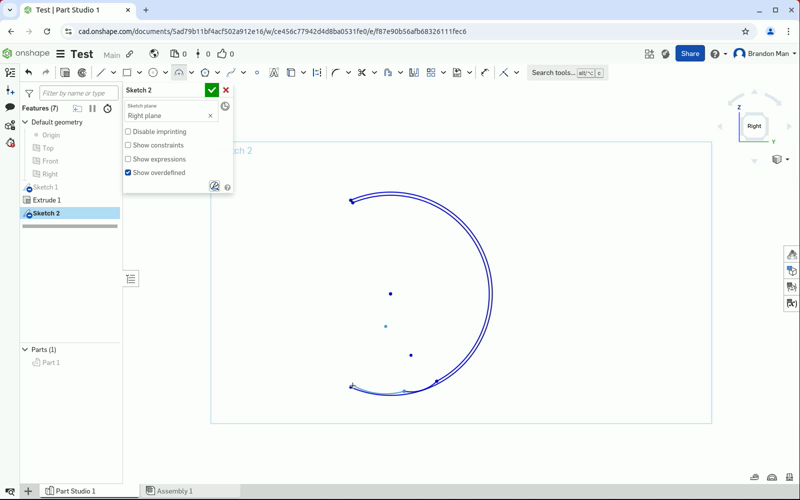
scroll(6)
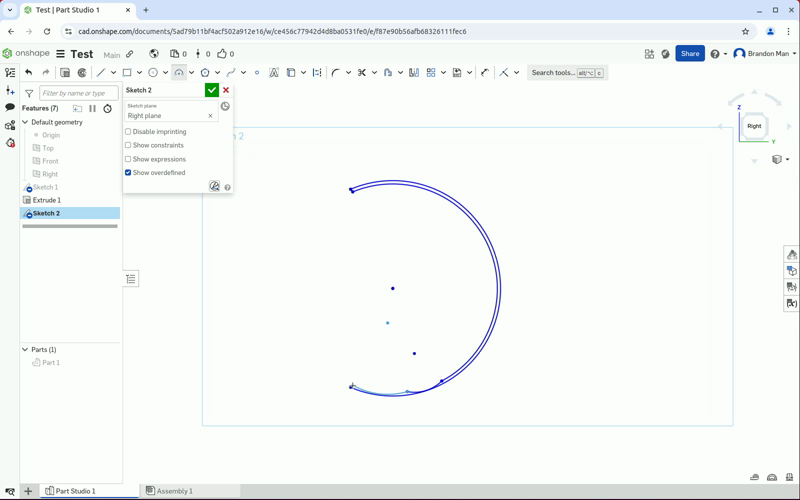
scroll(6)
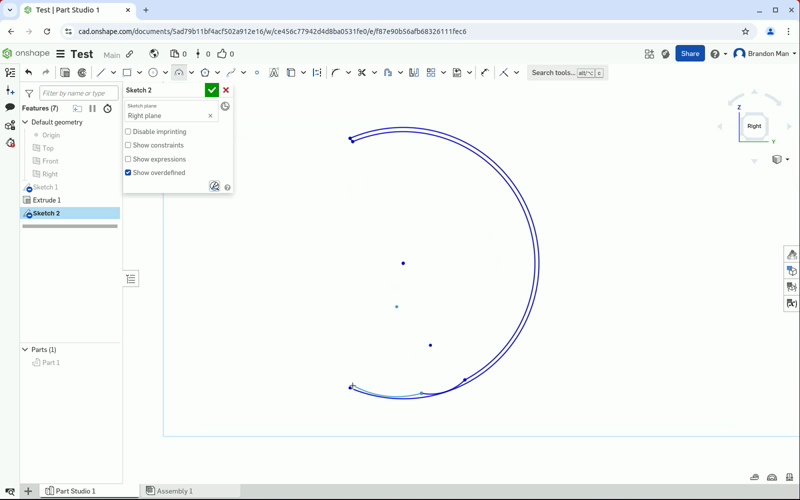
scroll(6)
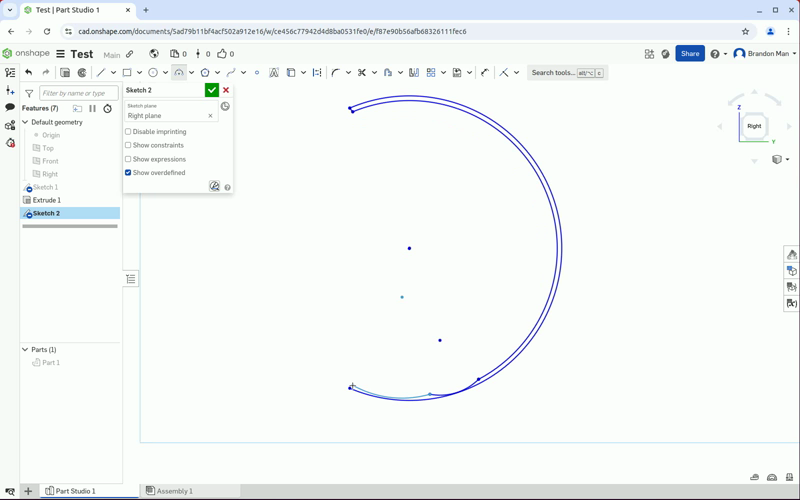
scroll(6)
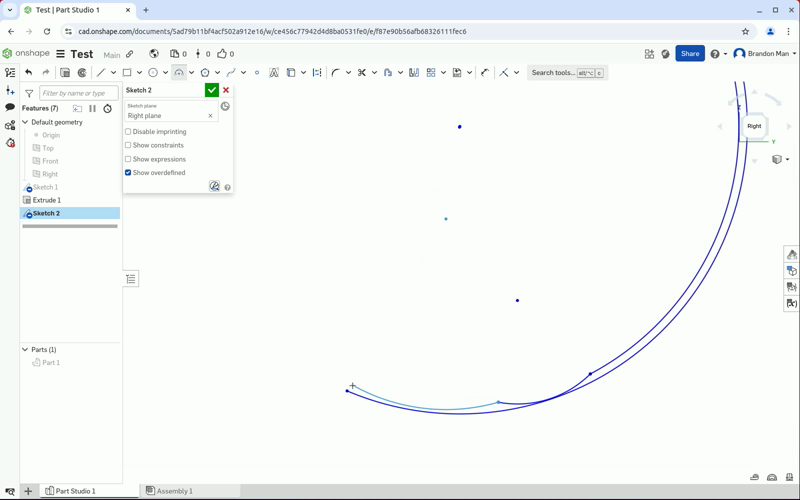
scroll(6)
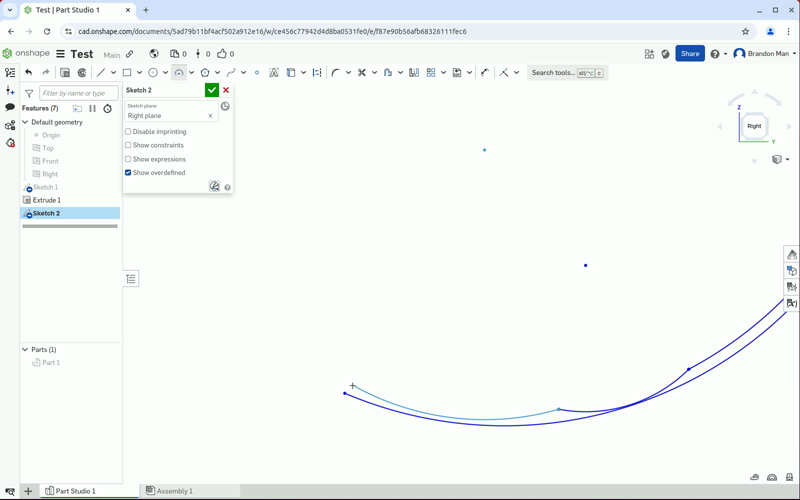
scroll(6)
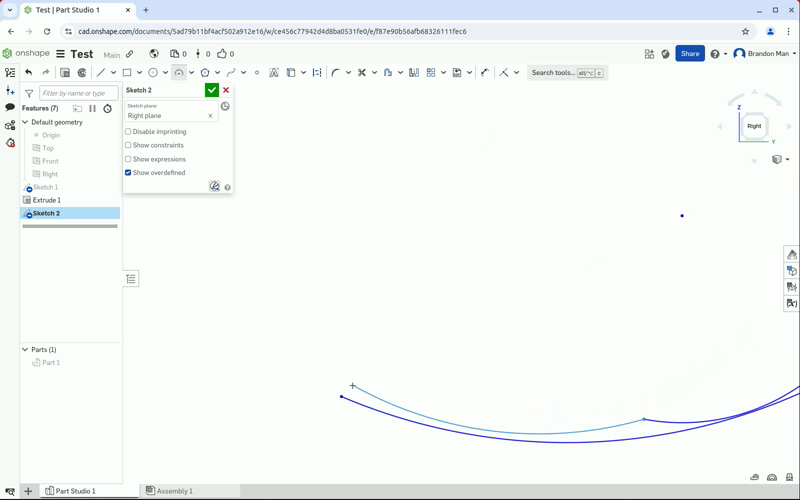
scroll(6)
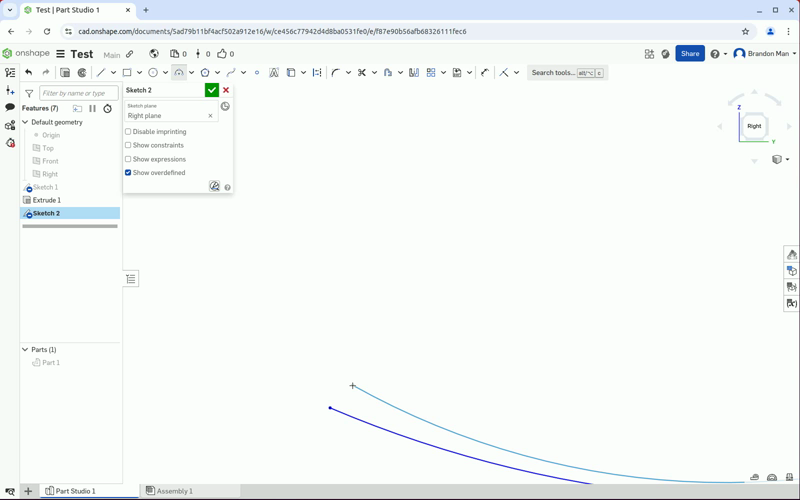
click(352, 385)
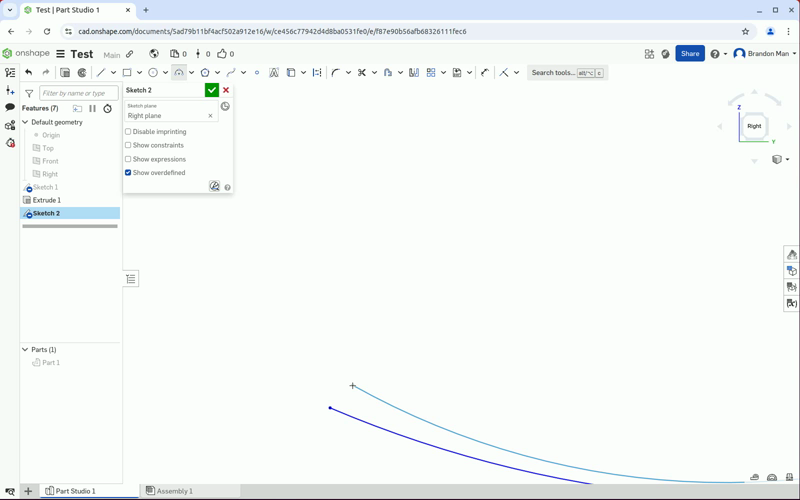
scroll(-6)
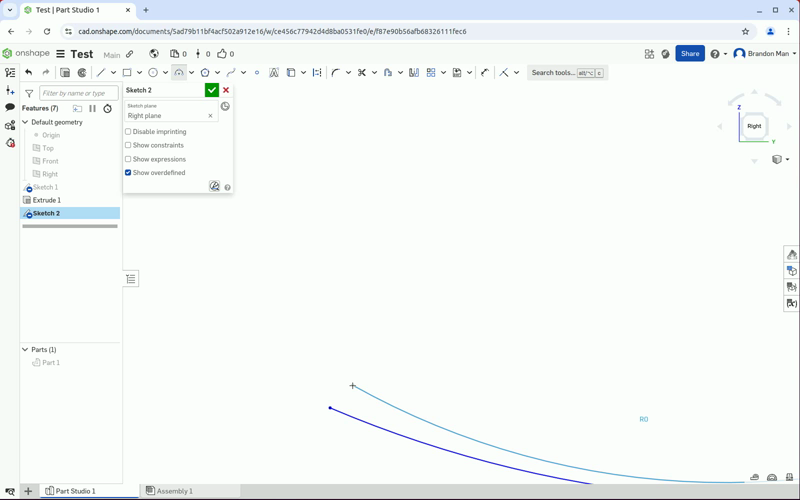
scroll(-6)
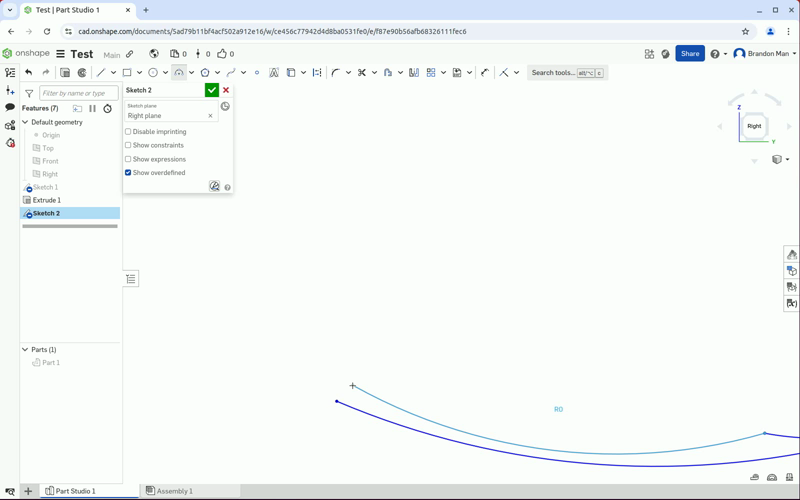
scroll(-6)
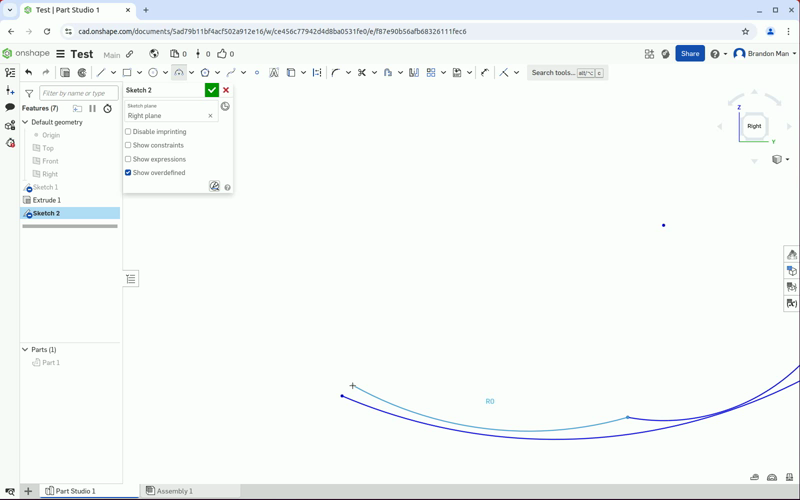
scroll(-6)
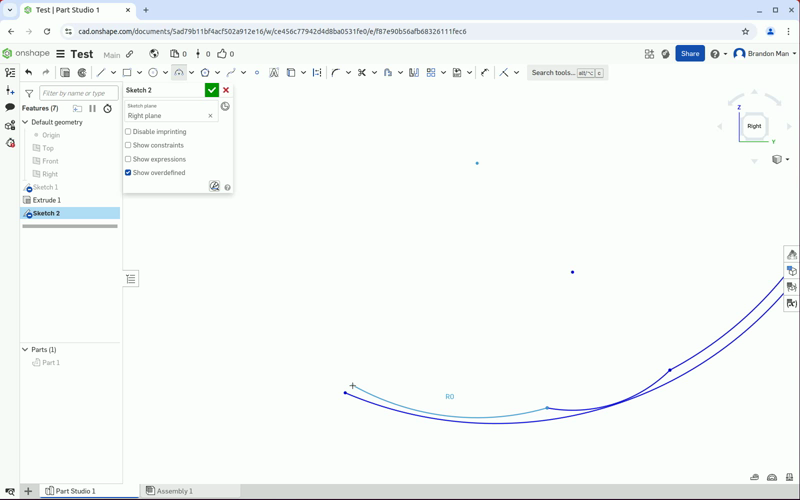
scroll(-6)
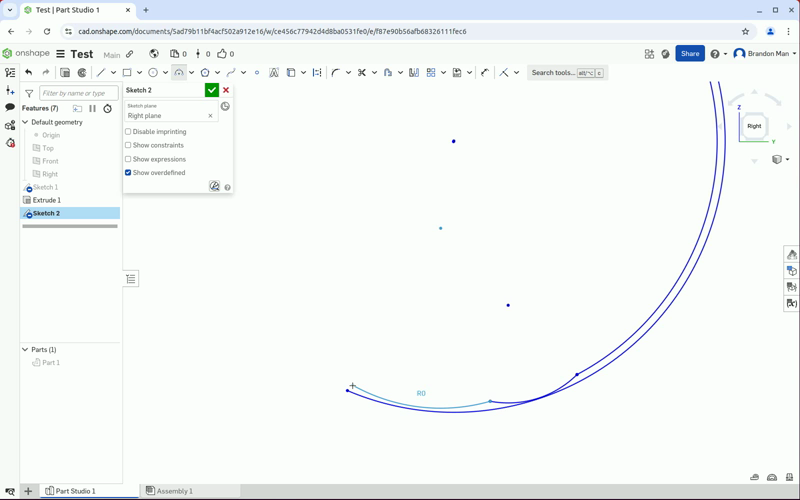
scroll(-6)
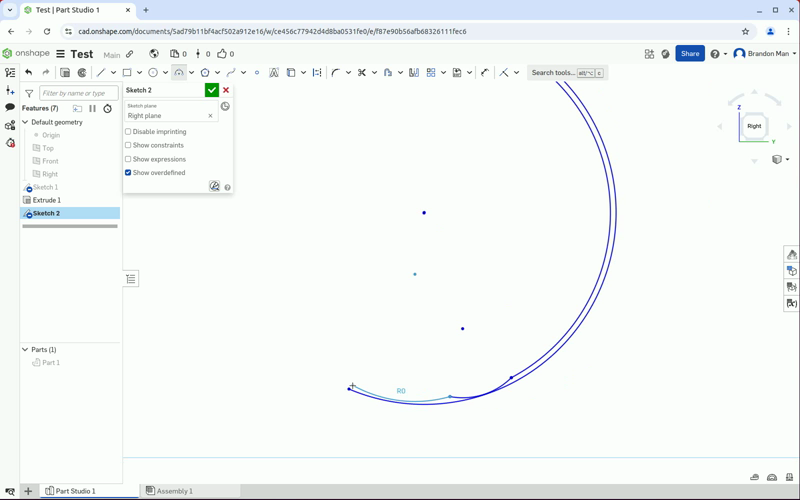
scroll(-6)
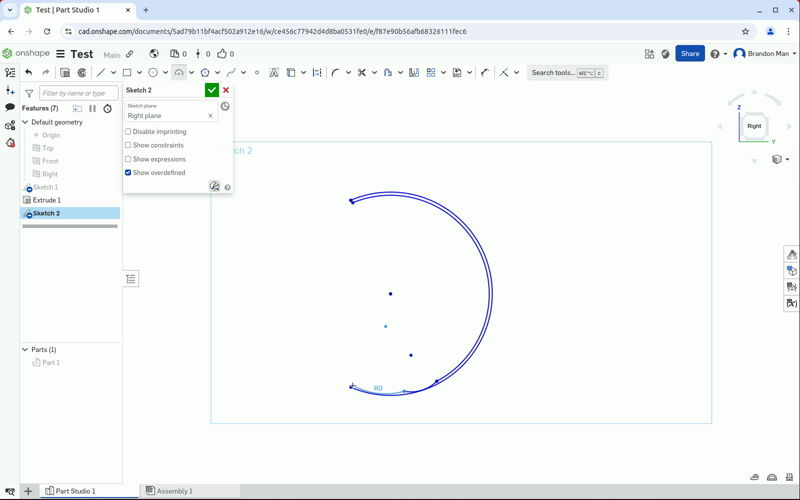
mouse_move(377, 391)
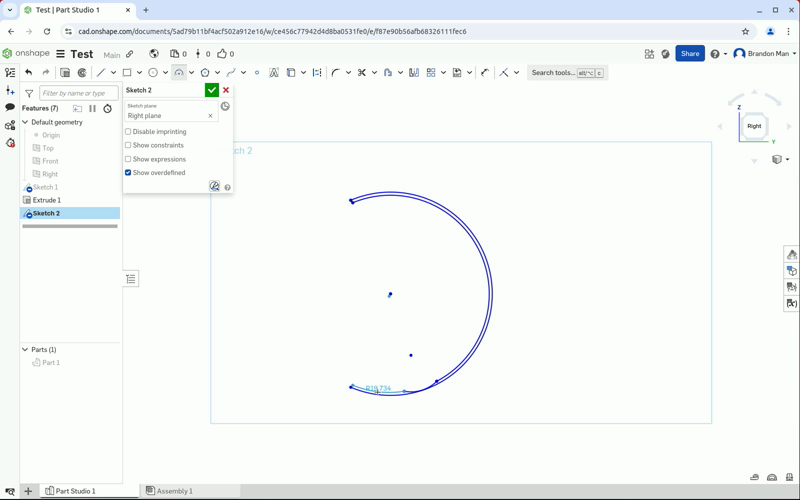
click(377, 391)
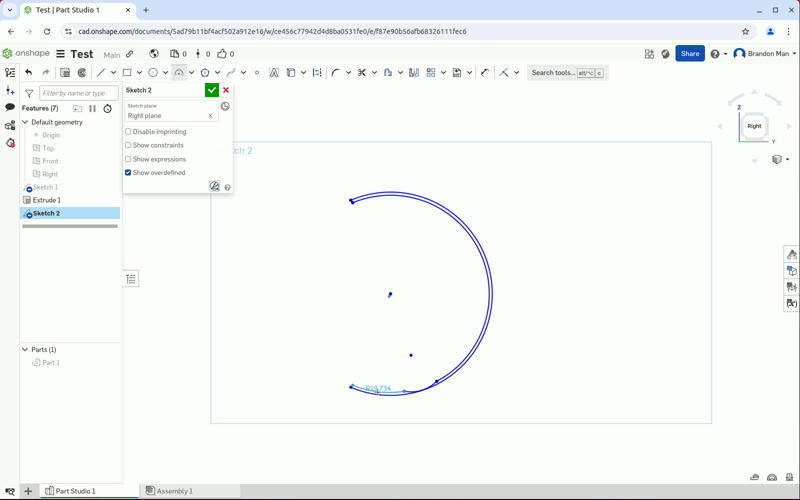
key_up(shift)
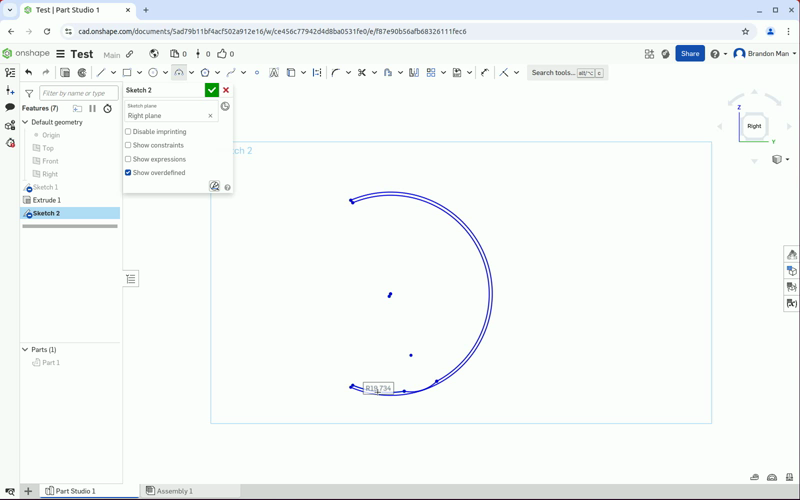
key(esc)
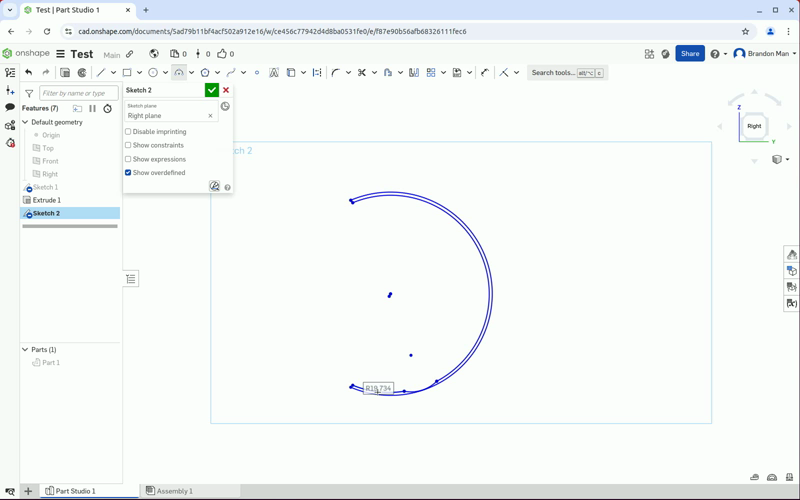
key(l)
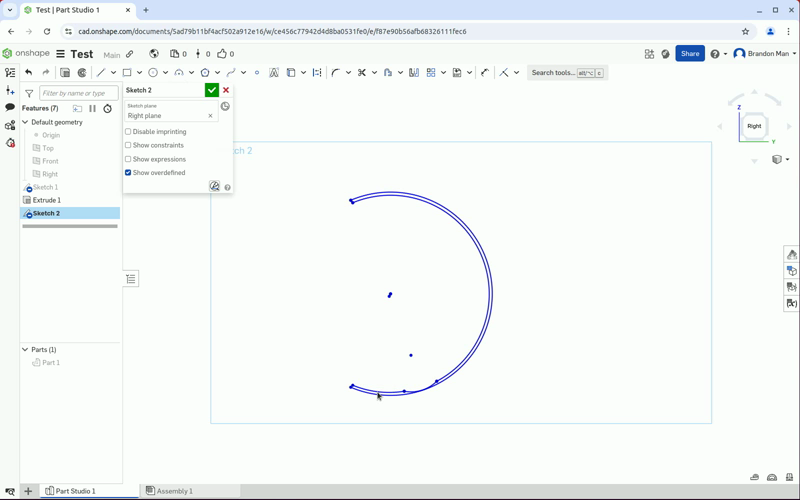
mouse_move(352, 385)
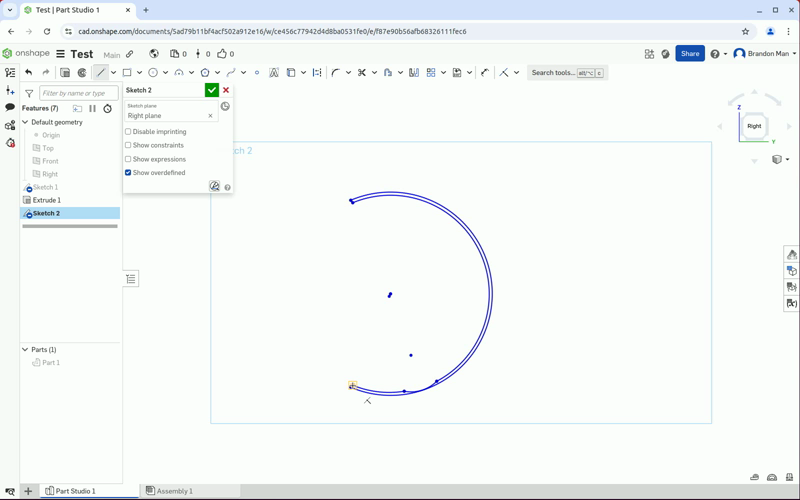
scroll(6)
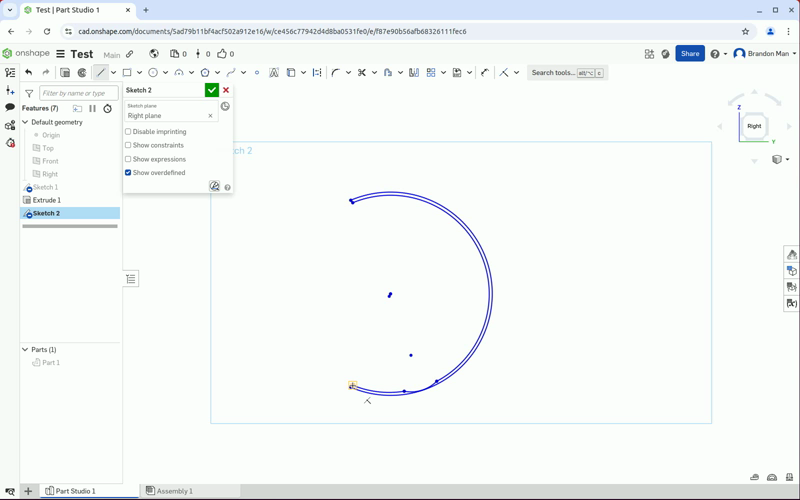
scroll(6)
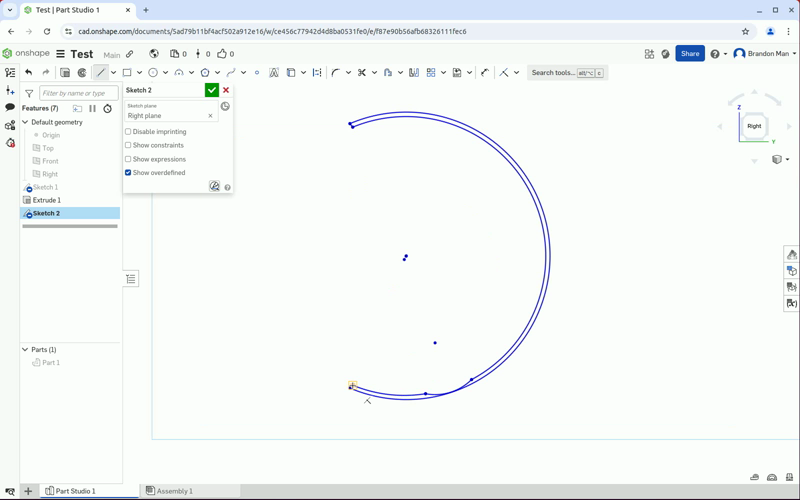
scroll(6)
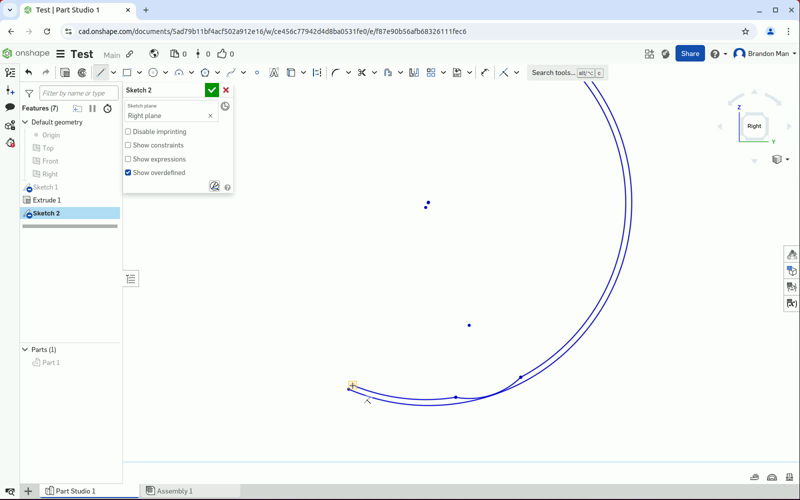
scroll(6)
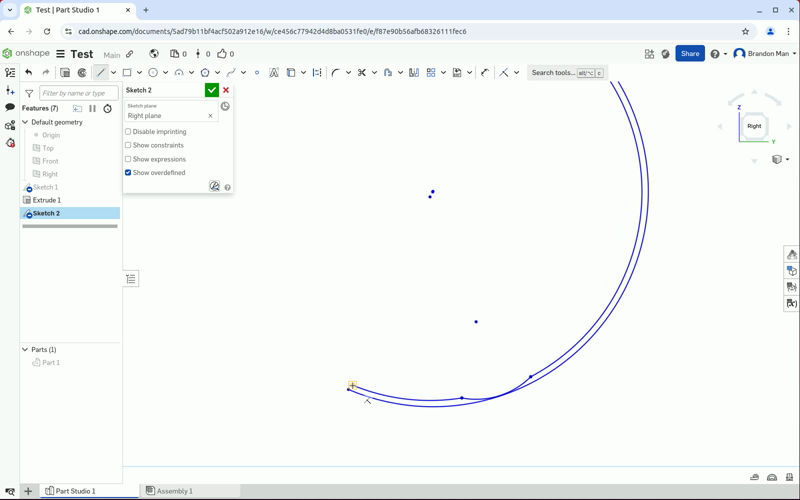
scroll(6)
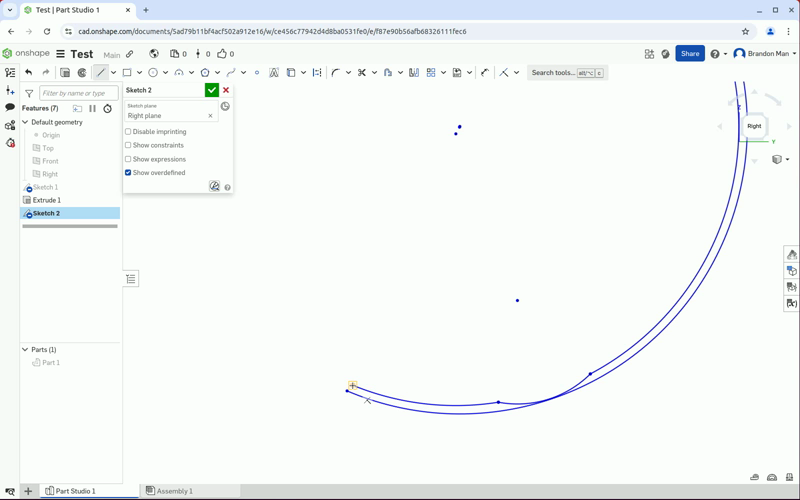
scroll(6)
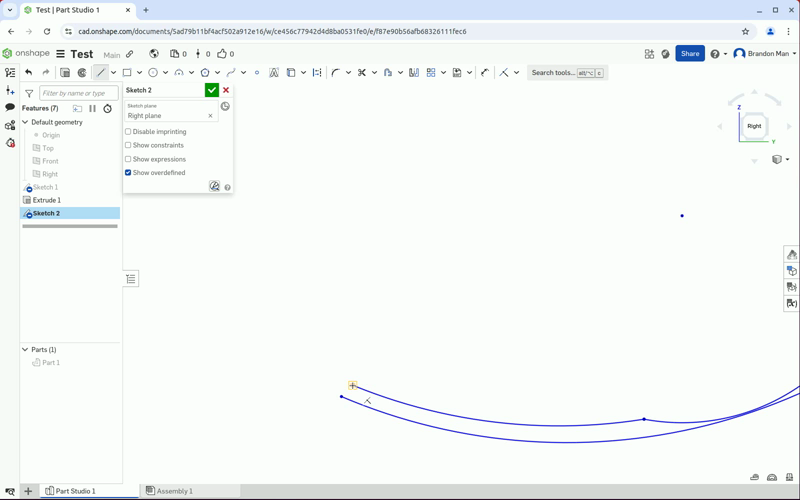
scroll(6)
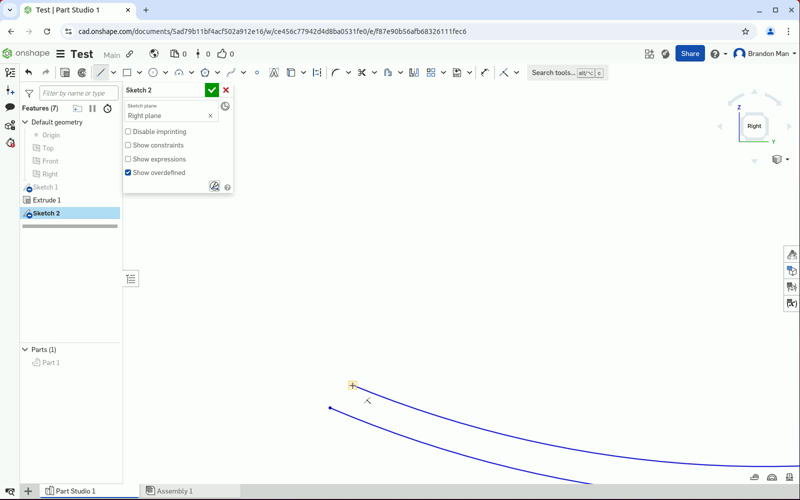
click(352, 385)
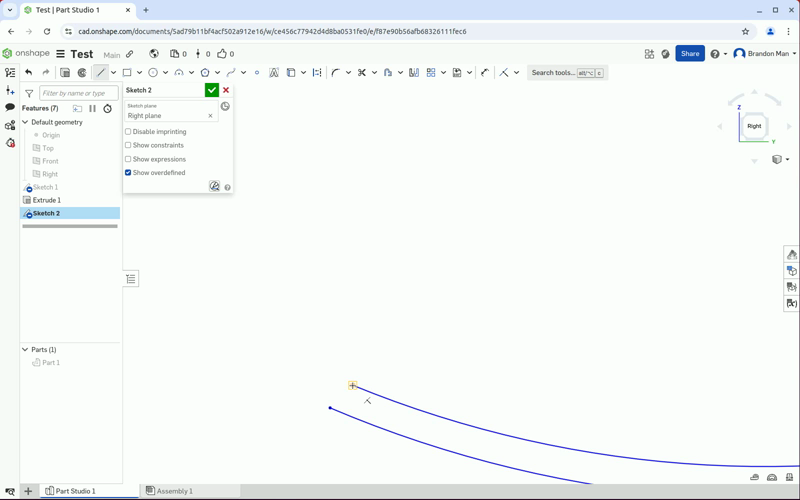
scroll(-6)
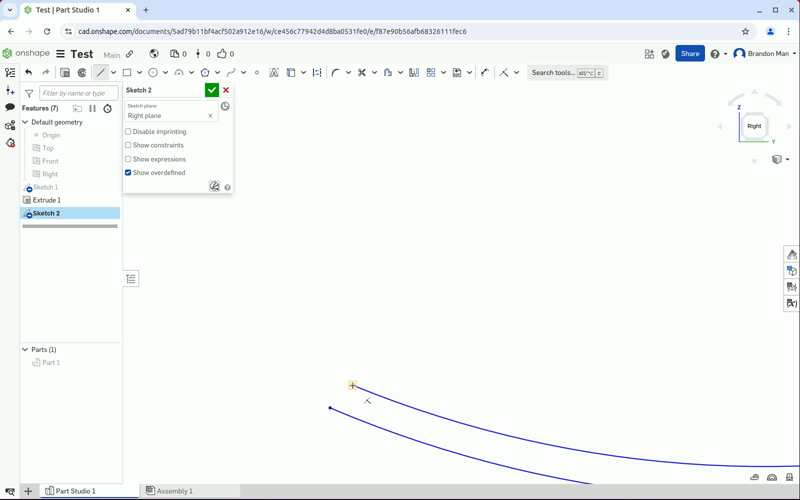
scroll(-6)
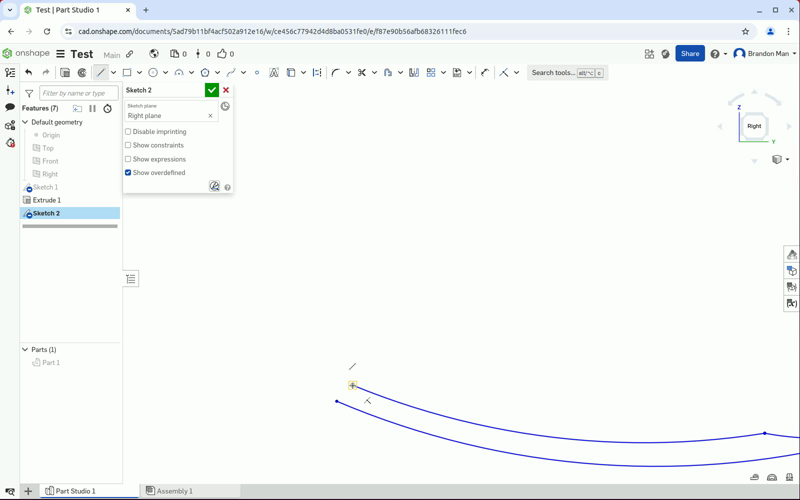
scroll(-6)
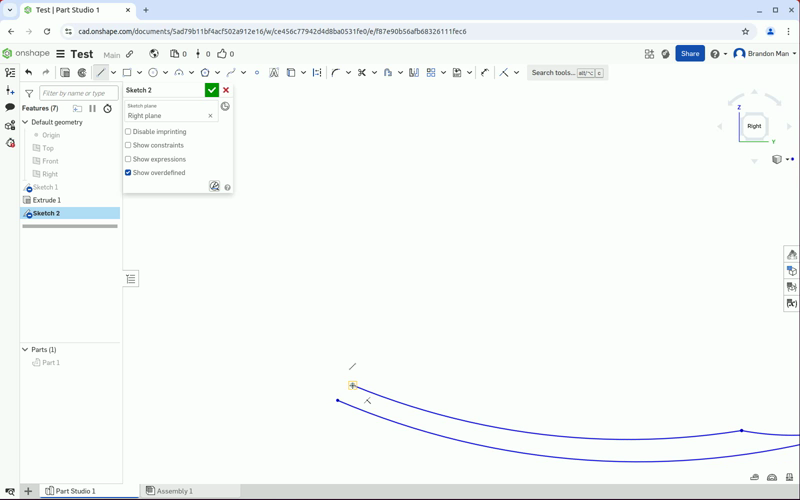
scroll(-6)
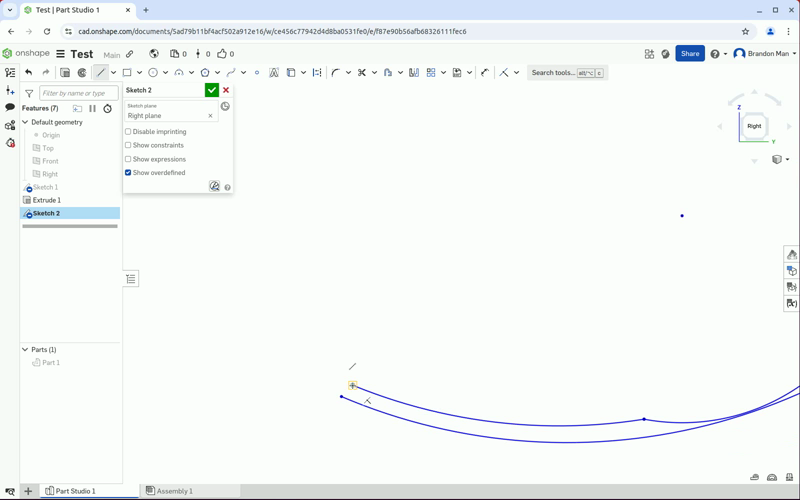
scroll(-6)
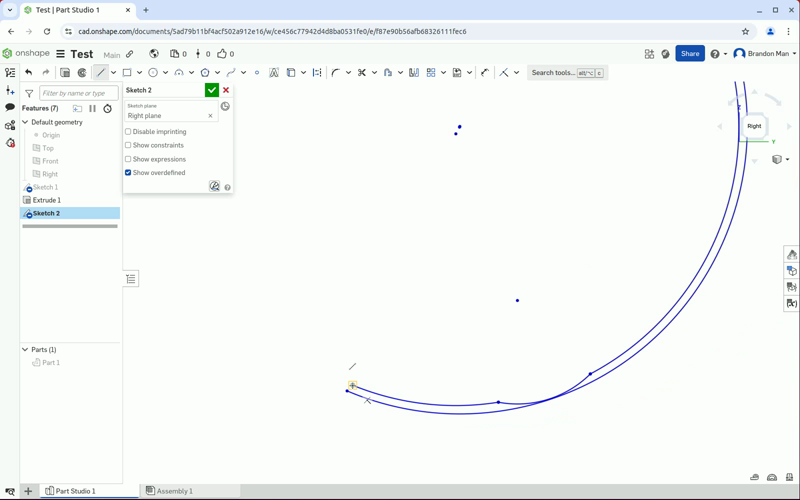
scroll(-6)
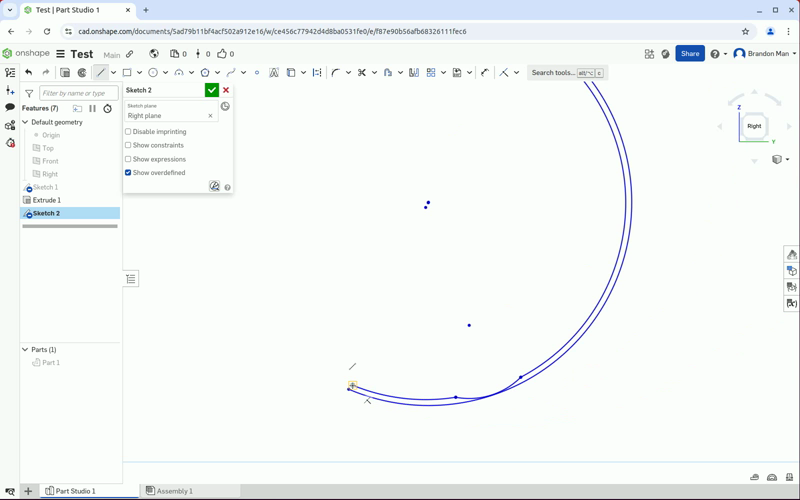
scroll(-6)
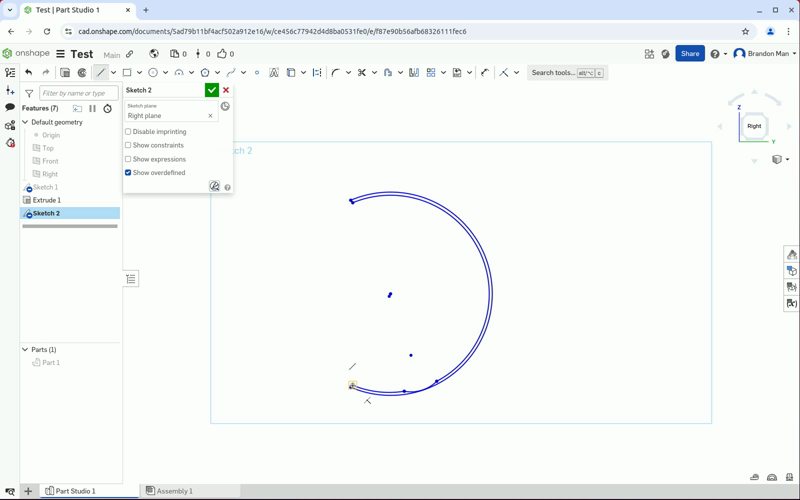
mouse_move(382, 385)
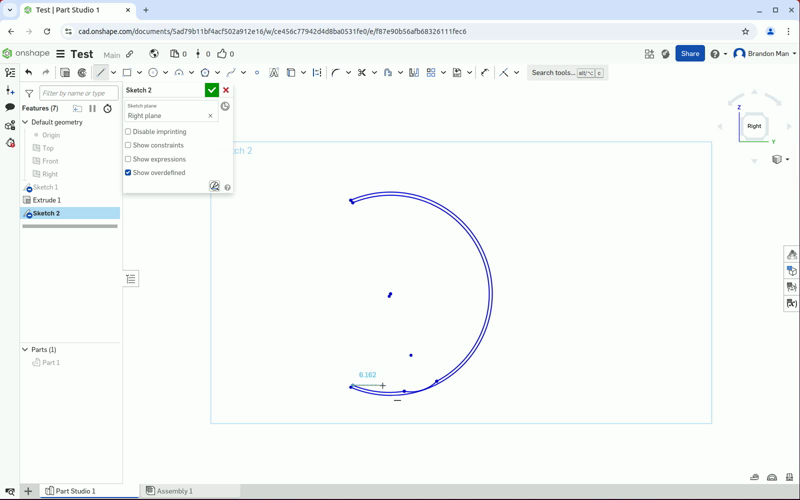
key_down(shift)
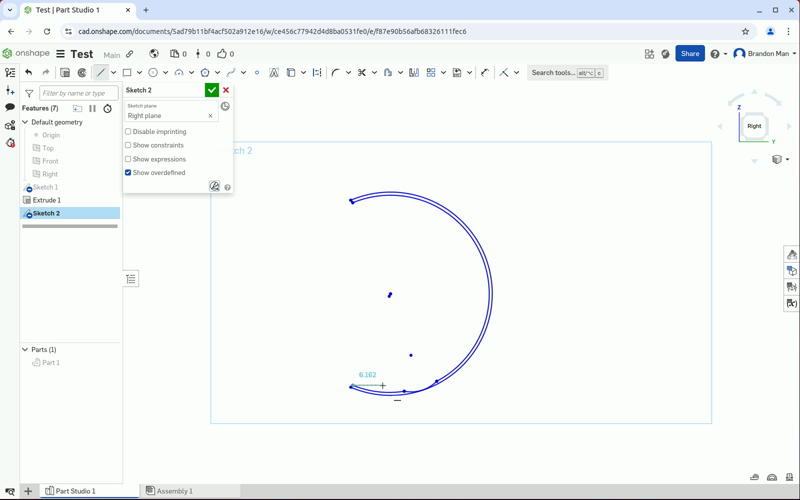
mouse_move(350, 387)
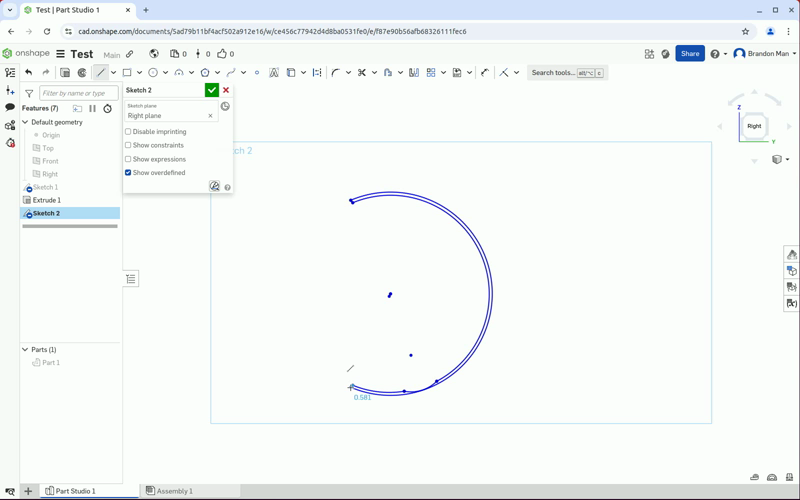
scroll(6)
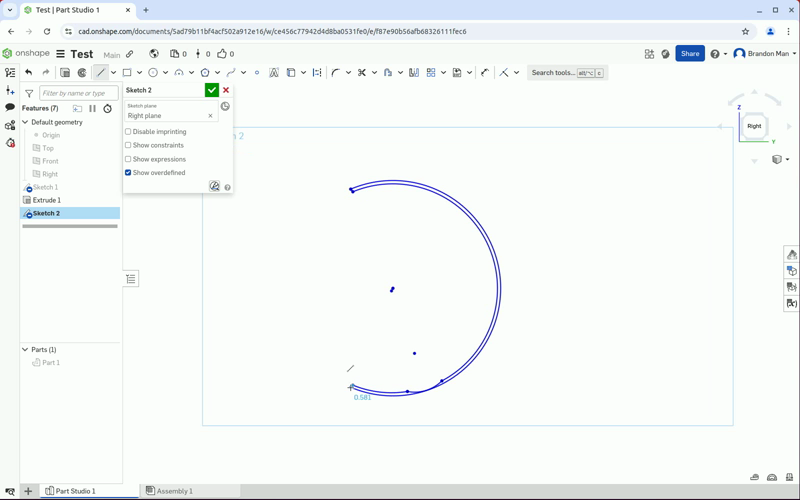
scroll(6)
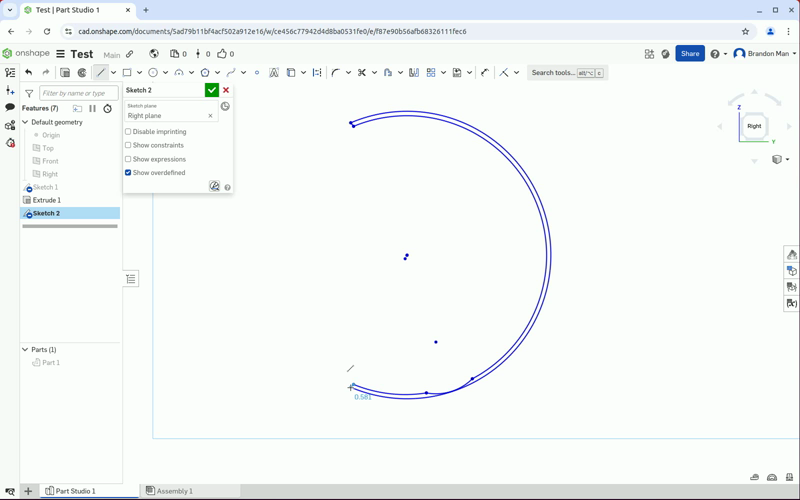
scroll(6)
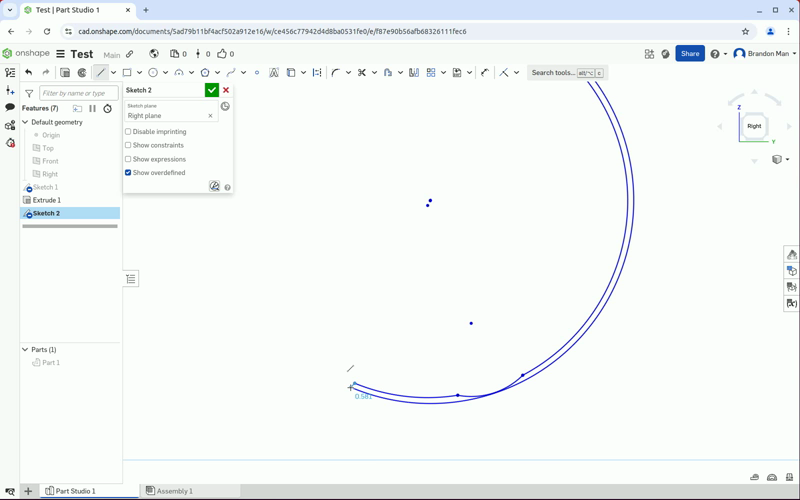
scroll(6)
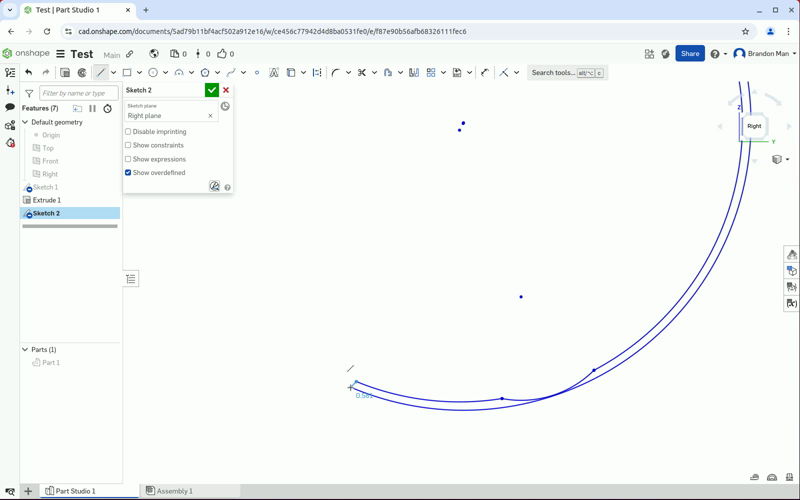
scroll(6)
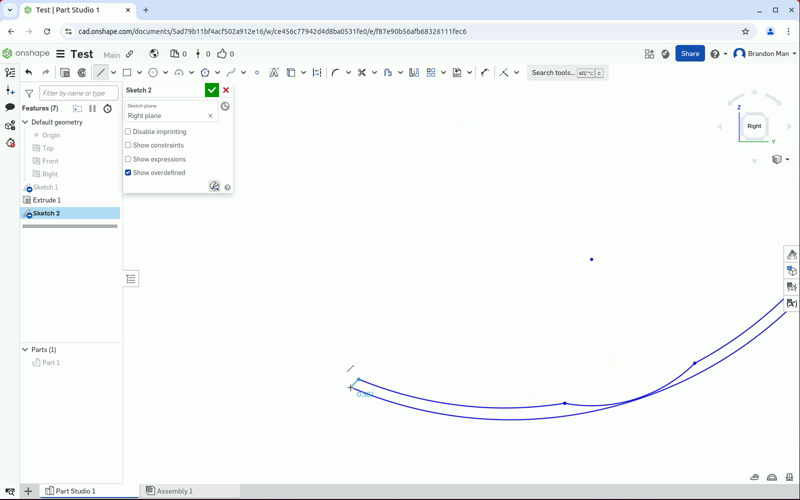
scroll(6)
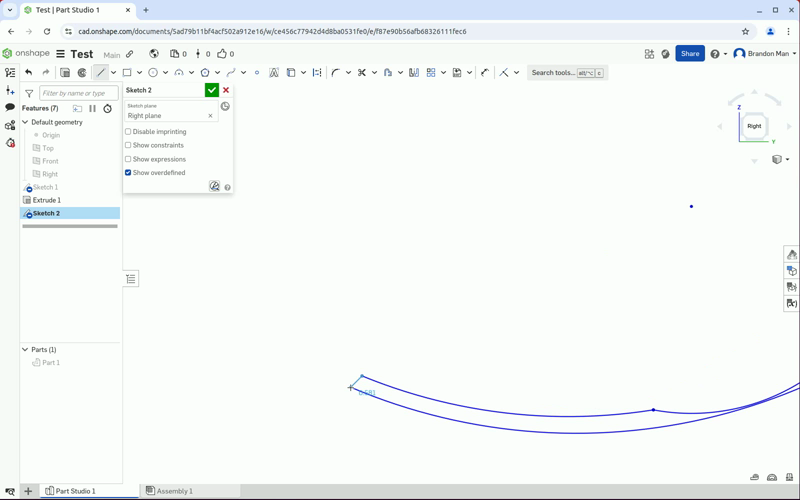
scroll(6)
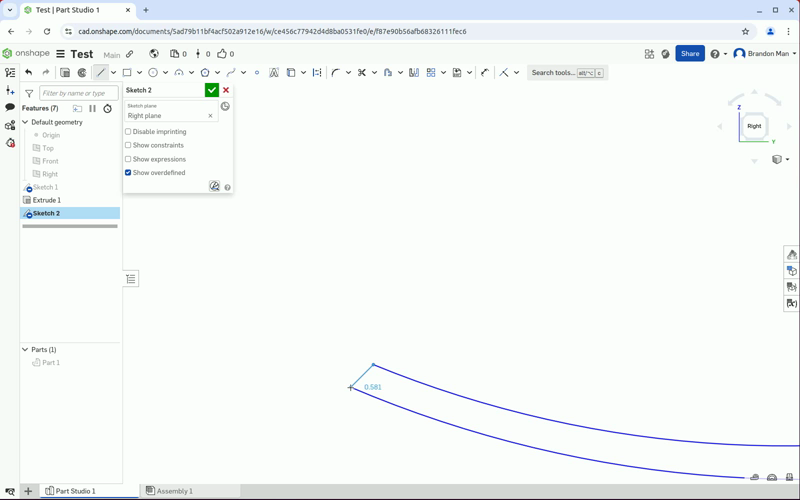
key_up(shift)
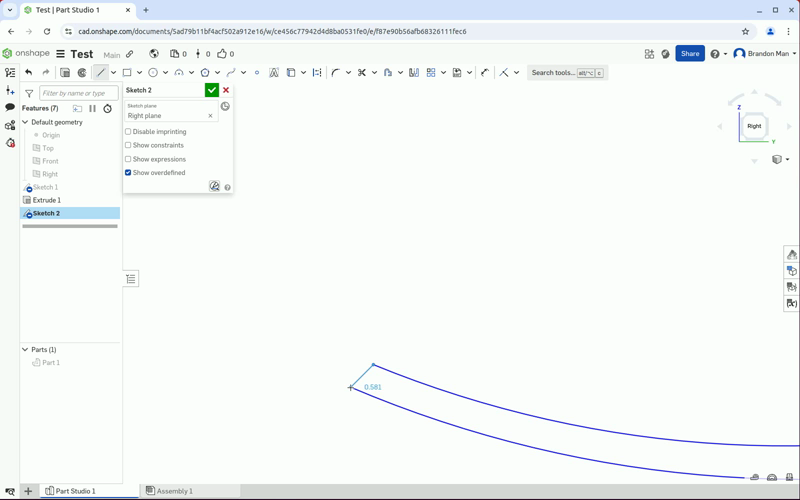
click(350, 387)
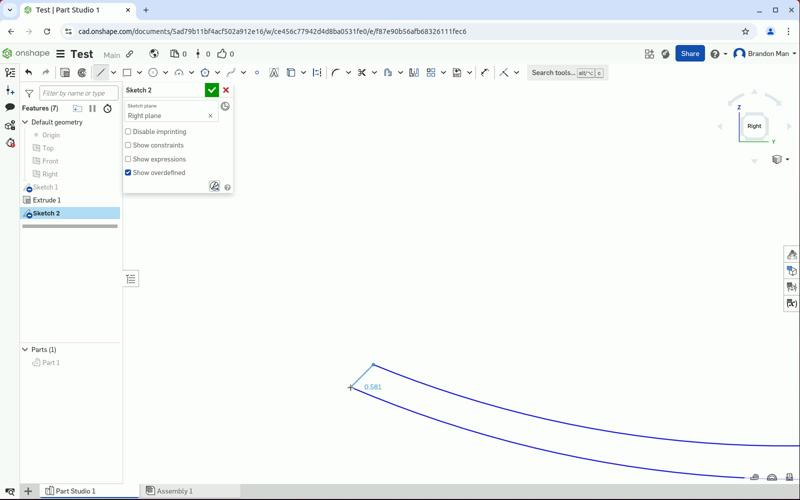
scroll(-6)
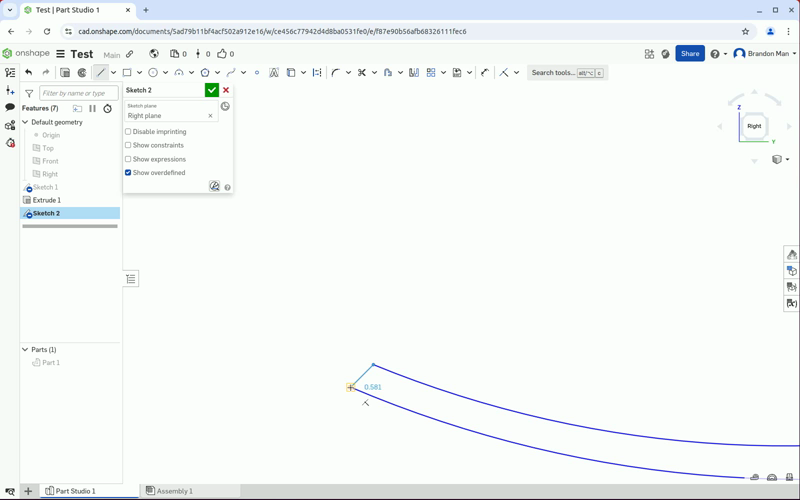
scroll(-6)
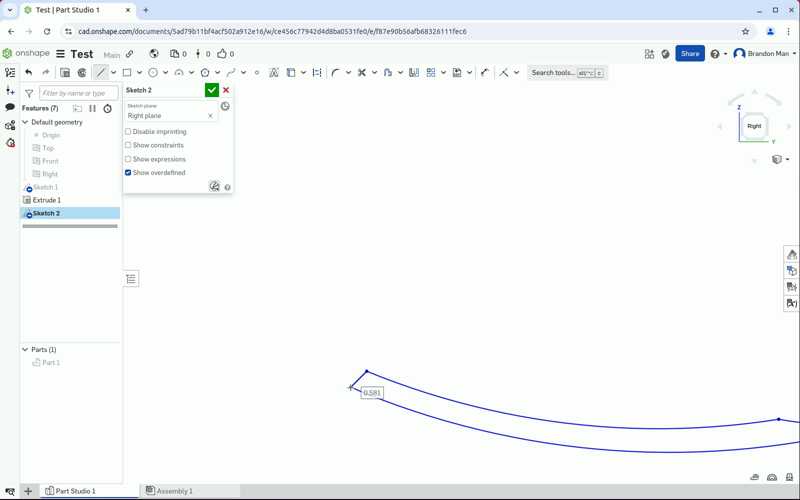
scroll(-6)
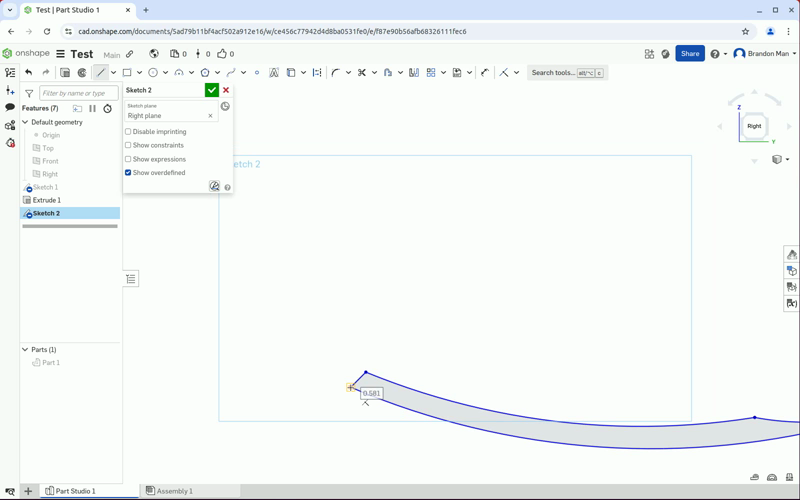
scroll(-6)
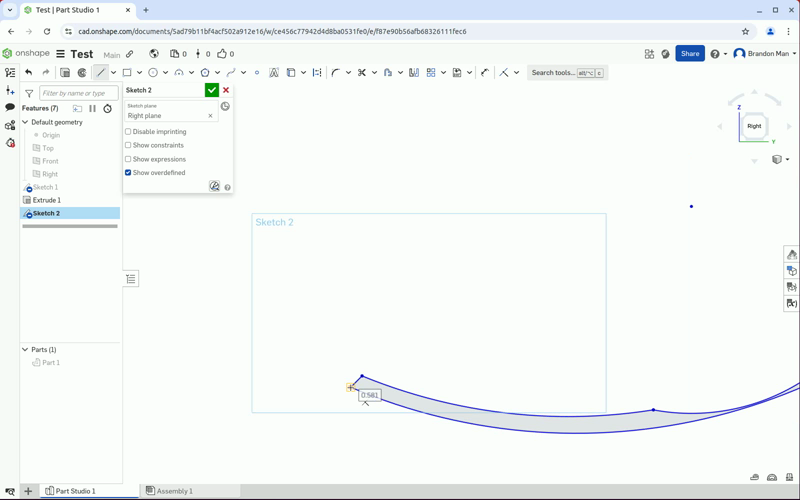
scroll(-6)
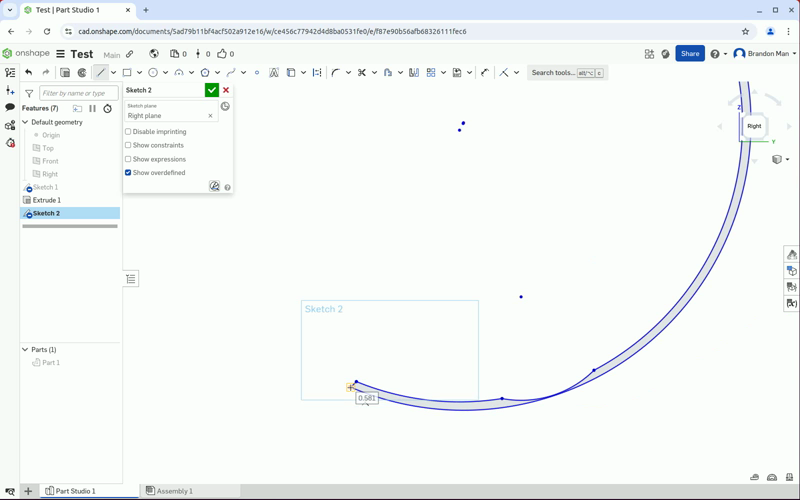
scroll(-6)
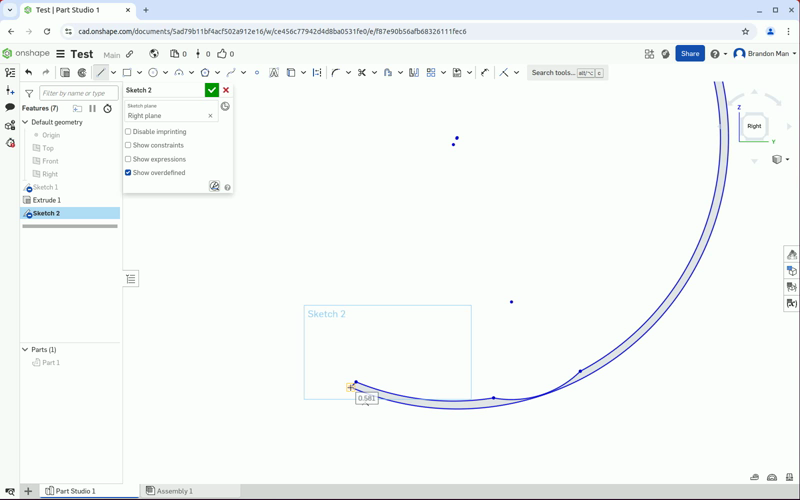
scroll(-6)
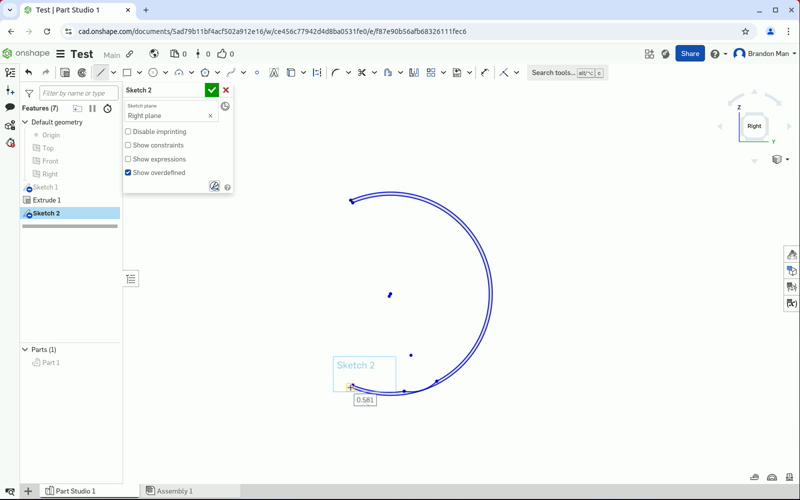
key(esc)
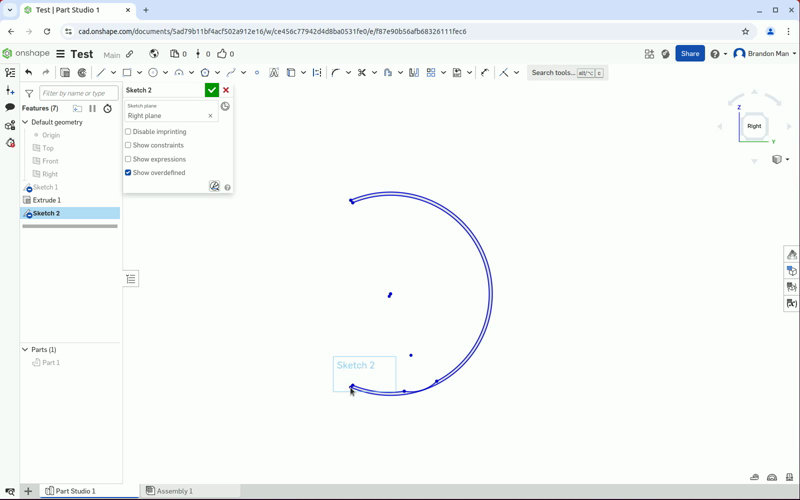
mouse_move(419, 353)
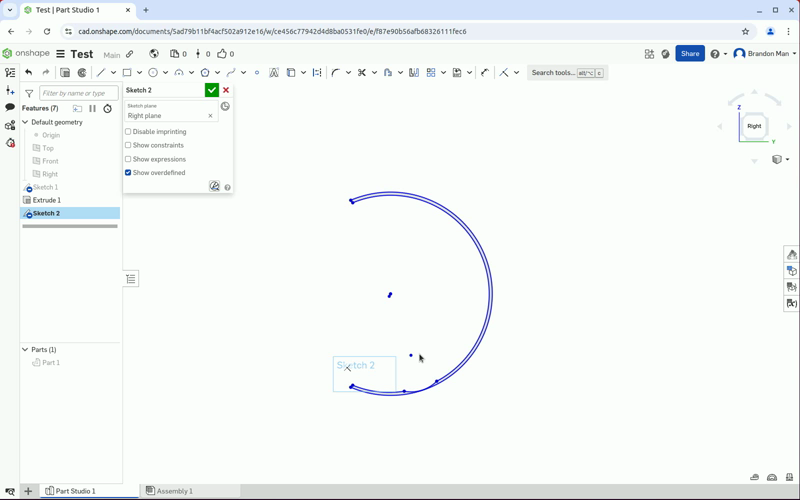
click(419, 353)
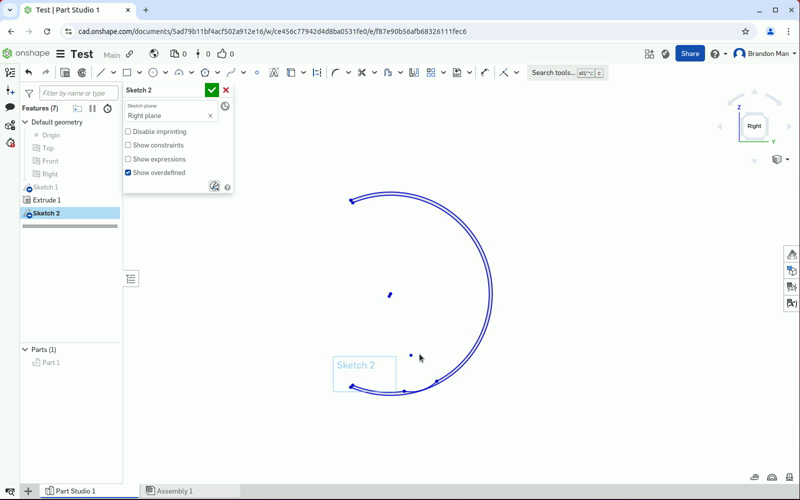
mouse_move(73, 352)
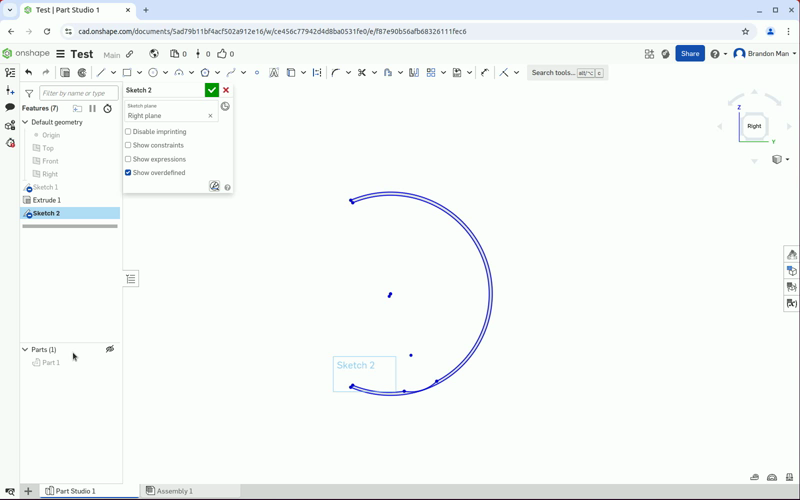
key(shift+y)
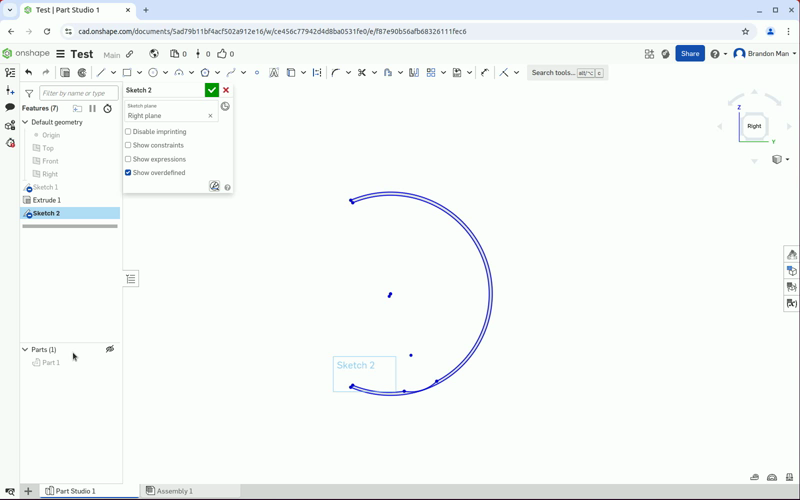
key(shift+e)
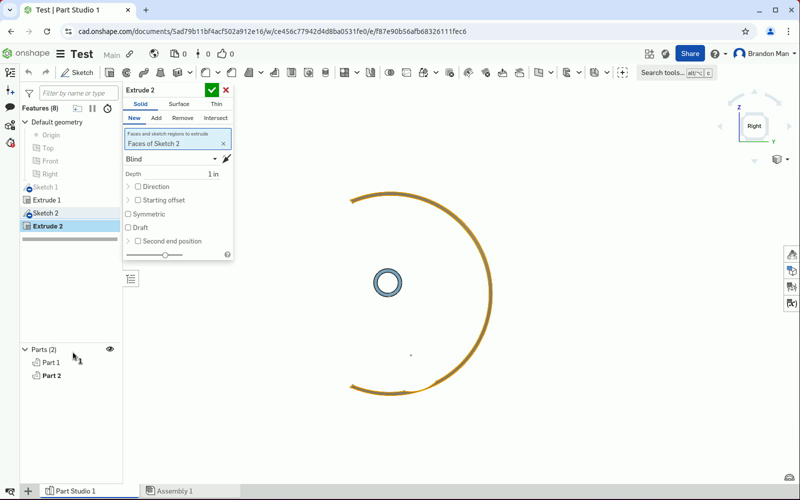
mouse_move(143, 106)
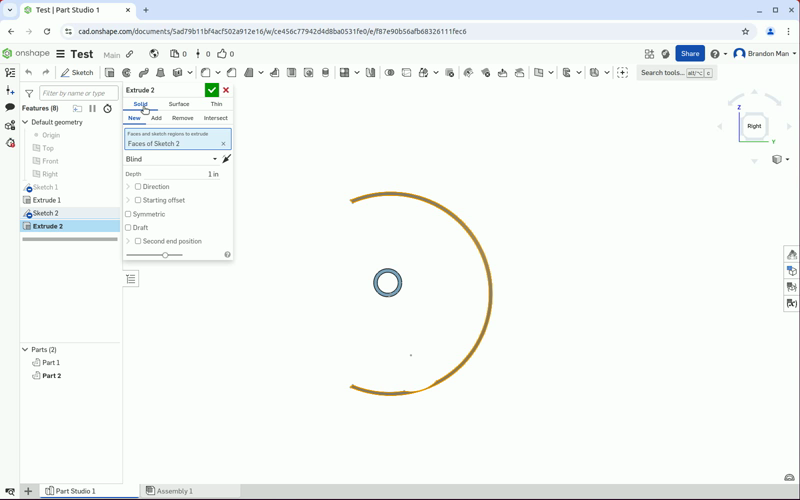
click(143, 106)
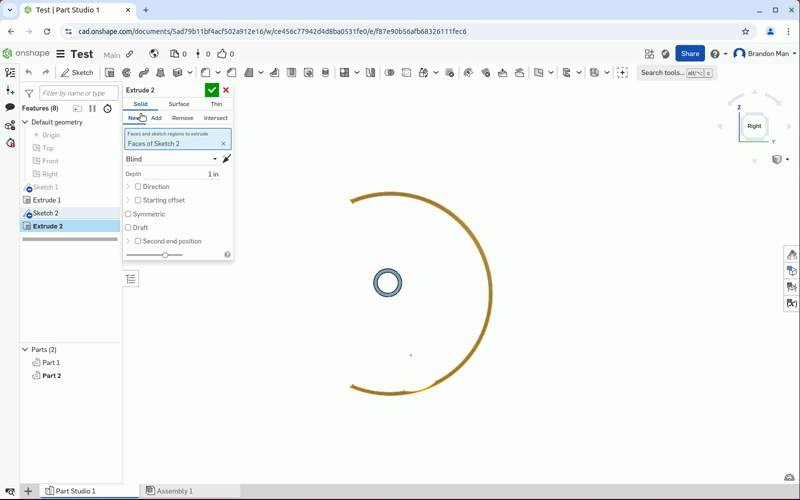
mouse_move(137, 120)
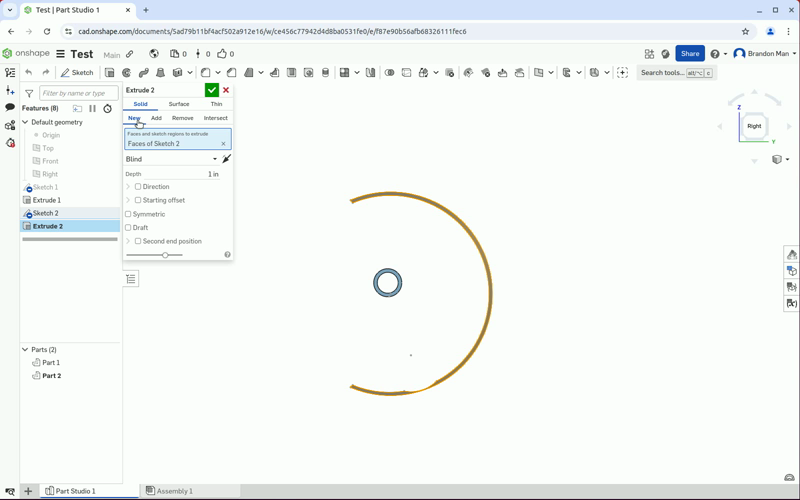
click(137, 120)
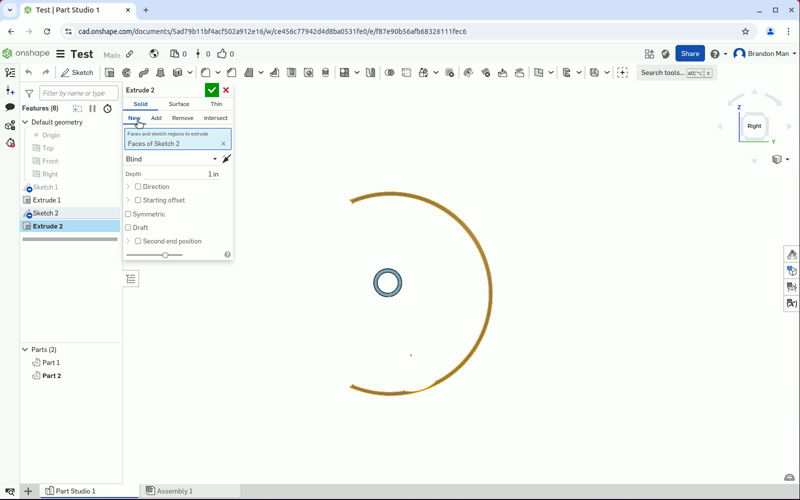
key(tab, 4)
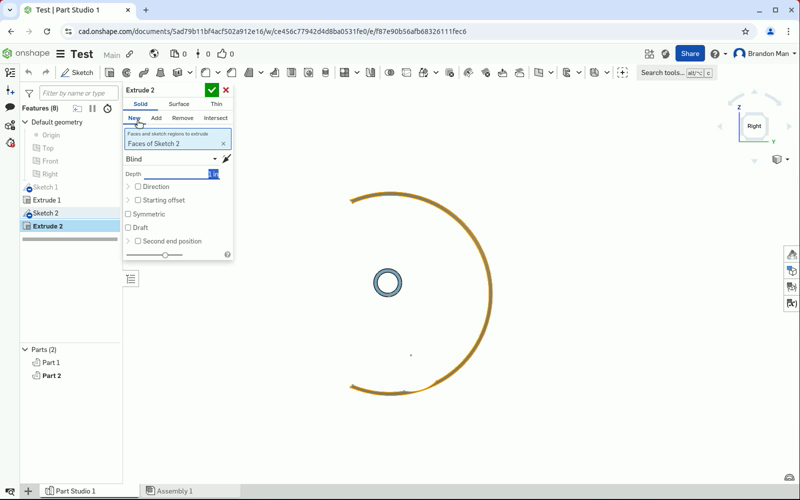
text(7.462)
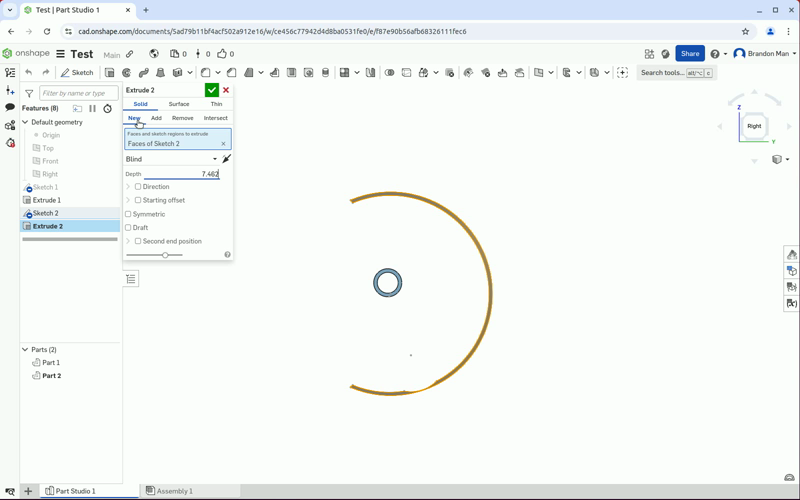
key(enter)
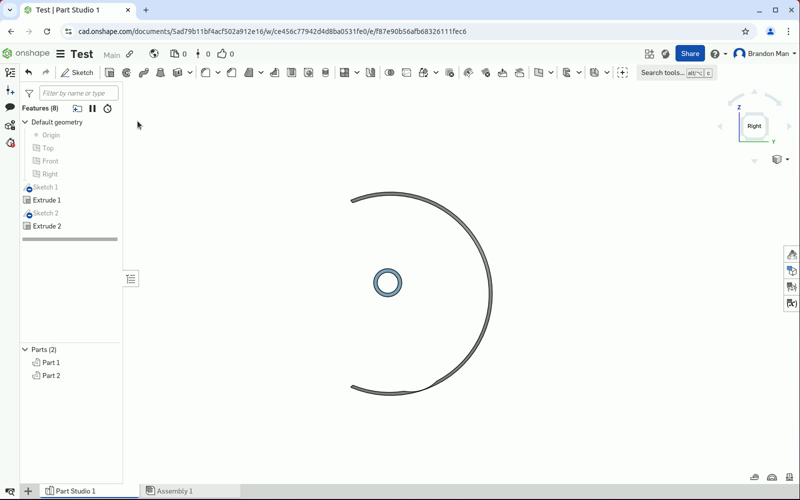
key(shift+h)
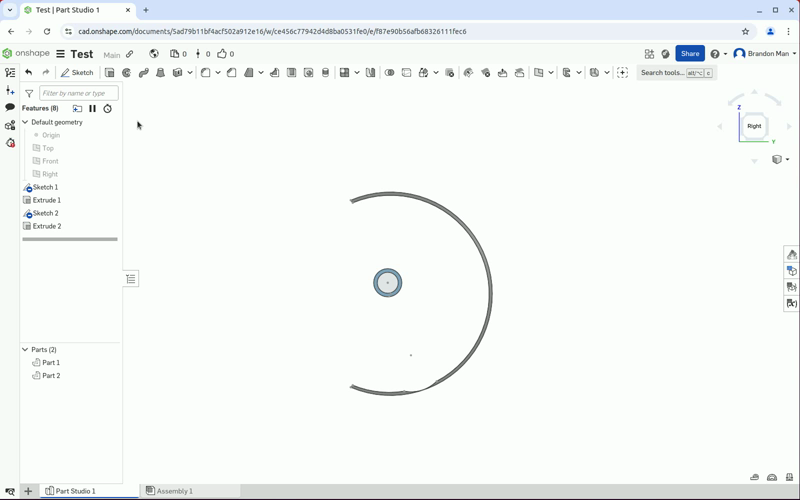
key(shift+h)
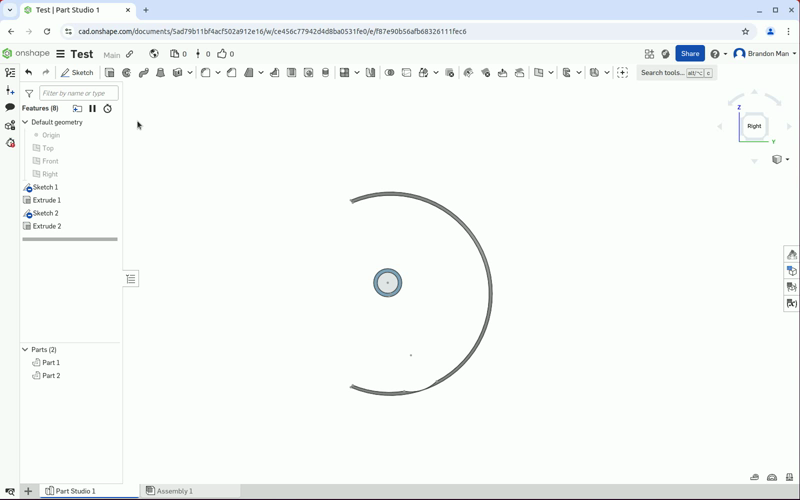
key(shift+7)
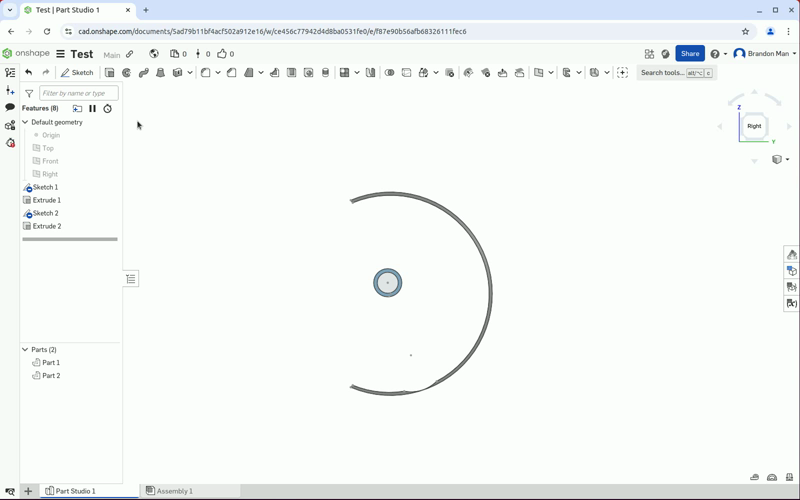
key(right, 2)
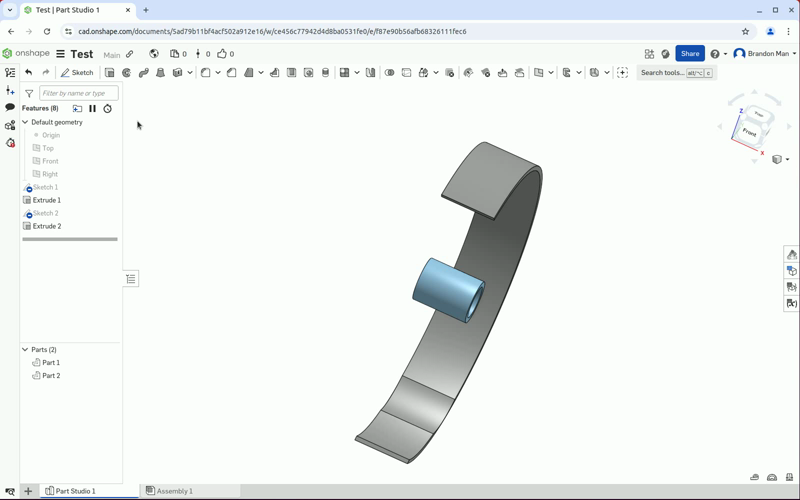
key(down, 2)
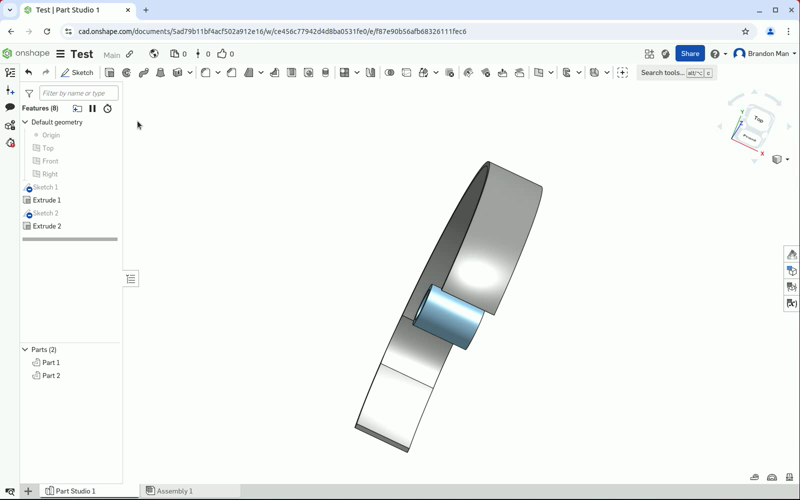
key(up, 2)
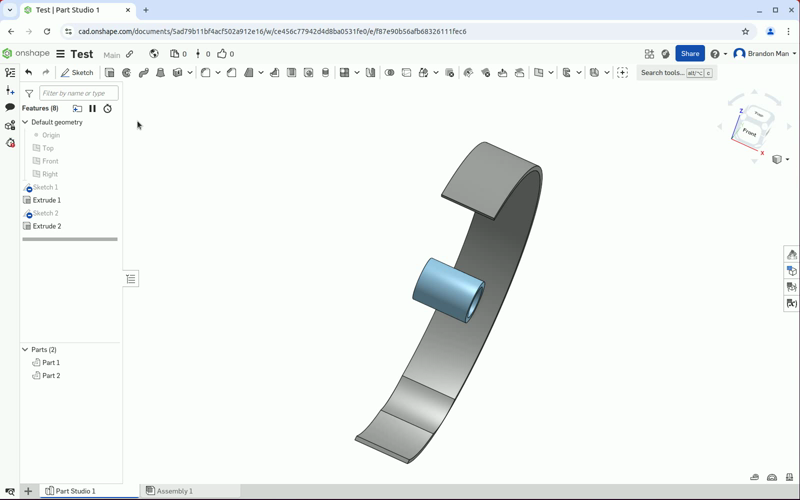
key(left, 2)
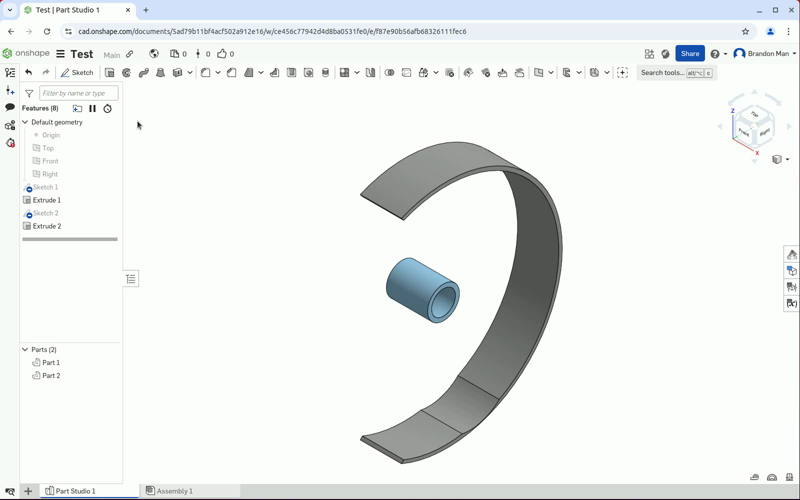
mouse_move(73, 189)
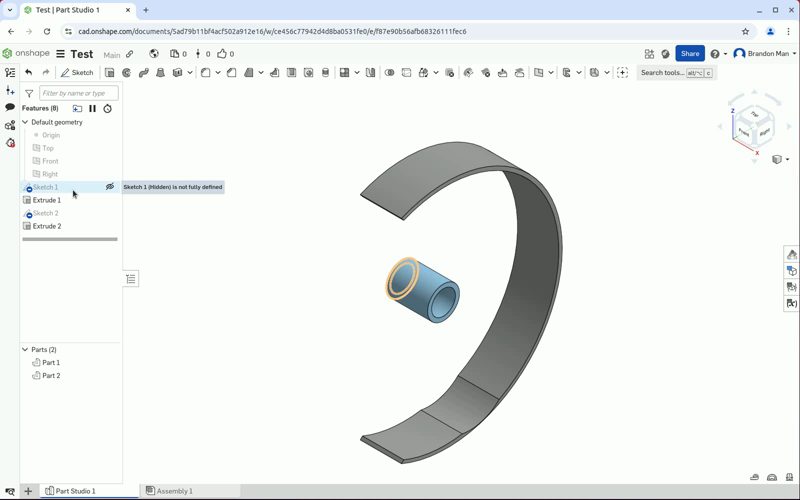
click(73, 189)